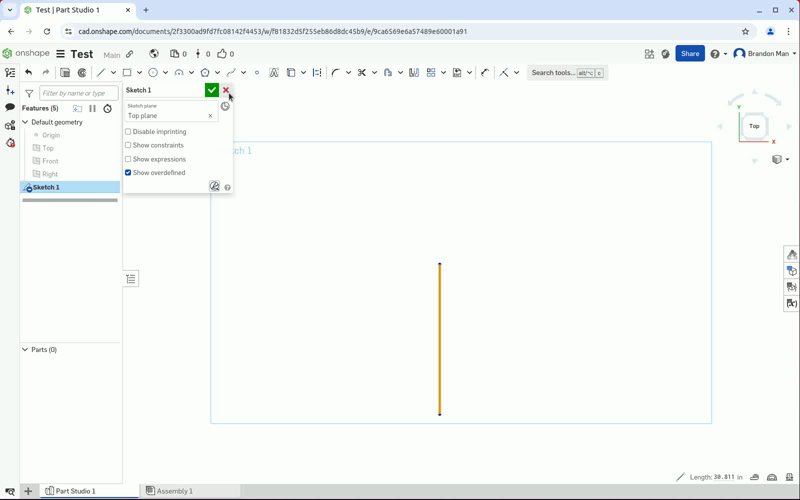
key(shift+h)
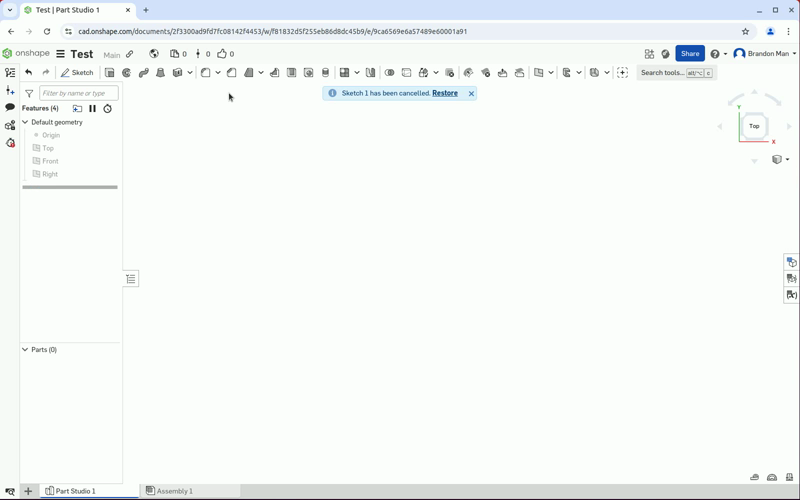
mouse_move(73, 352)
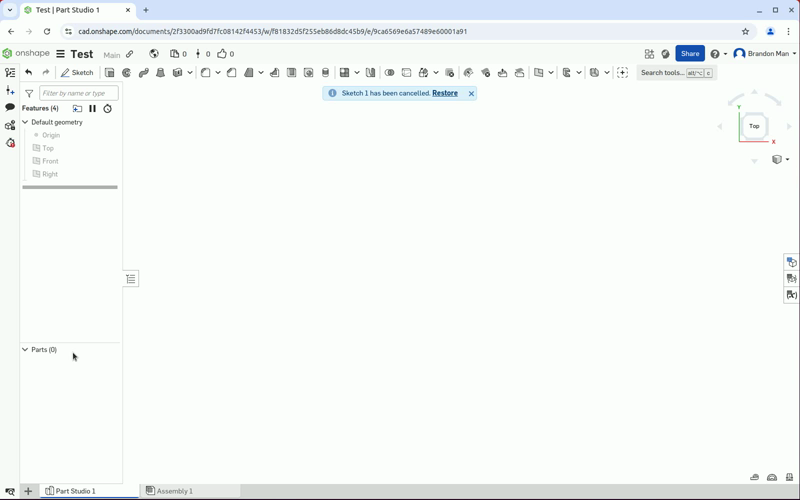
key(y)
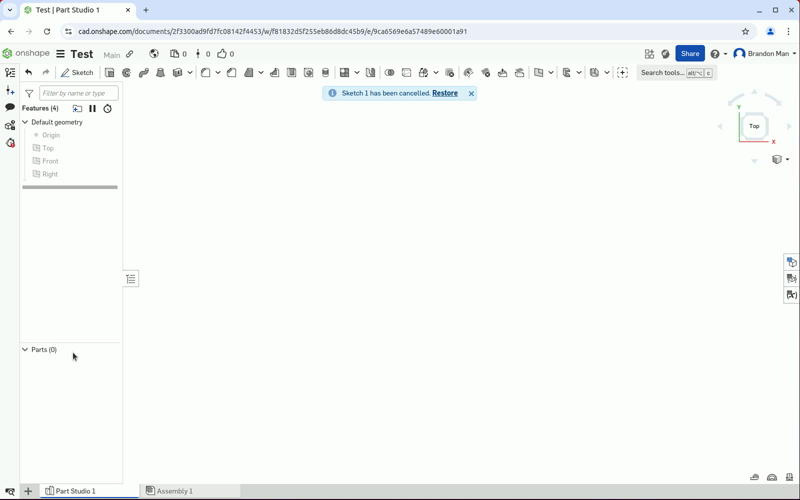
key(shift+p)
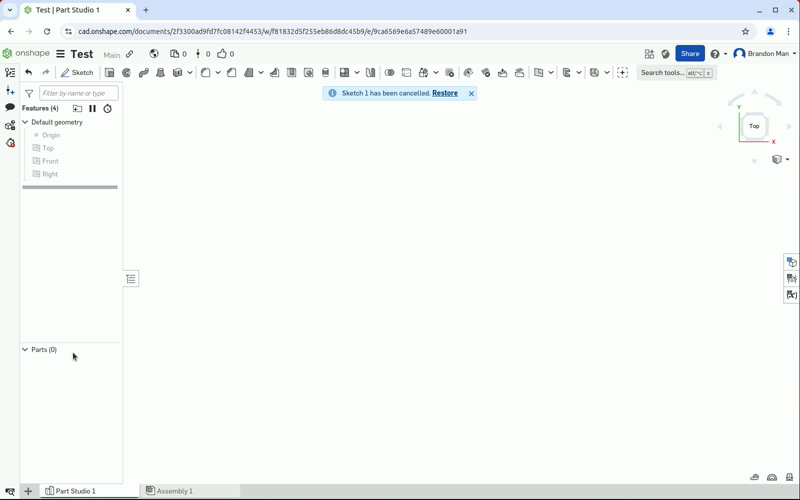
key(space)
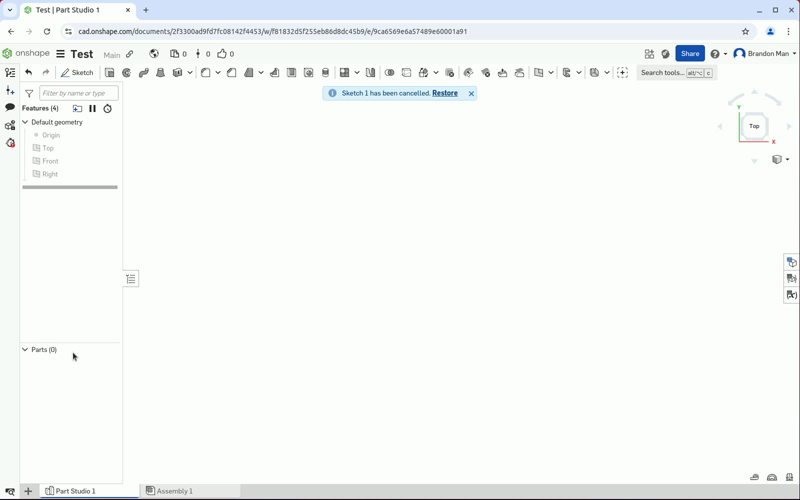
key_down(shift)
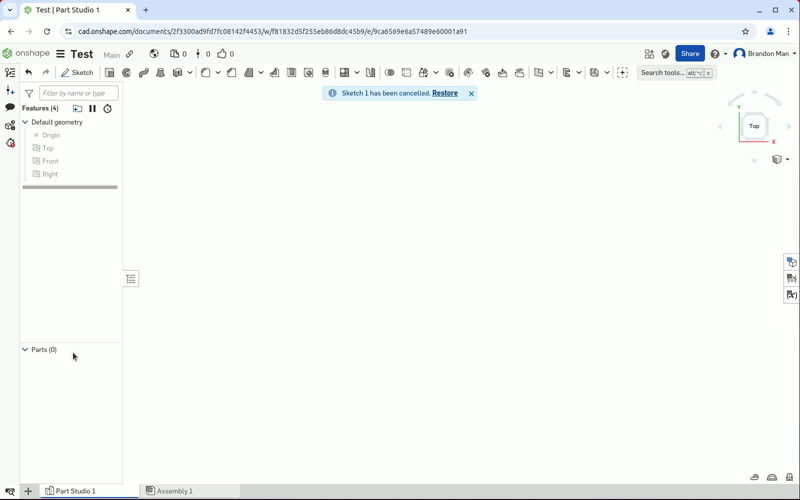
key(up)
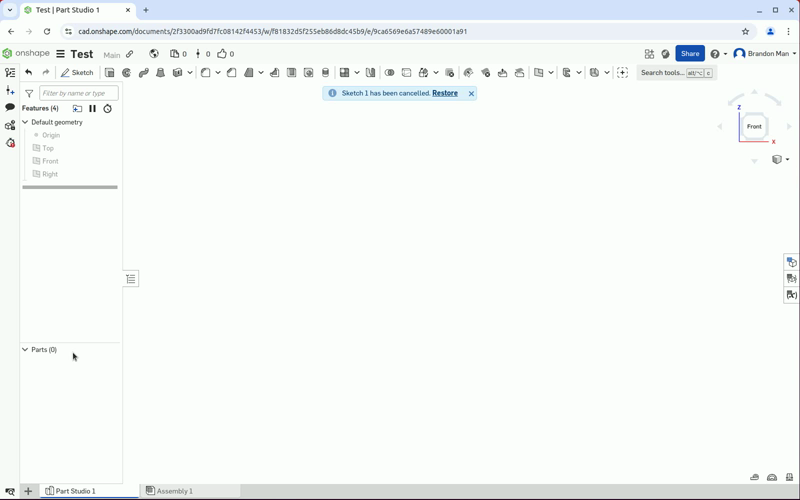
key_up(shift)
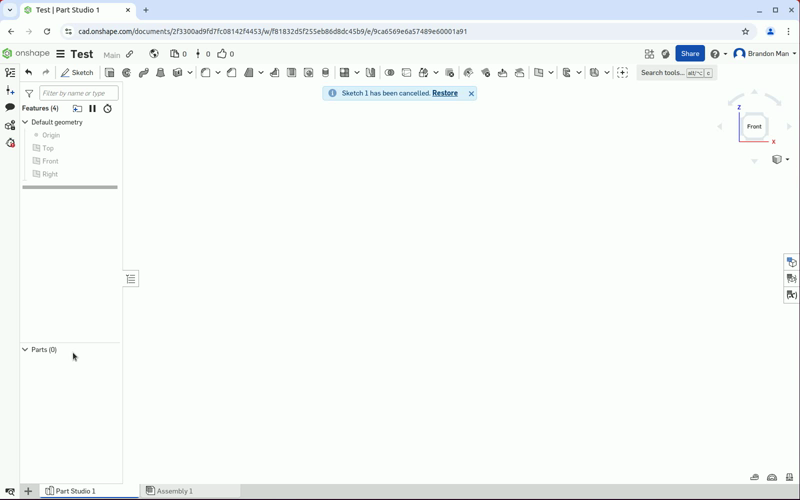
key(space)
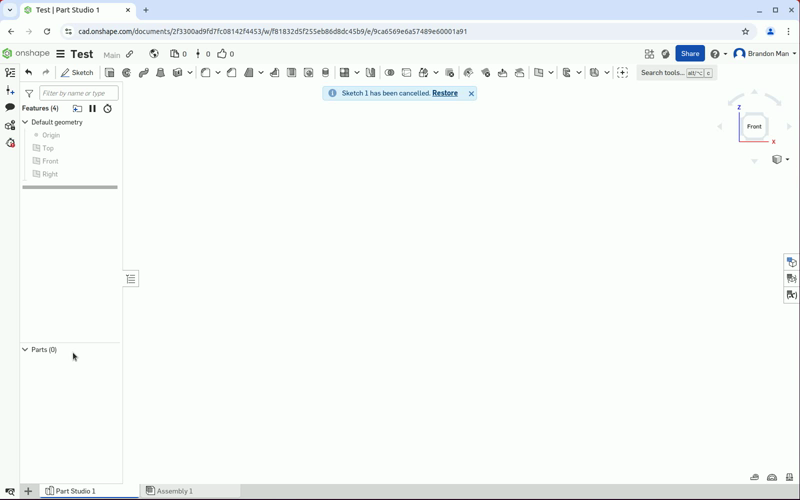
key_down(shift)
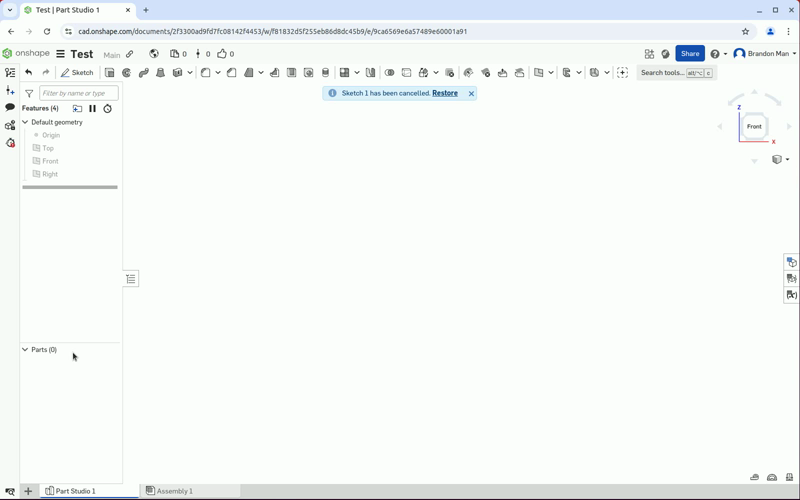
key(left)
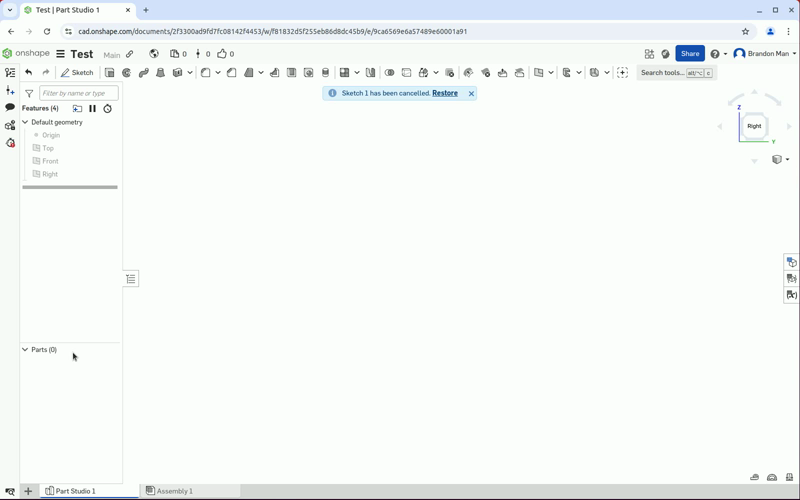
key_up(shift)
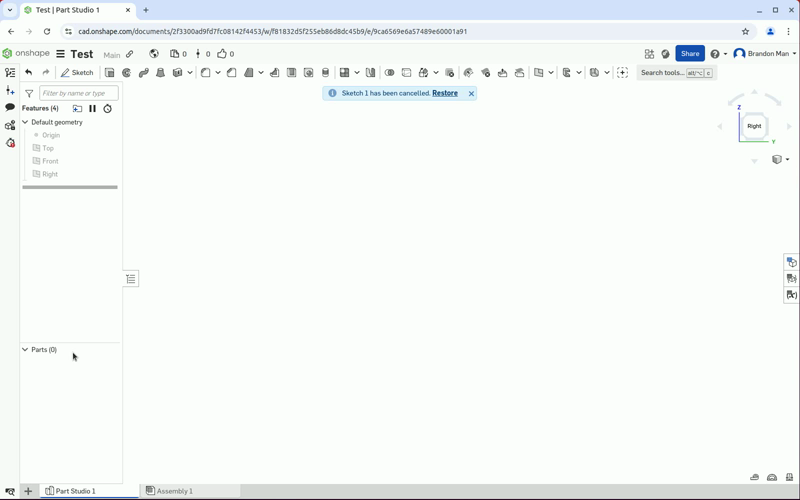
mouse_move(73, 352)
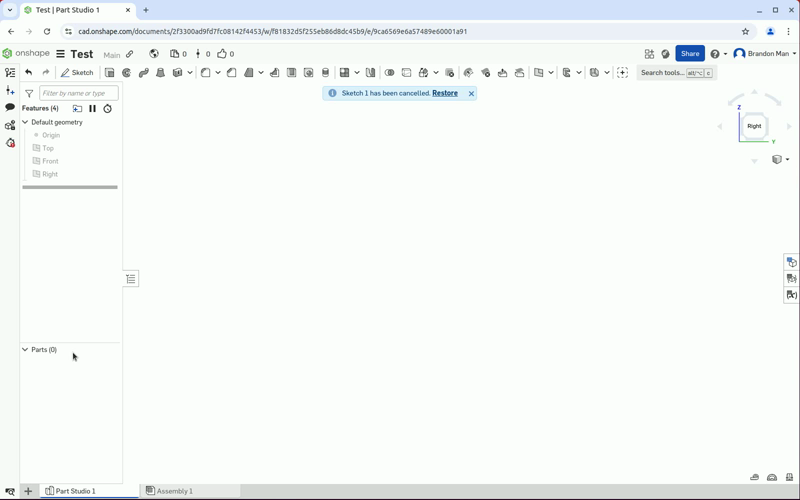
key(shift+y)
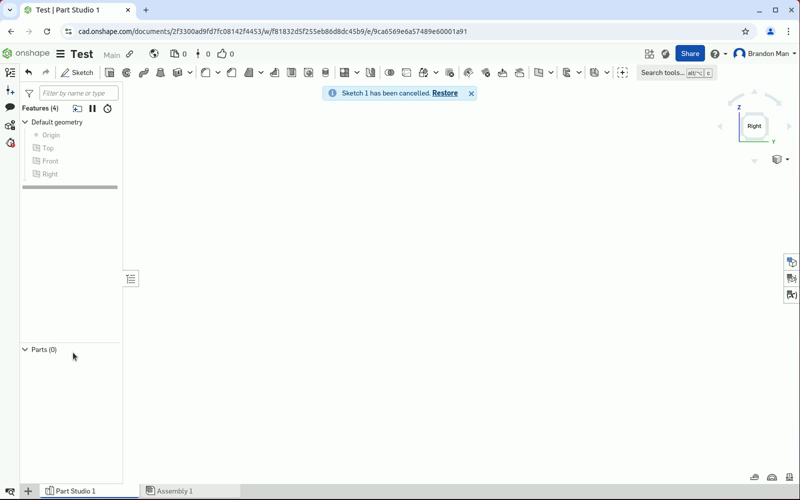
key(shift+s)
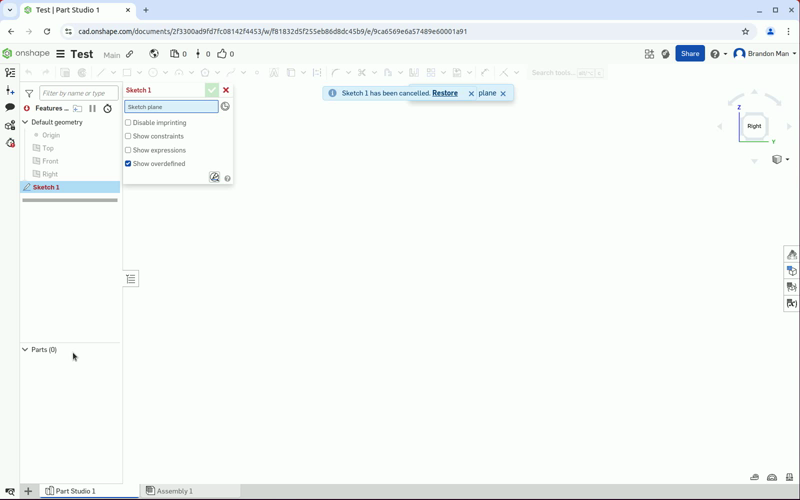
mouse_move(73, 176)
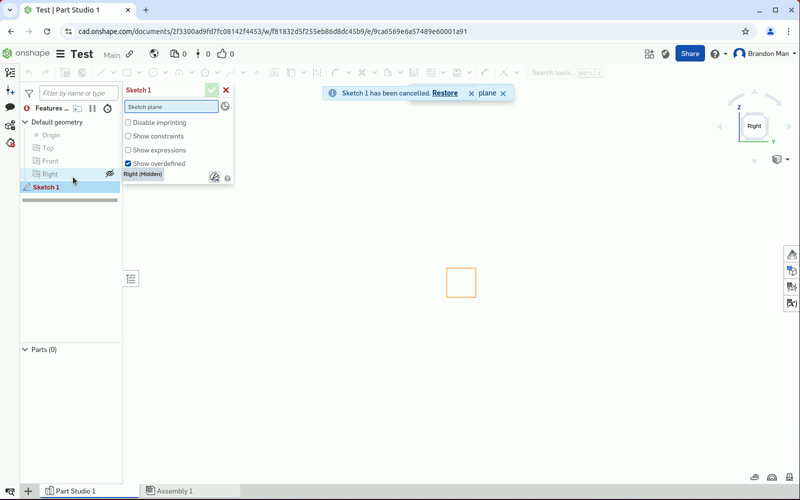
click(73, 176)
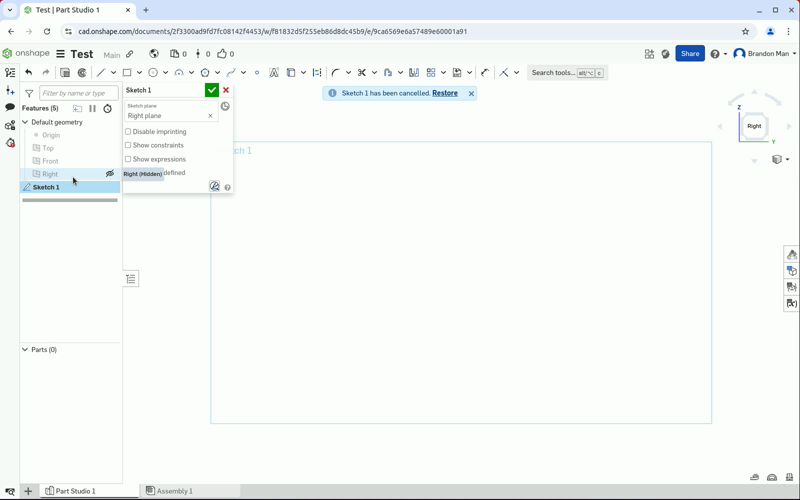
mouse_move(73, 352)
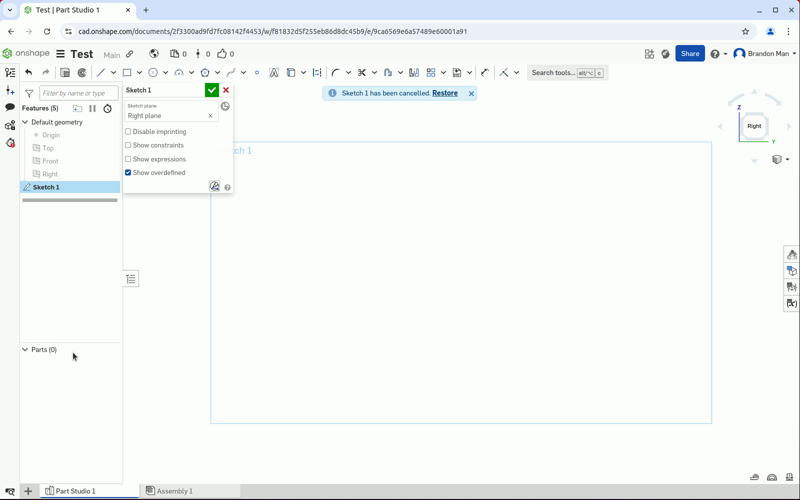
key(y)
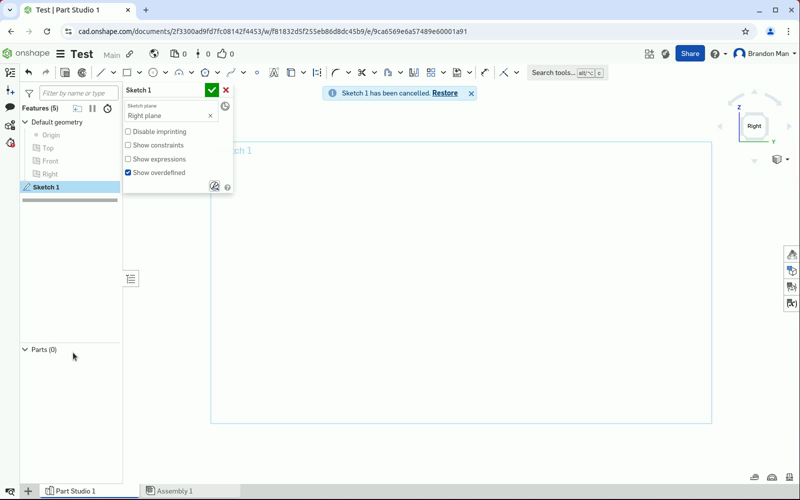
key(l)
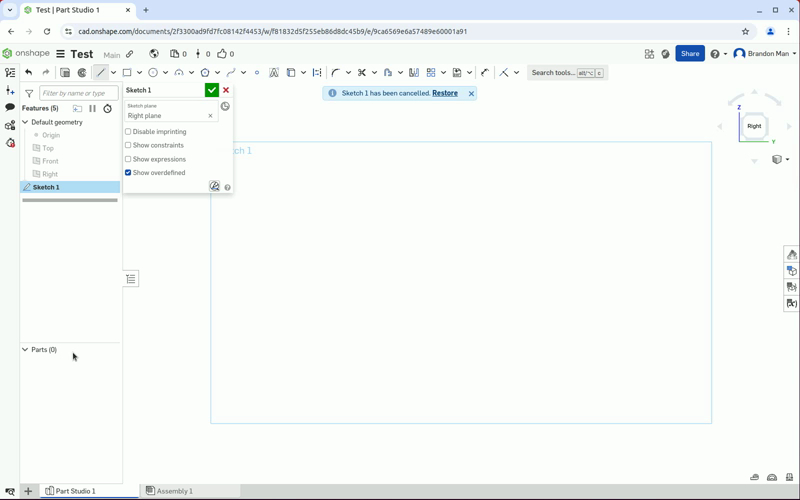
key_down(shift)
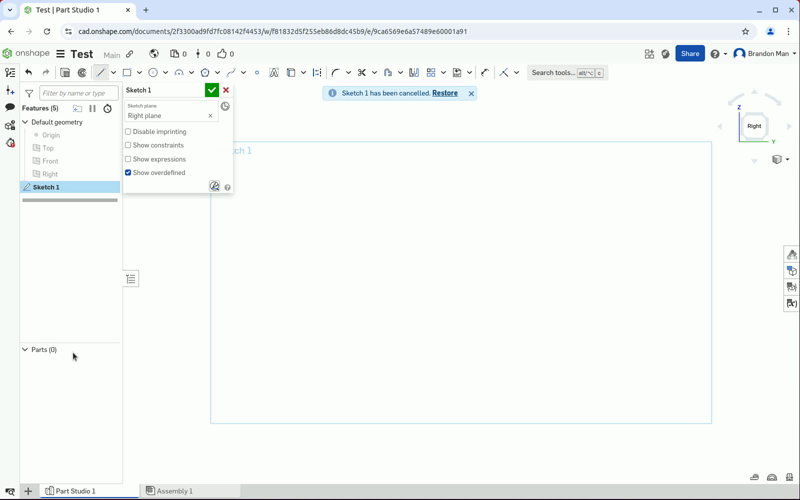
mouse_move(376, 282)
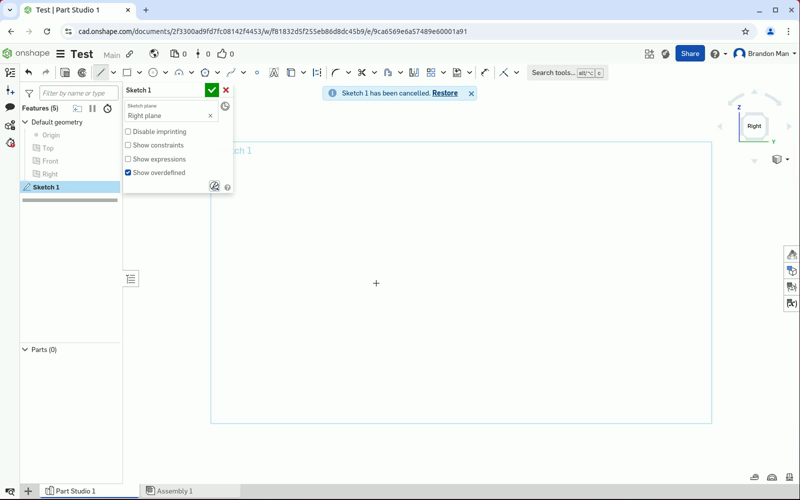
click(376, 282)
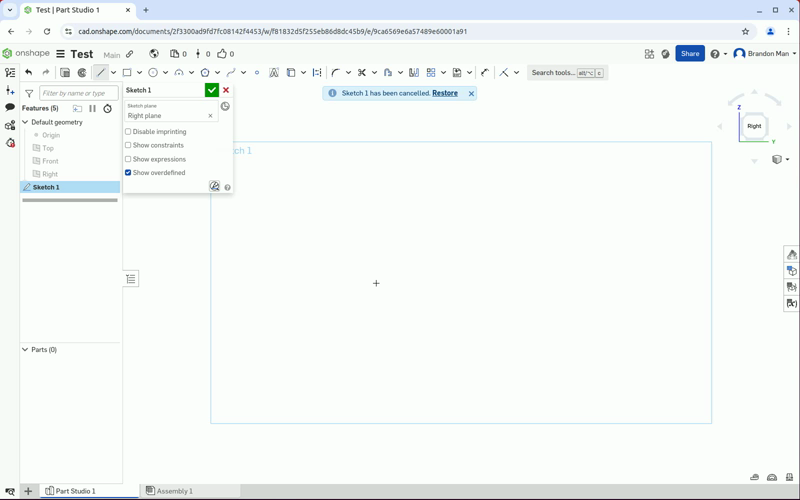
key_up(shift)
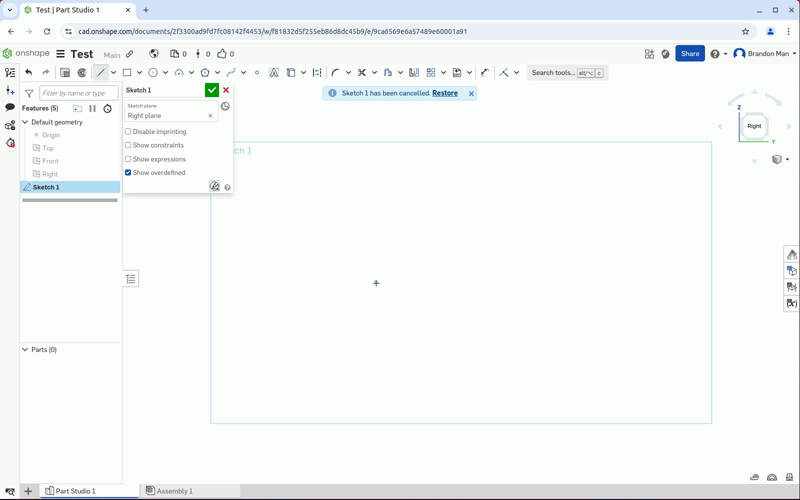
key_down(shift)
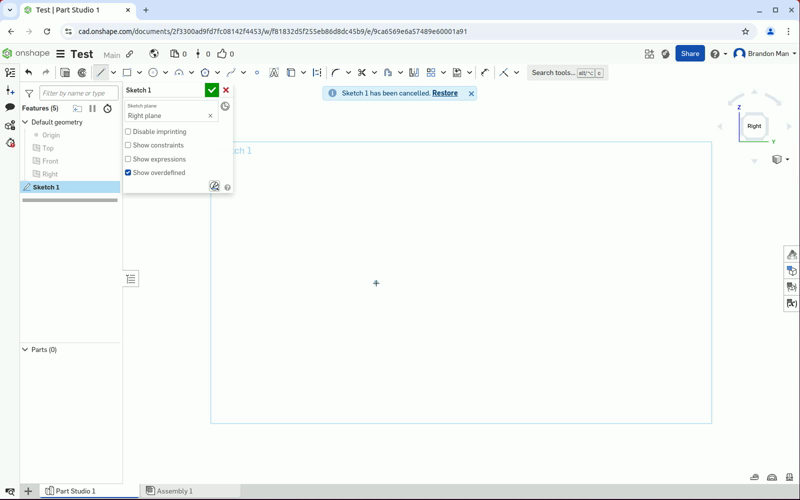
mouse_move(460, 282)
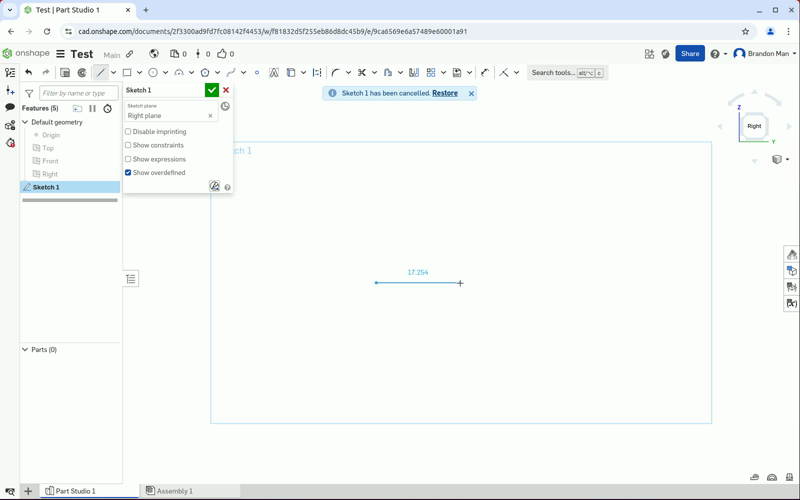
click(460, 282)
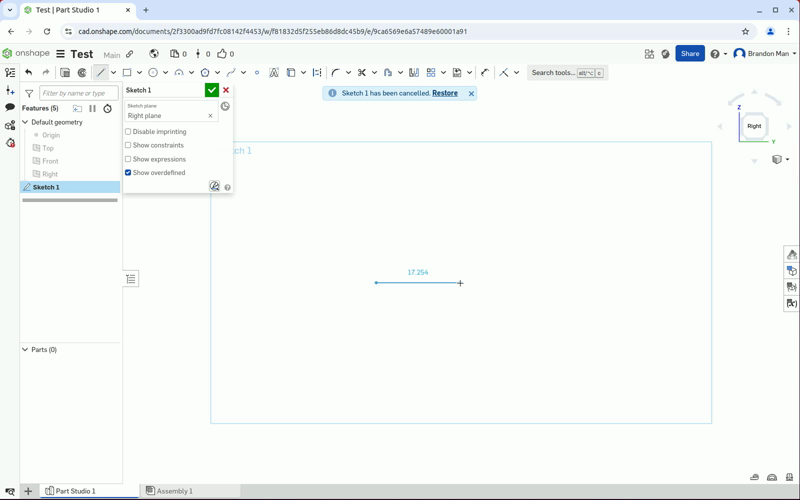
key_up(shift)
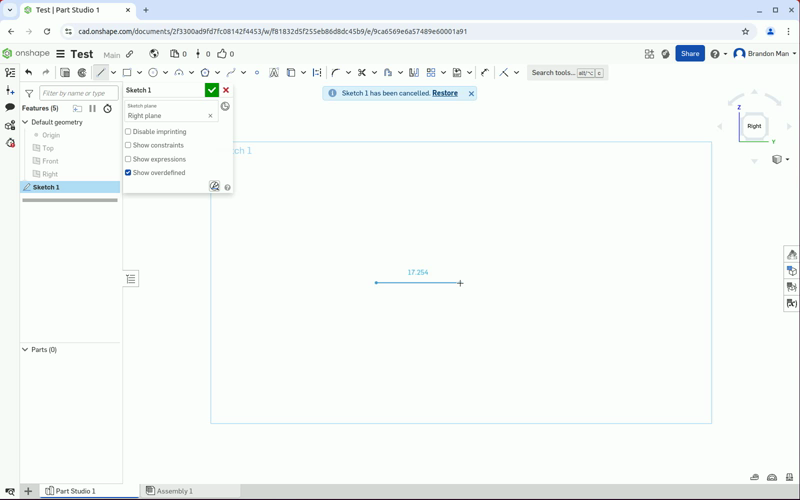
key_down(shift)
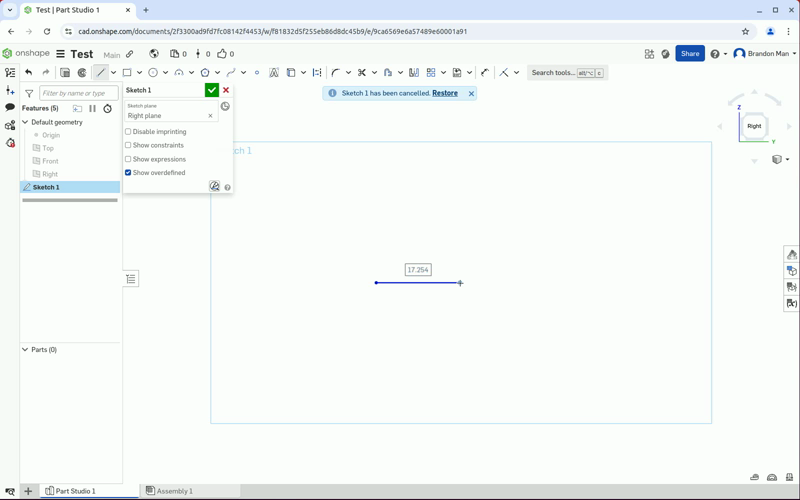
mouse_move(460, 170)
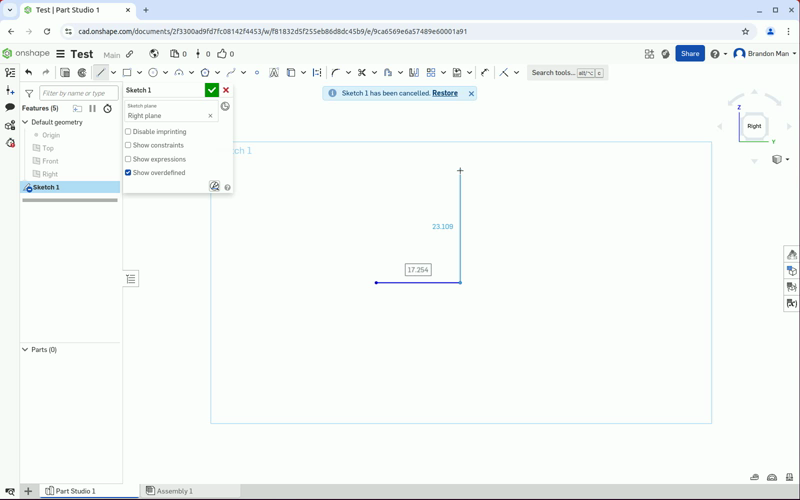
click(460, 170)
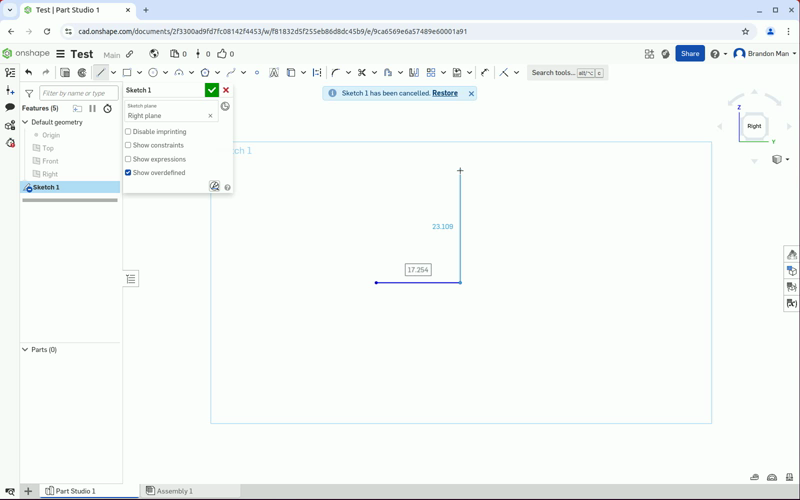
key_up(shift)
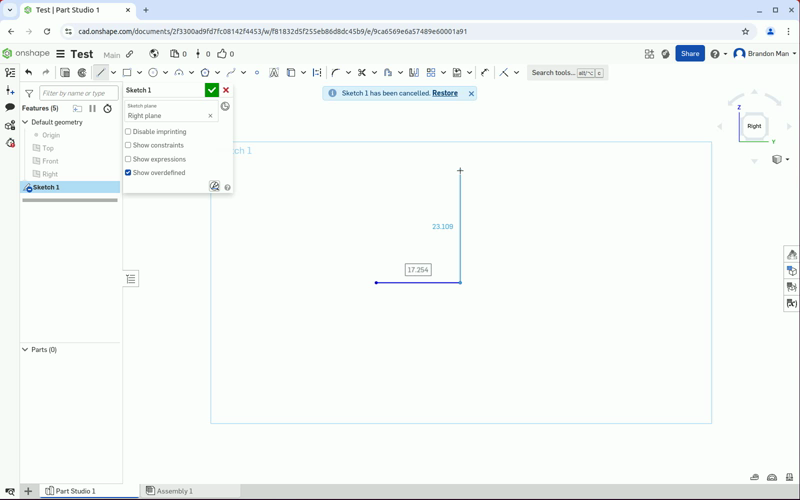
key_down(shift)
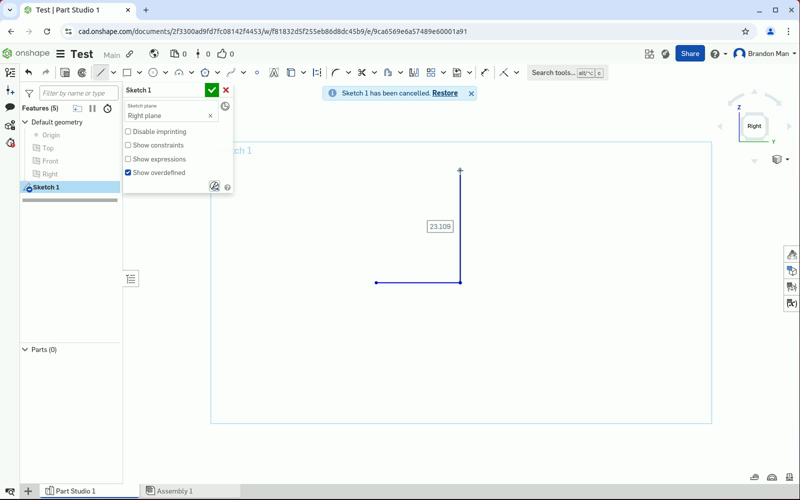
mouse_move(376, 170)
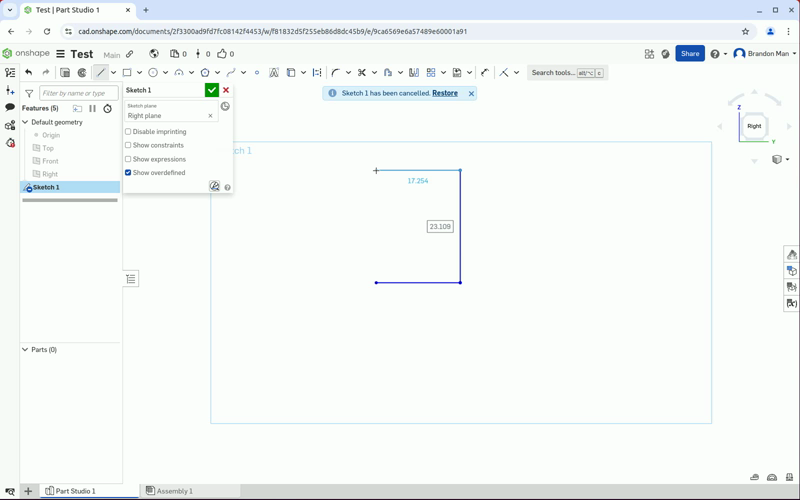
click(376, 170)
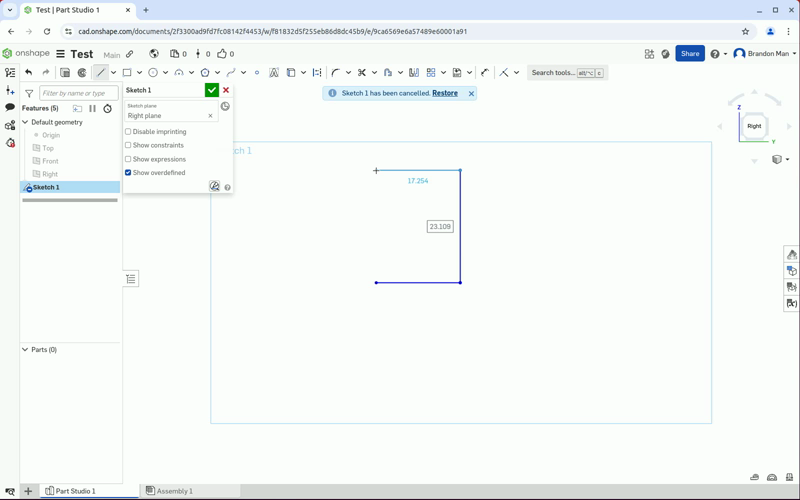
key_up(shift)
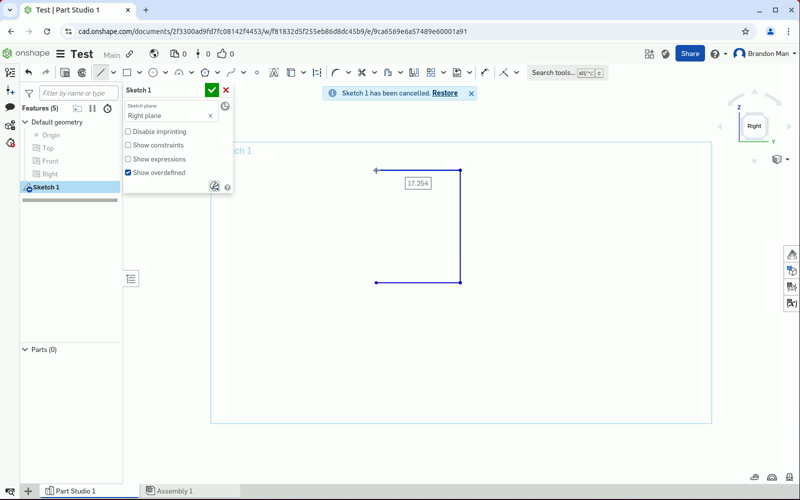
key_down(shift)
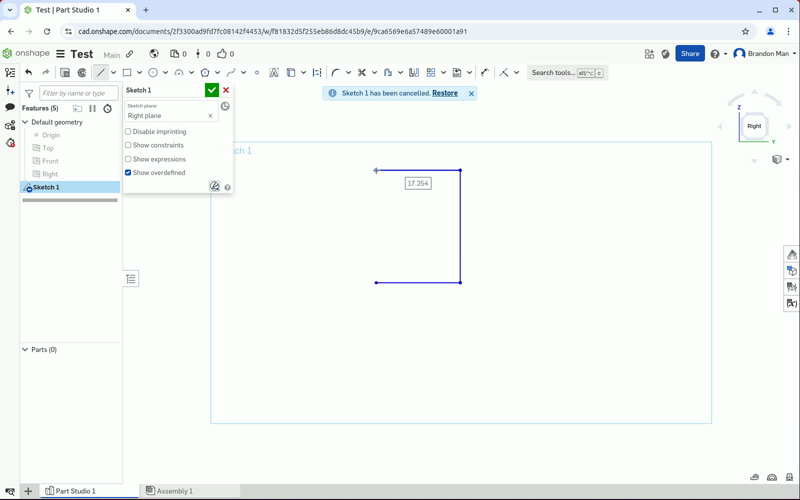
mouse_move(376, 282)
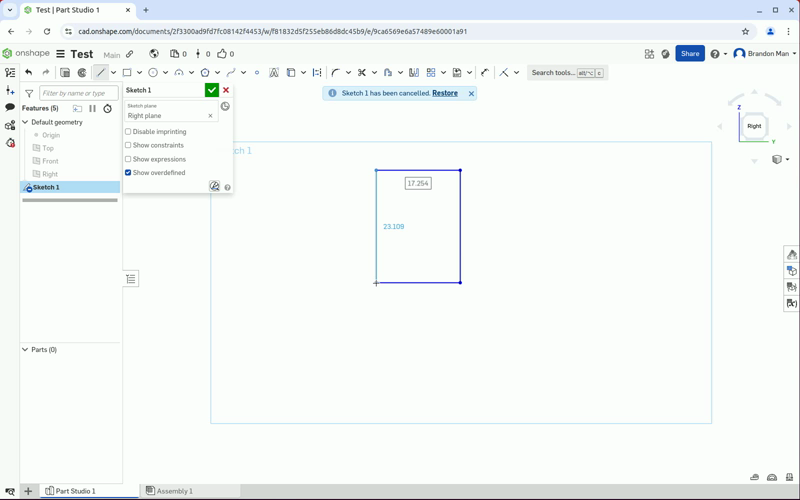
key_up(shift)
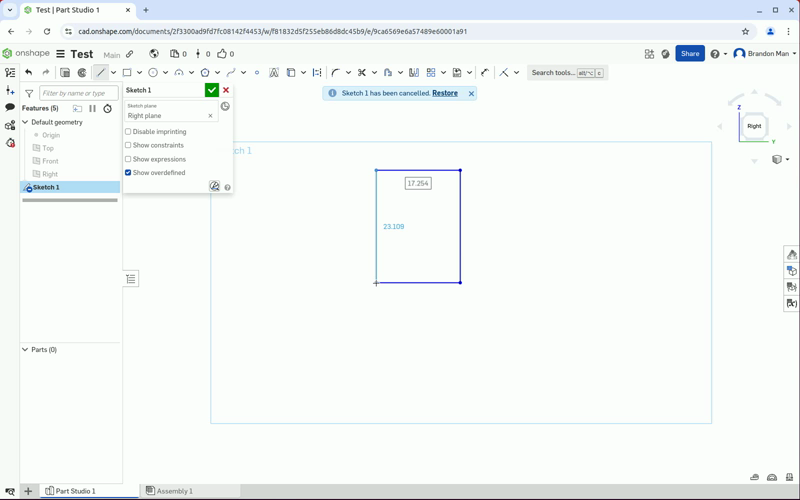
click(376, 282)
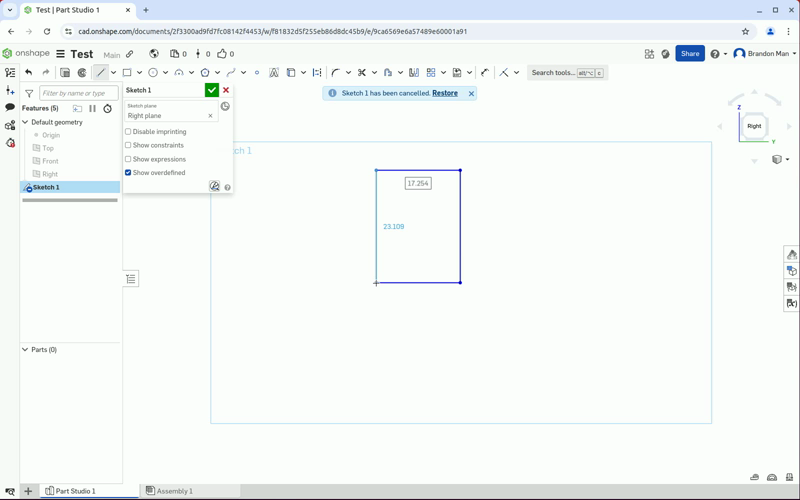
key(esc)
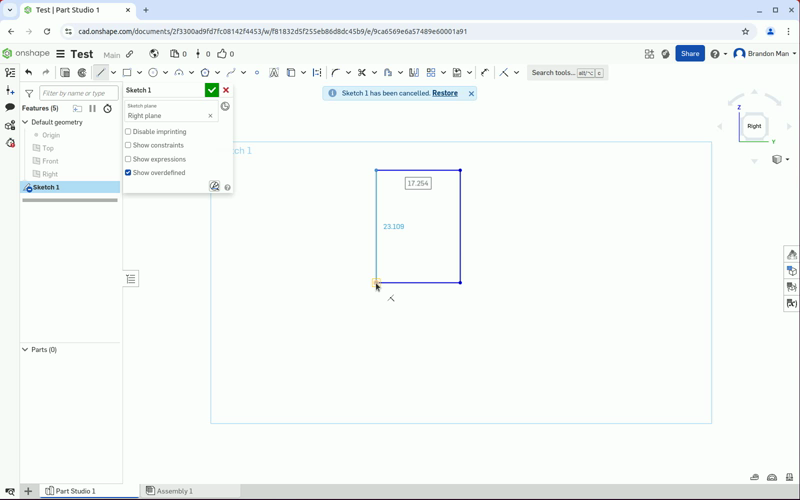
key(l)
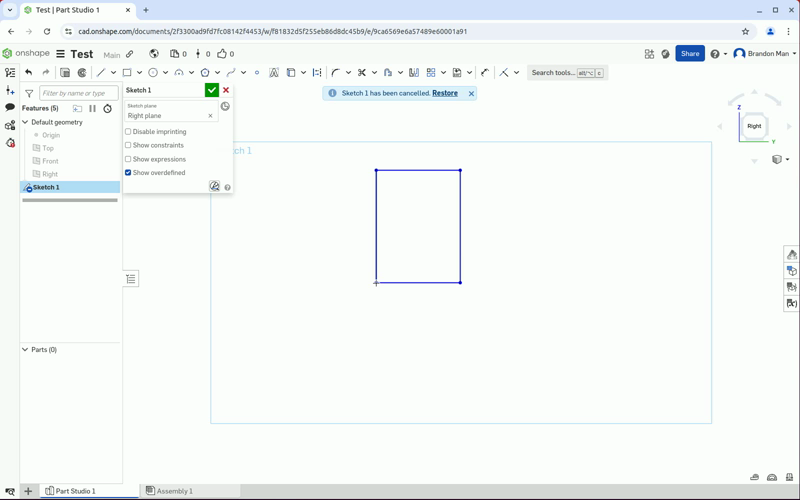
key_down(shift)
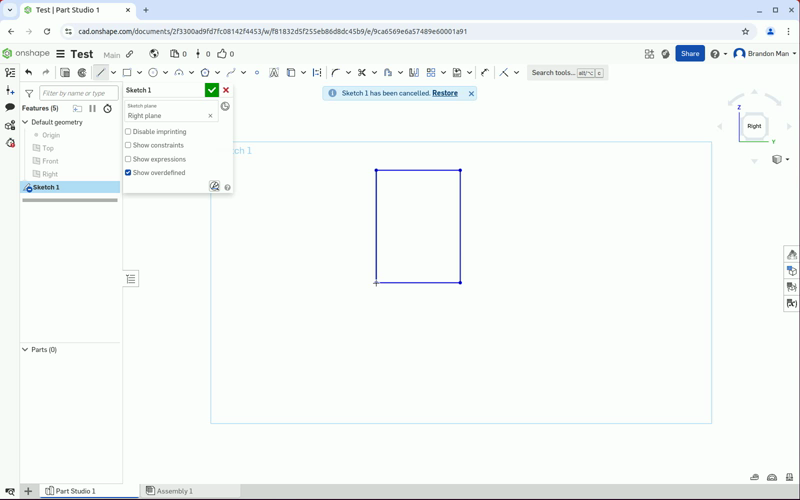
mouse_move(411, 204)
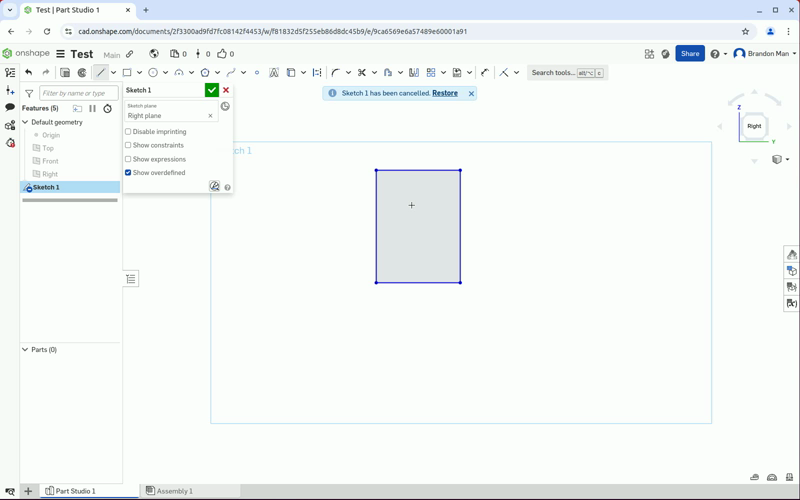
click(411, 204)
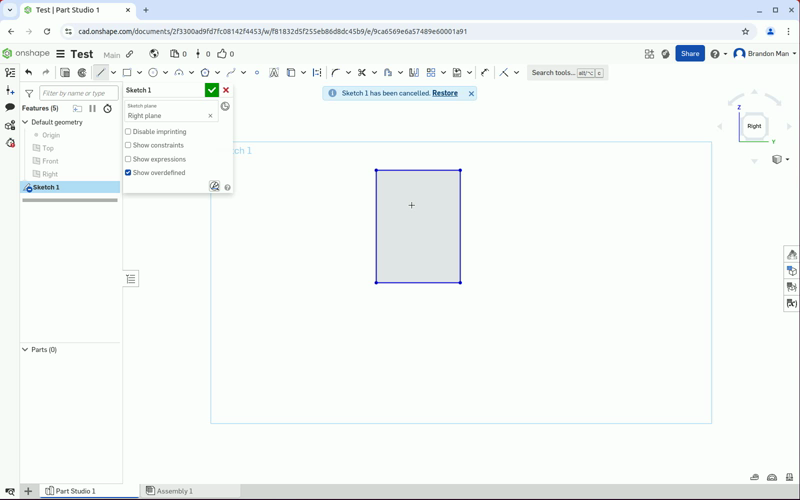
key_up(shift)
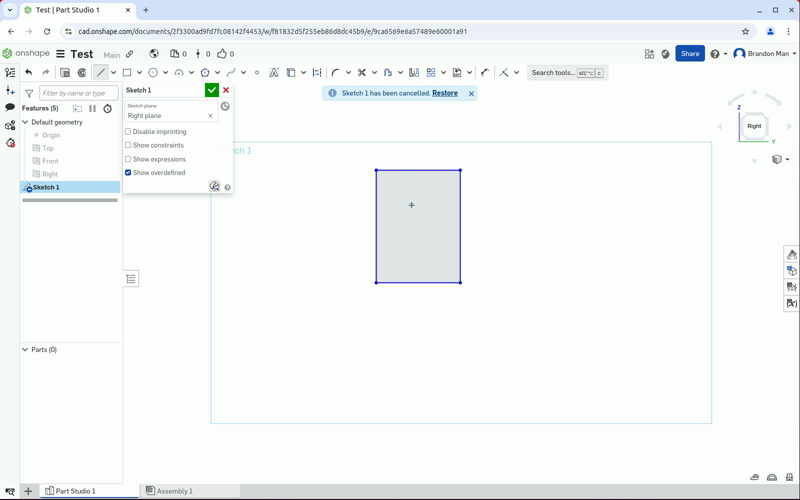
key_down(shift)
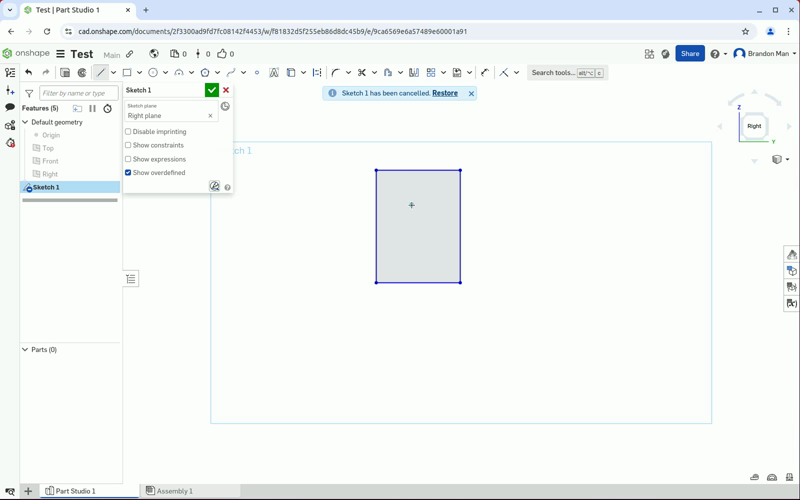
mouse_move(441, 204)
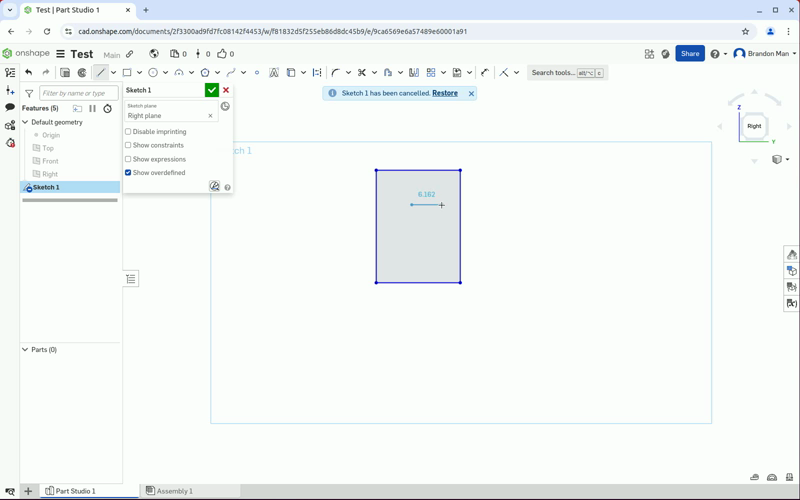
mouse_move(426, 204)
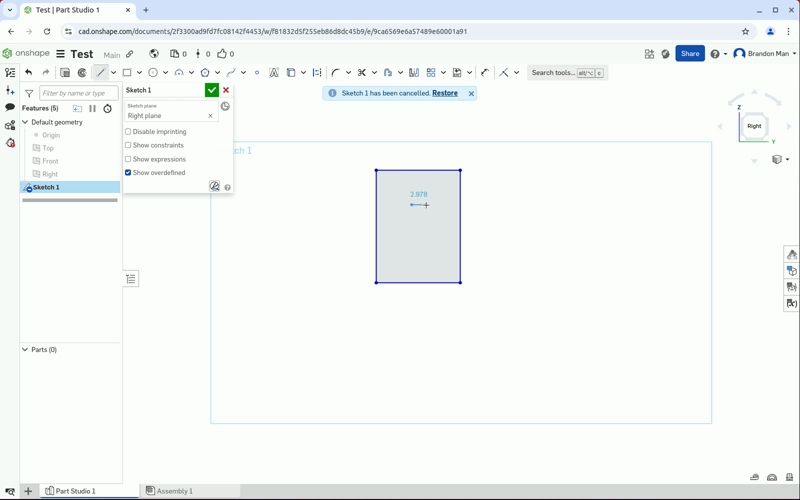
click(426, 204)
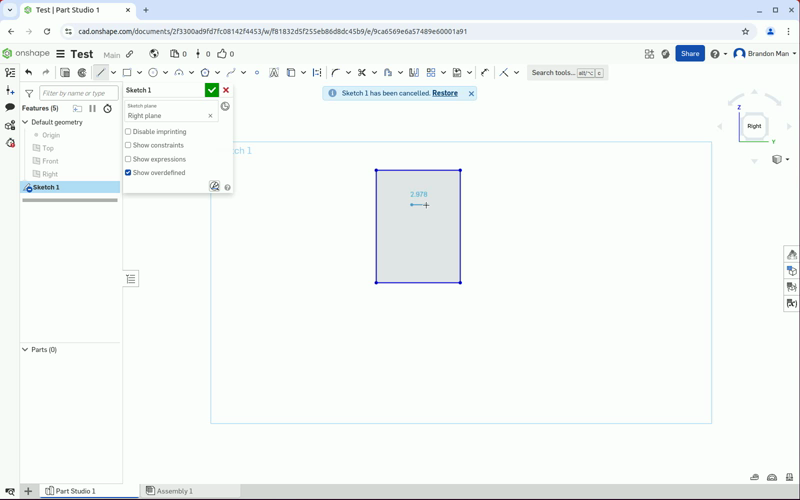
key_up(shift)
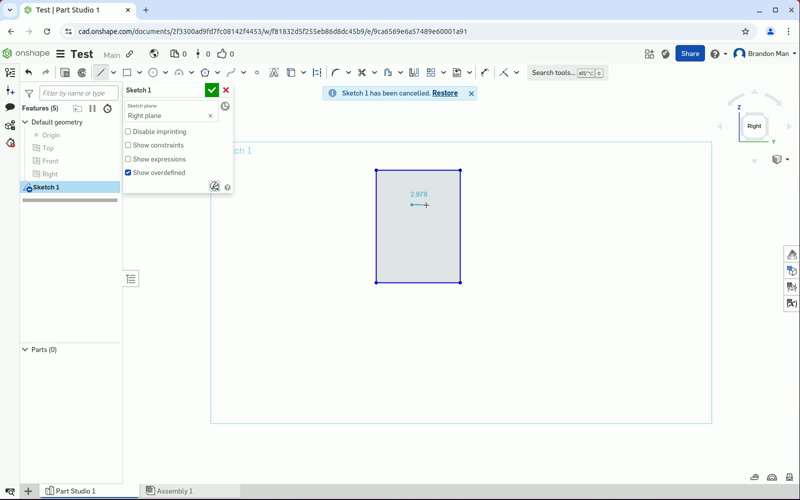
key(esc)
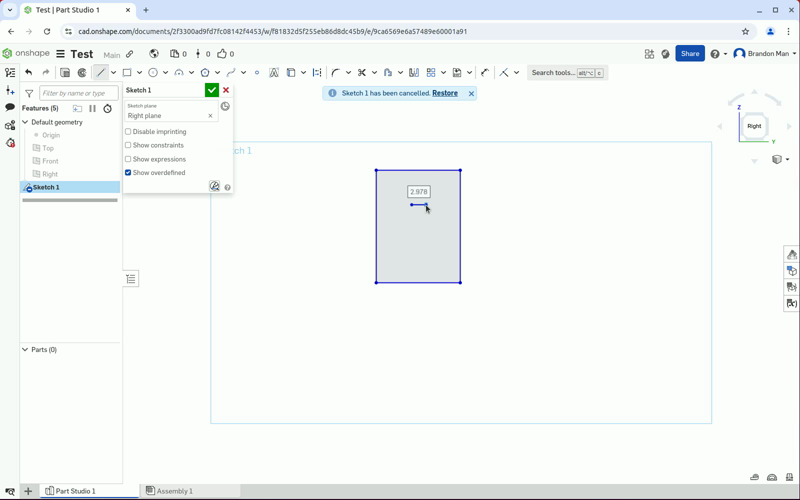
key(a)
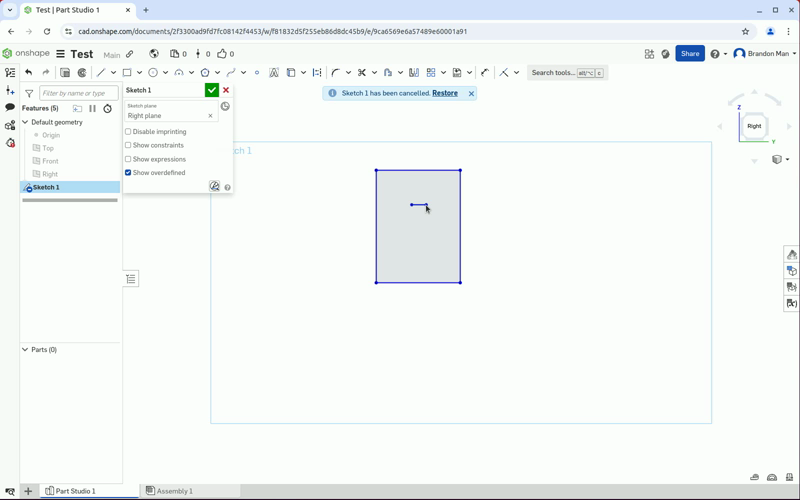
mouse_move(426, 204)
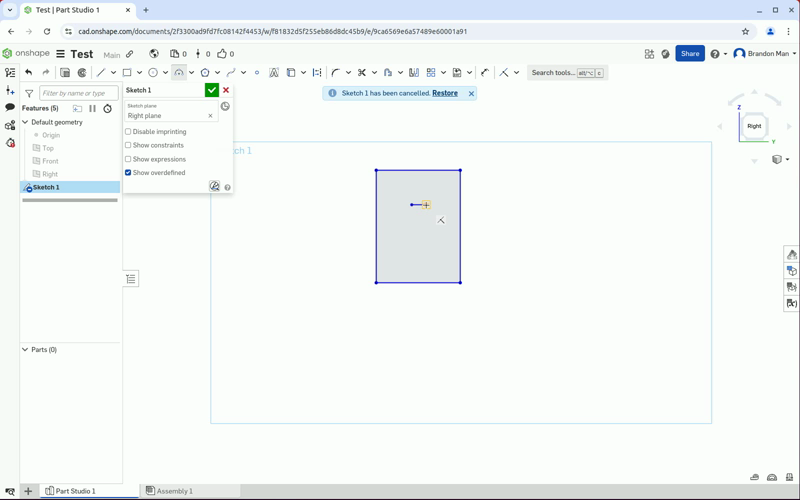
click(426, 204)
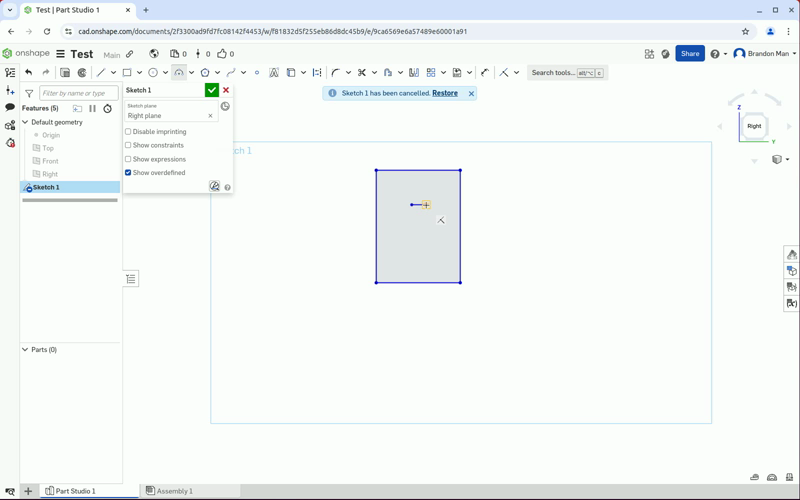
key_down(shift)
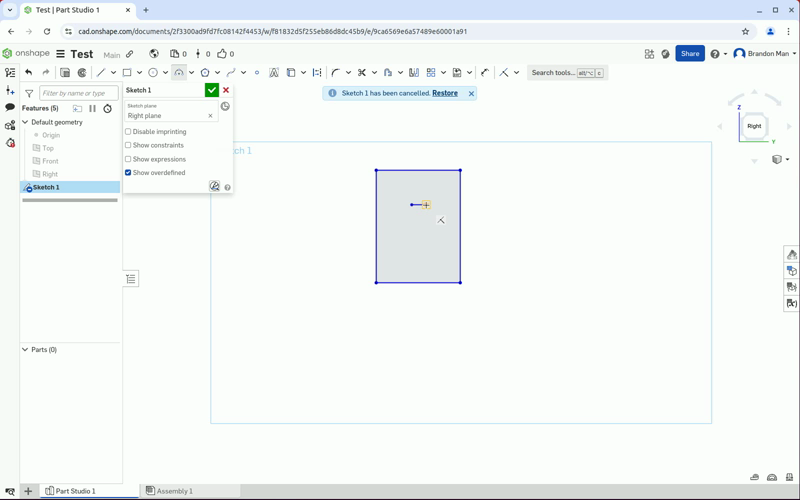
mouse_move(426, 192)
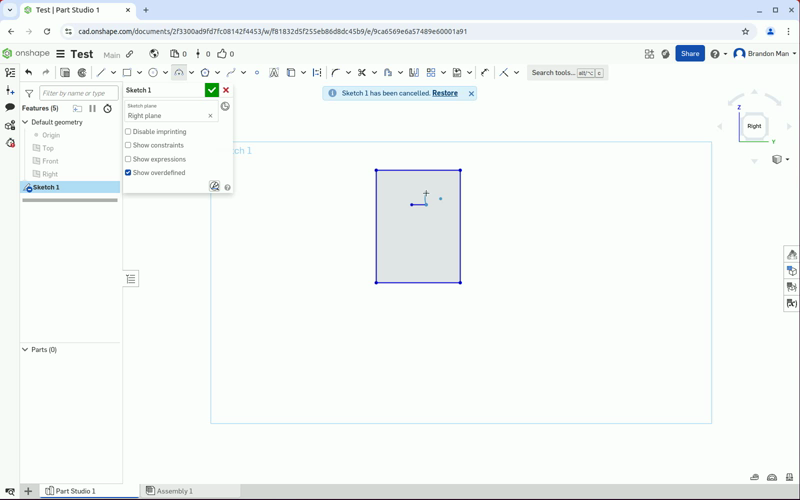
click(426, 192)
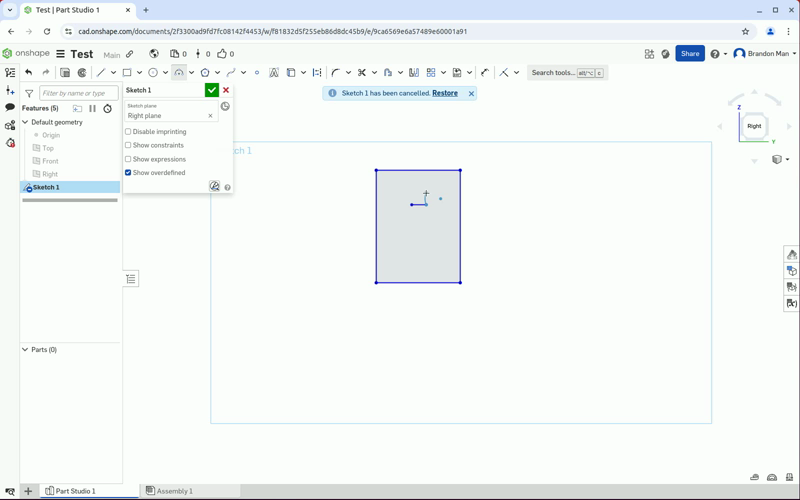
mouse_move(432, 198)
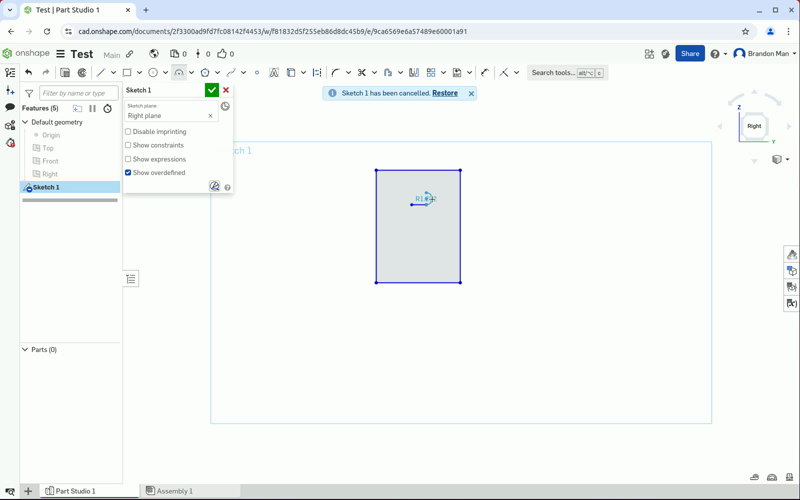
click(432, 198)
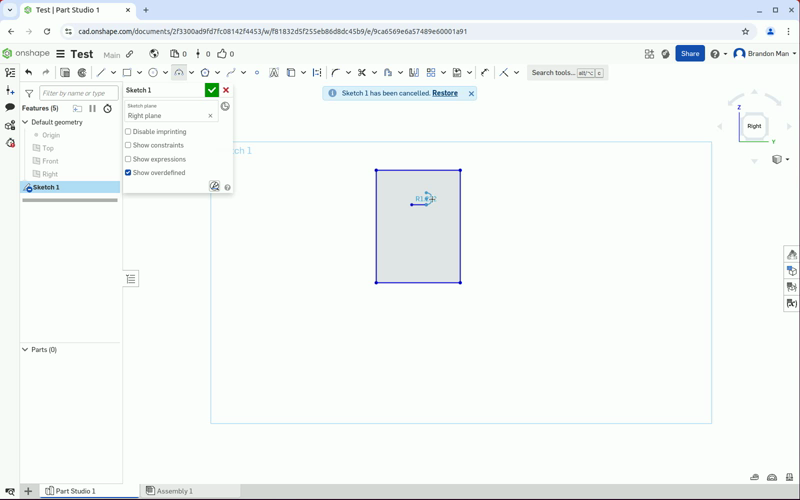
key_up(shift)
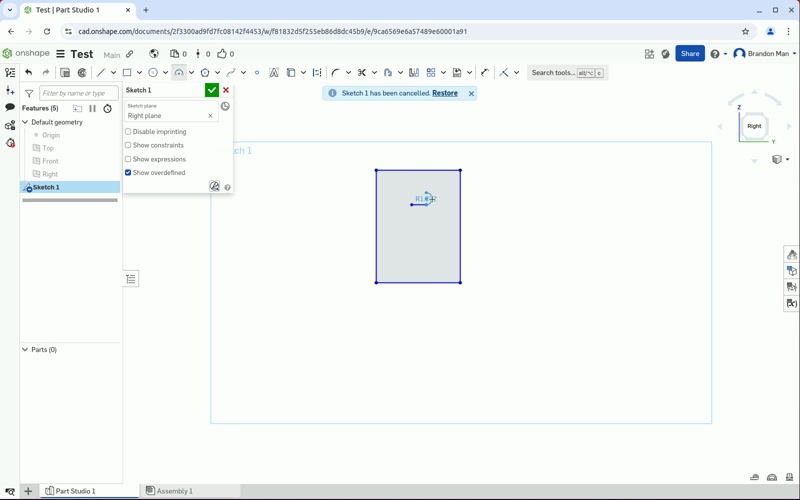
key(esc)
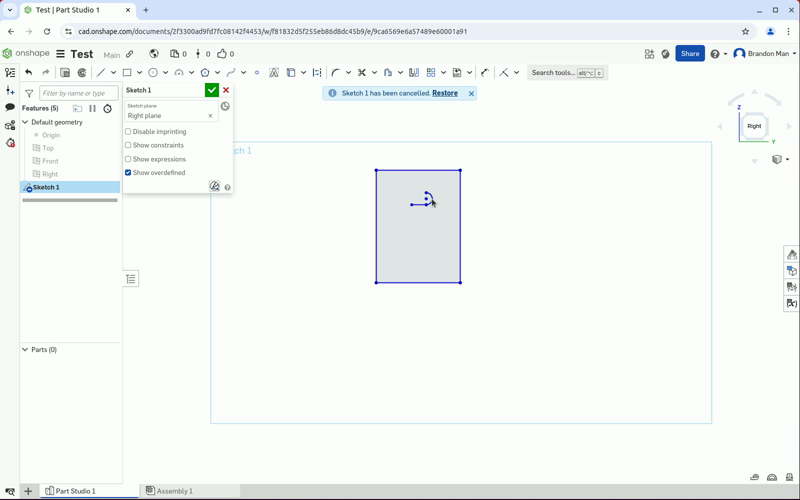
key(l)
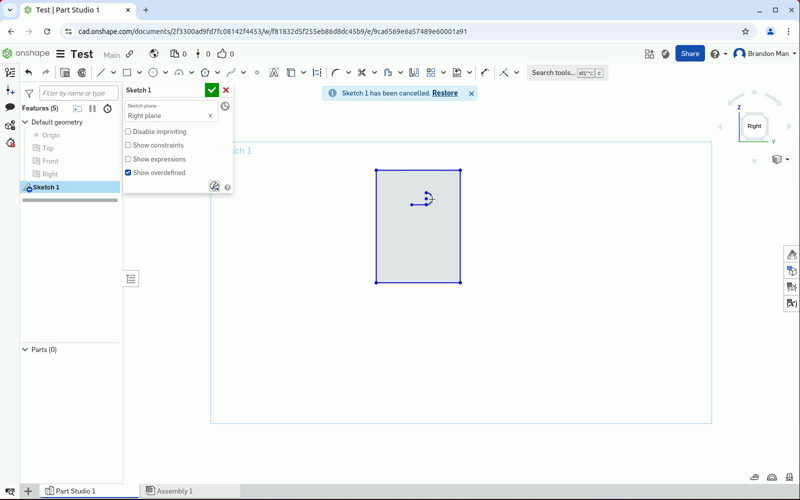
mouse_move(426, 192)
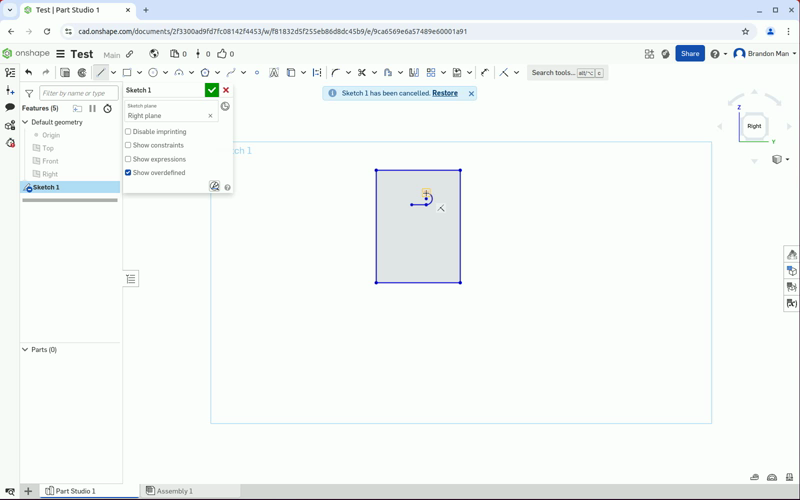
click(426, 192)
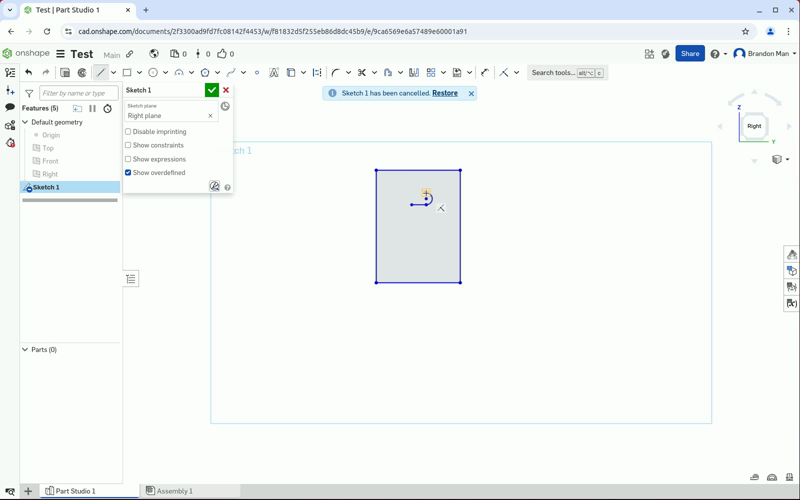
key_down(shift)
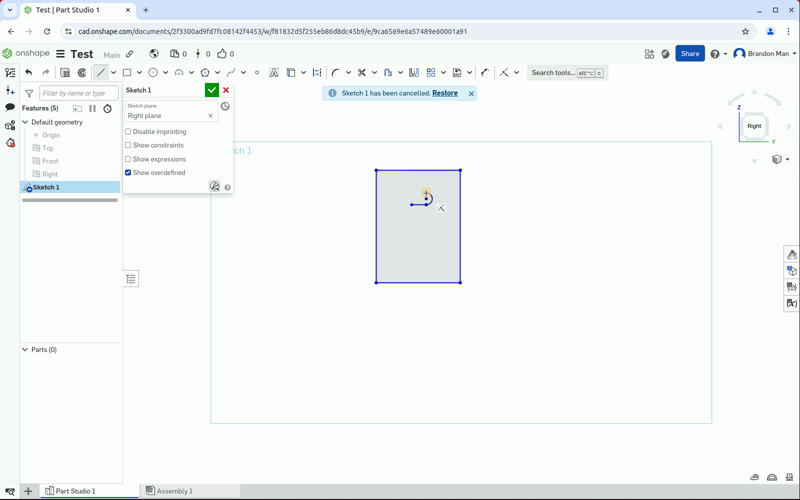
mouse_move(456, 192)
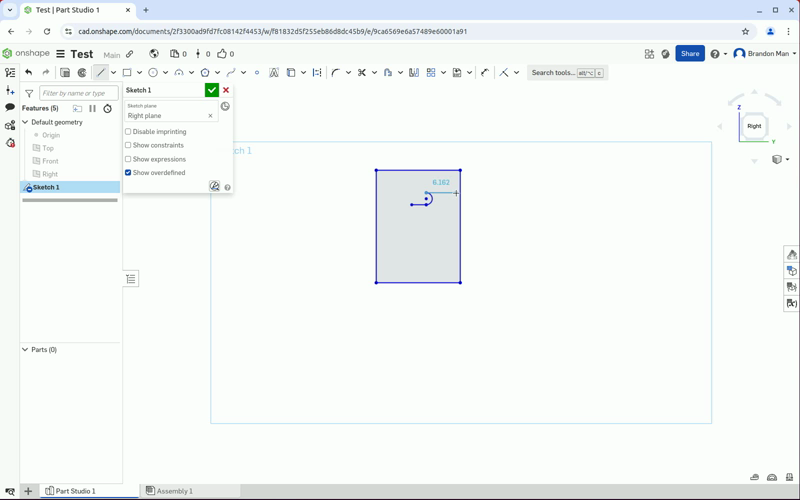
mouse_move(411, 192)
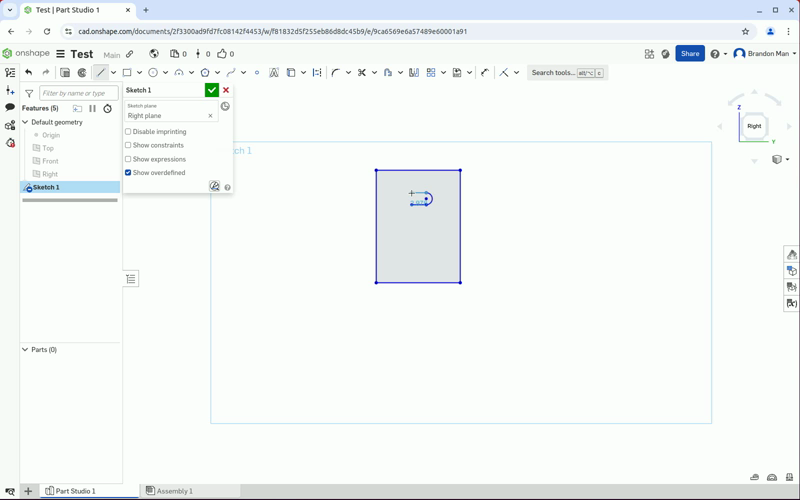
click(411, 192)
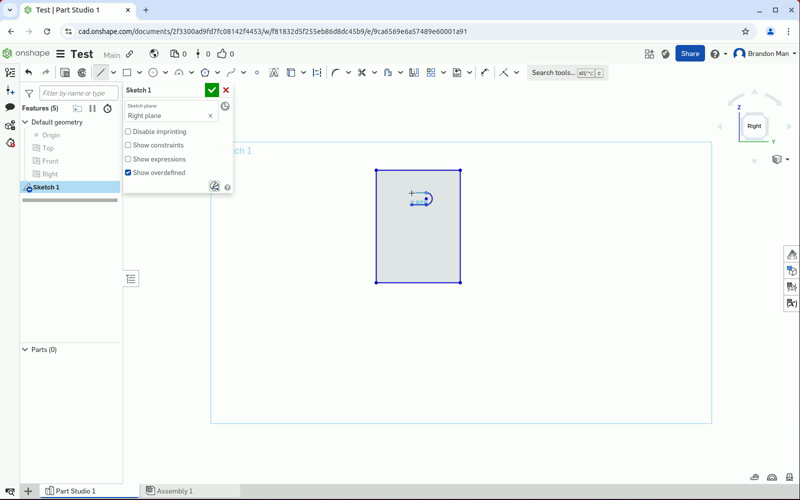
key_up(shift)
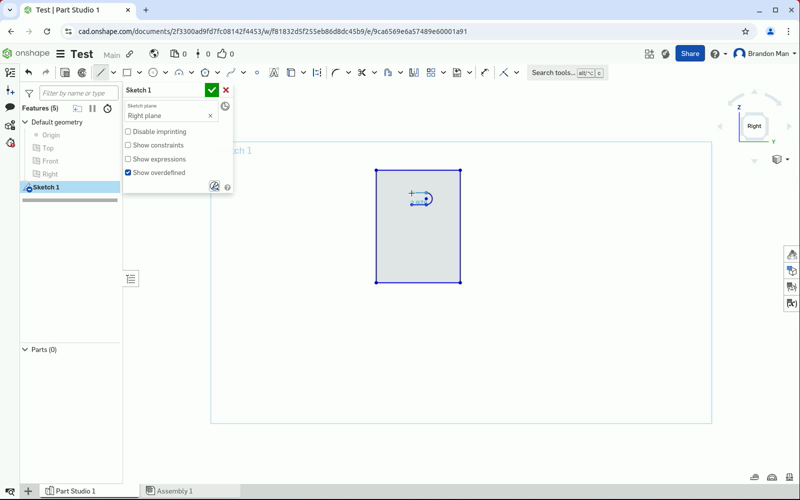
key(esc)
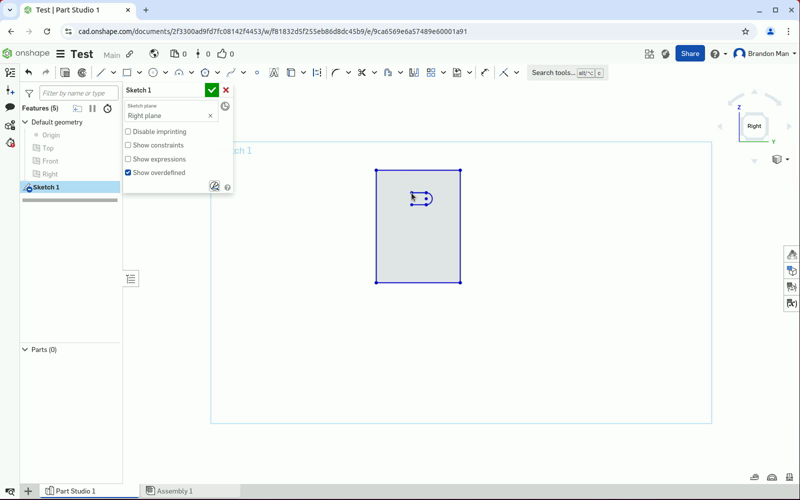
key(a)
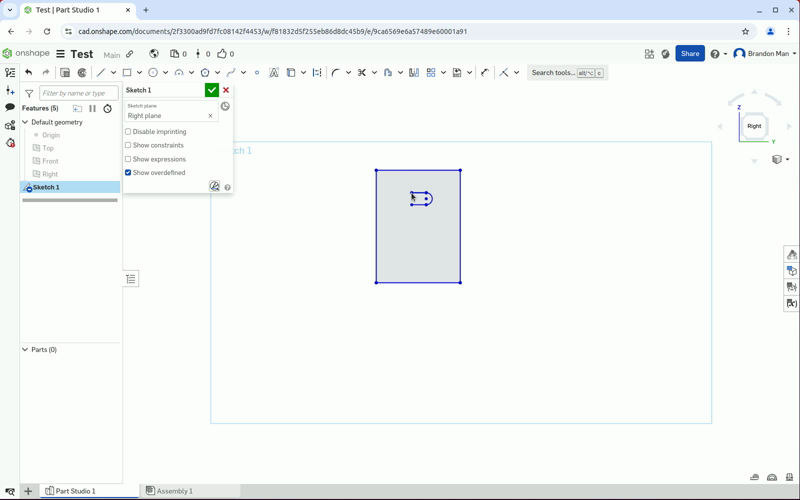
mouse_move(411, 192)
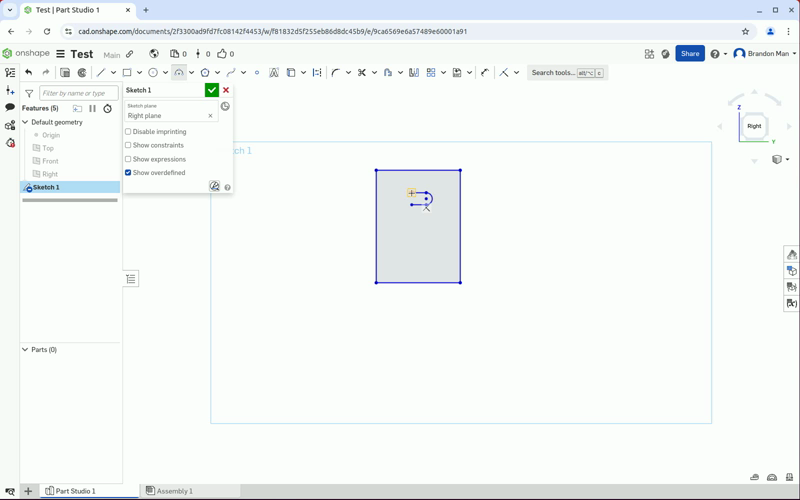
click(411, 192)
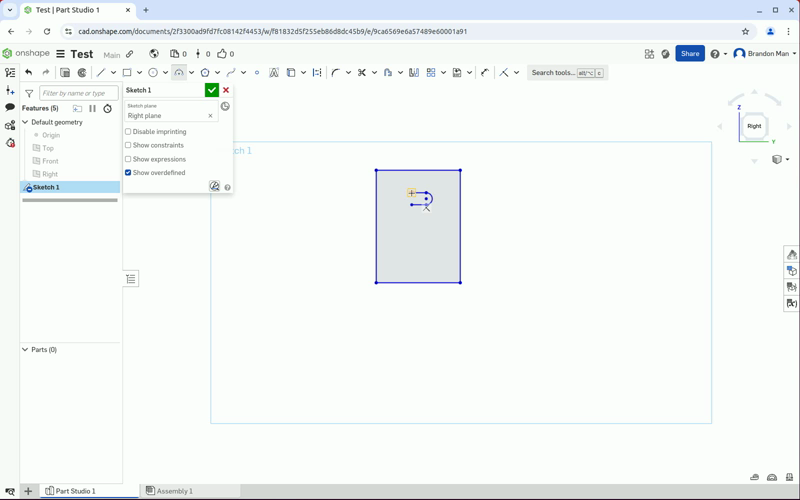
mouse_move(411, 204)
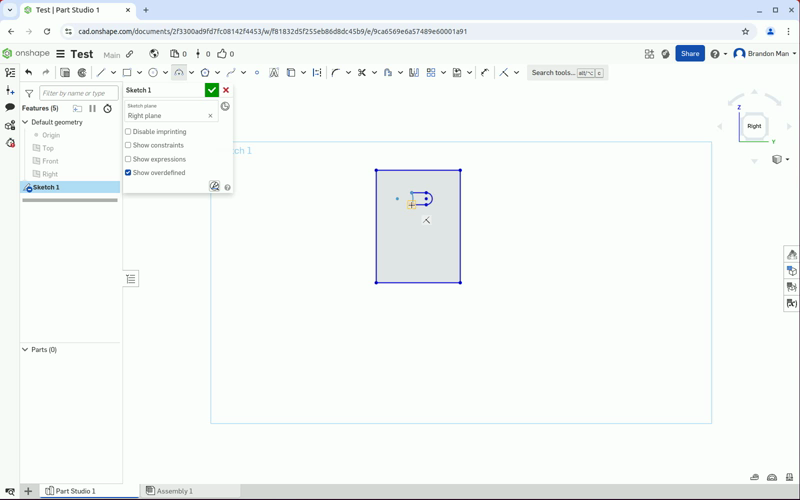
click(411, 204)
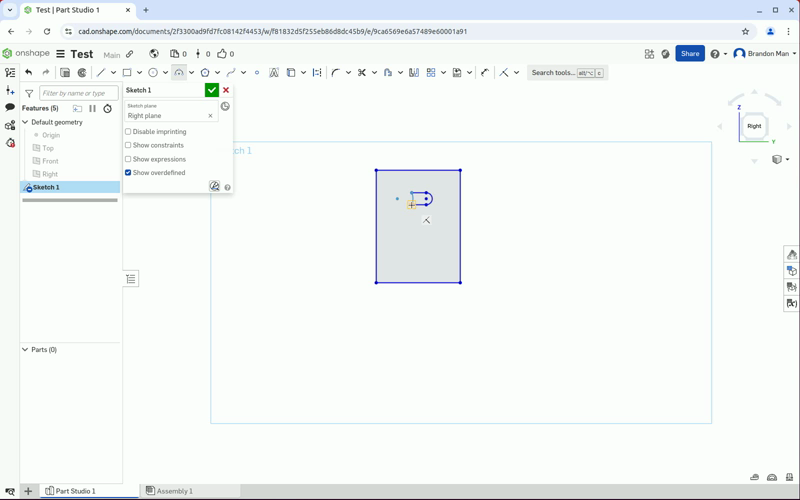
key_down(shift)
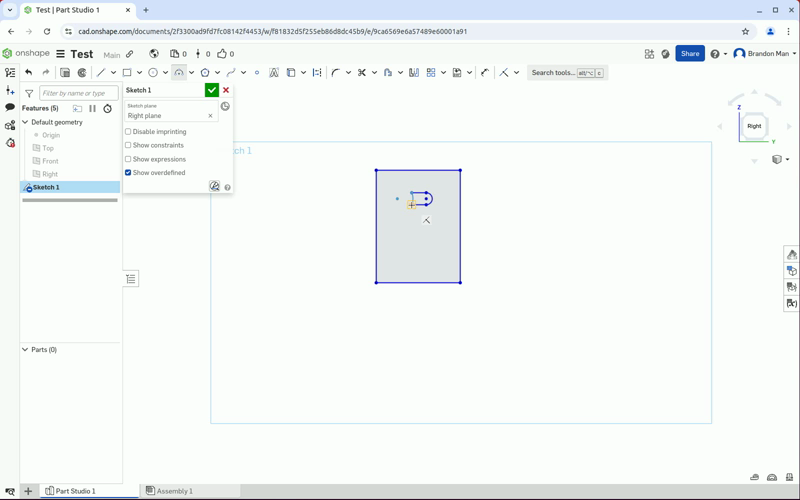
mouse_move(406, 198)
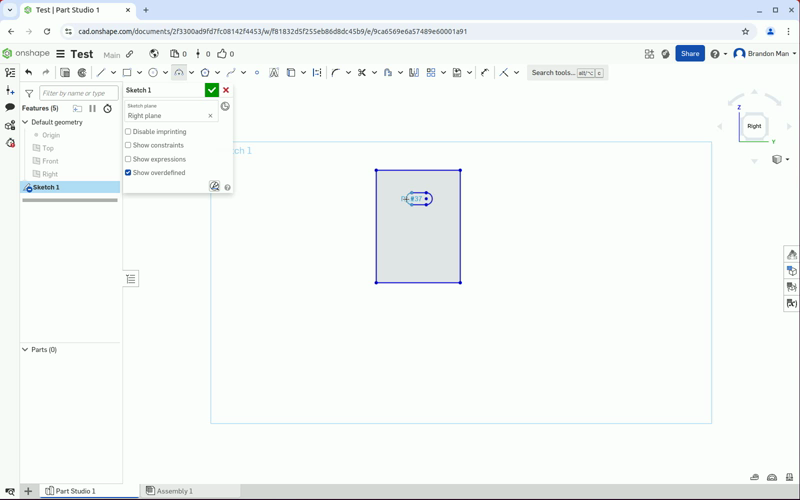
click(406, 198)
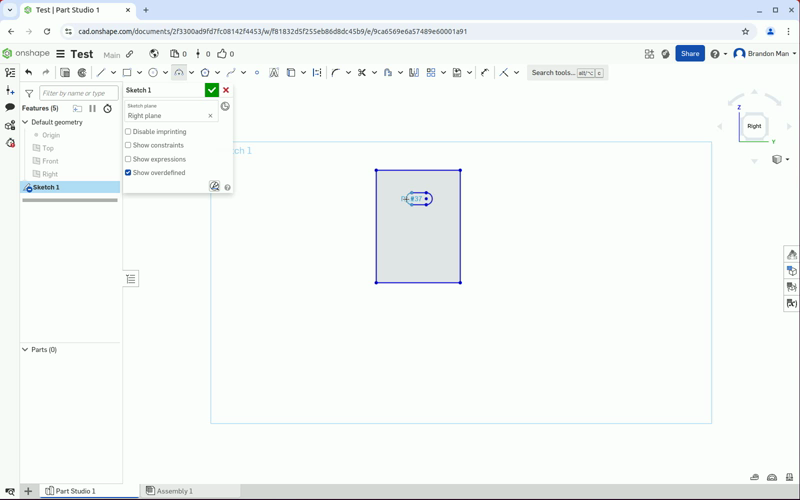
key_up(shift)
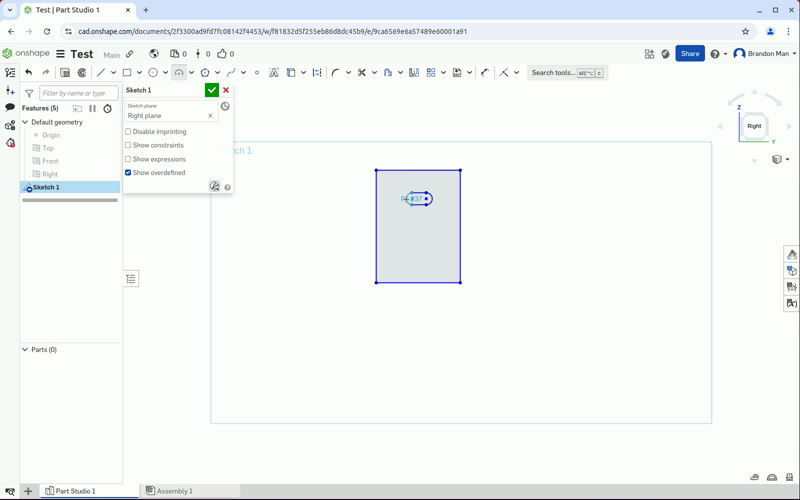
key(esc)
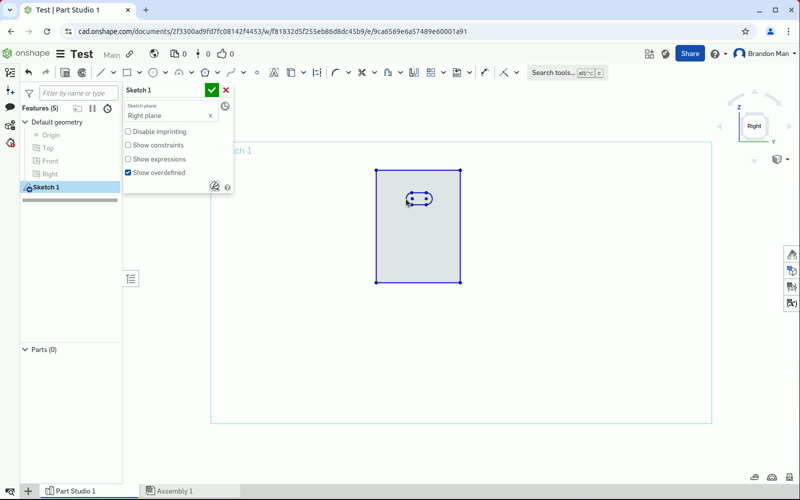
mouse_move(415, 271)
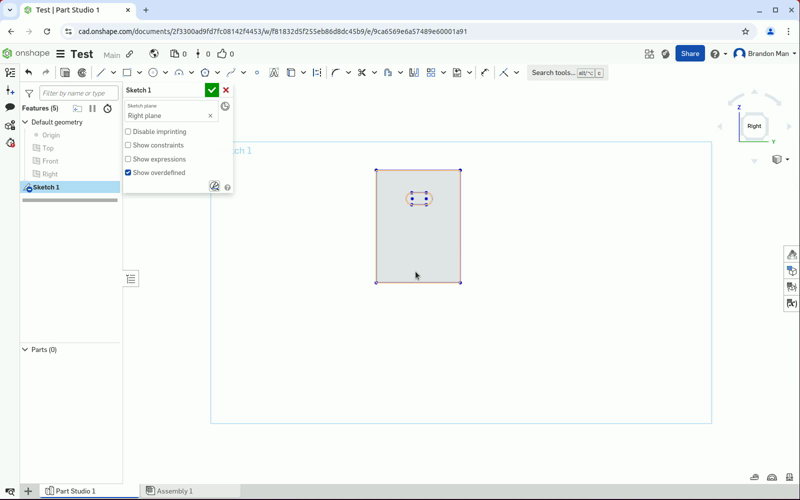
click(415, 271)
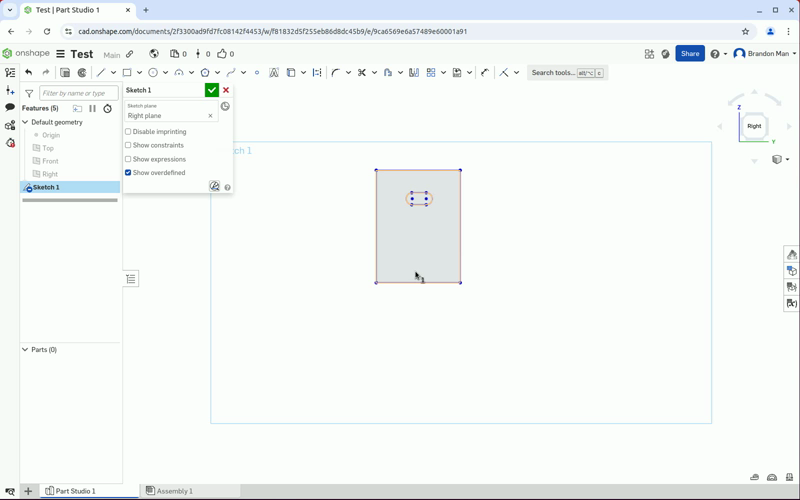
mouse_move(73, 352)
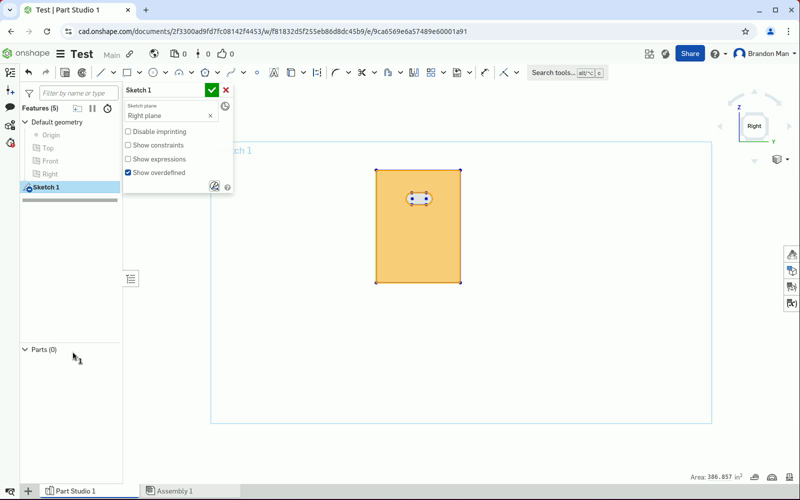
key(shift+y)
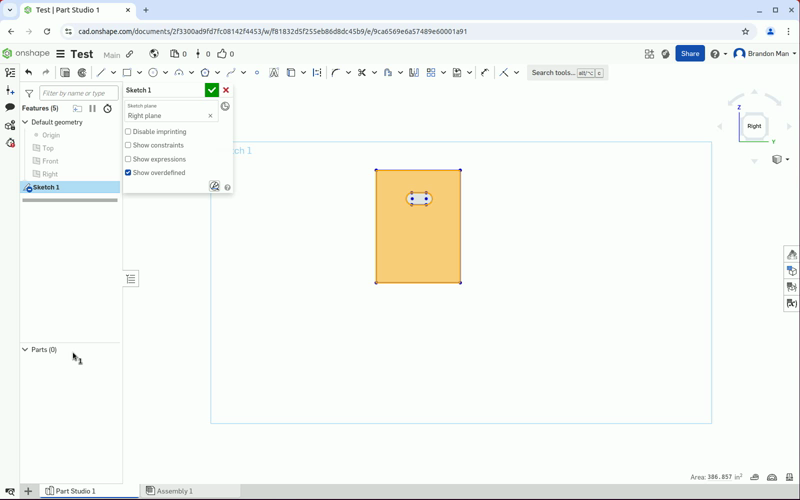
key(shift+e)
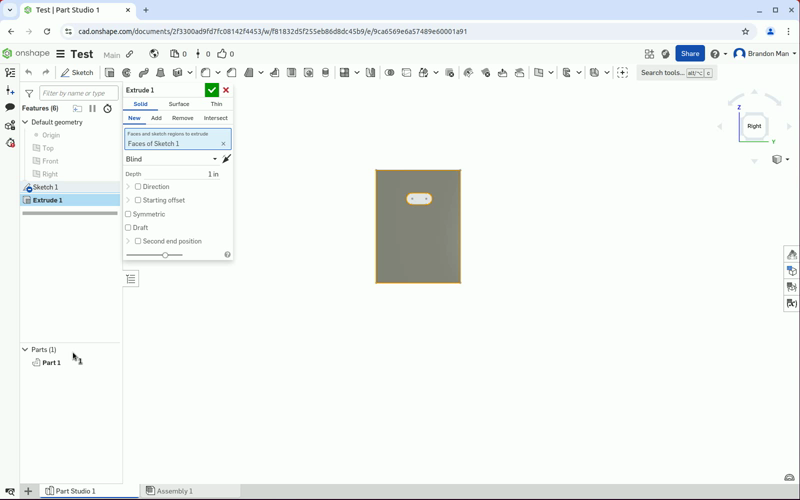
mouse_move(143, 106)
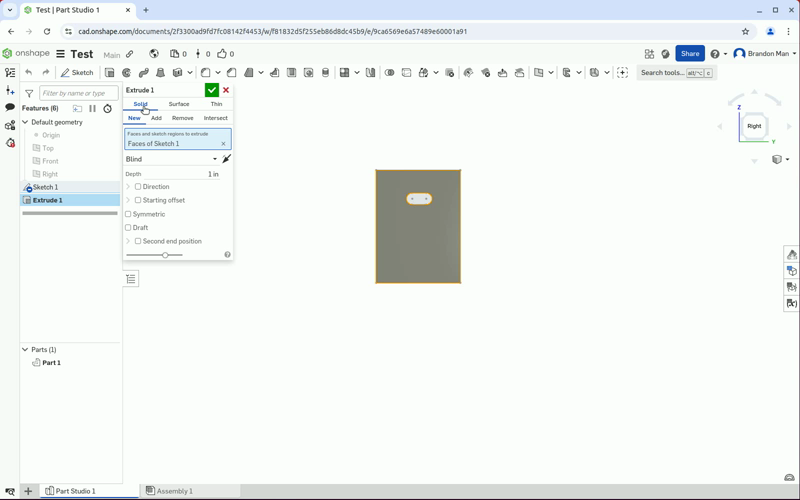
click(143, 106)
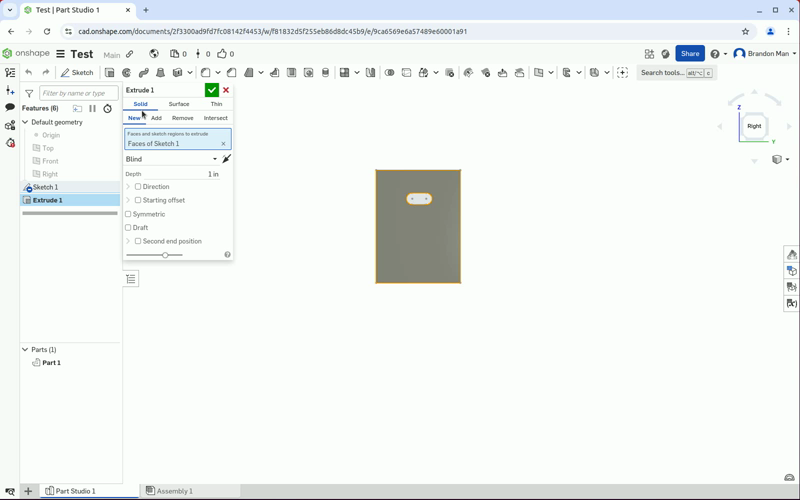
mouse_move(137, 120)
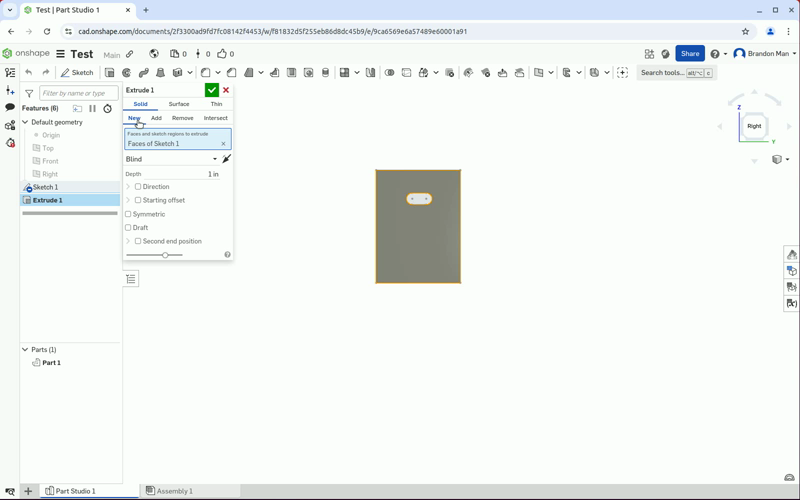
click(137, 120)
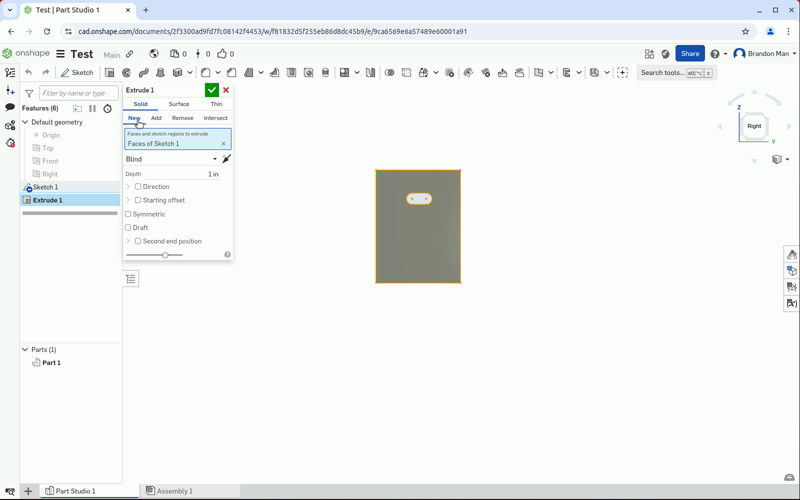
key(tab, 4)
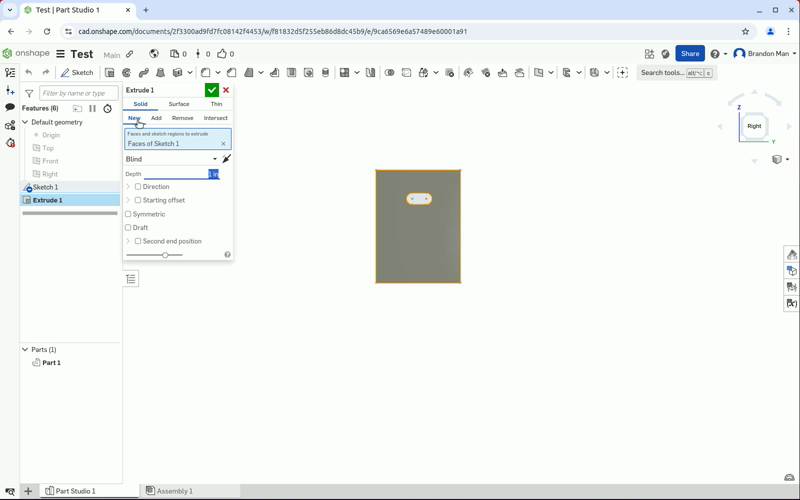
text(0.963)
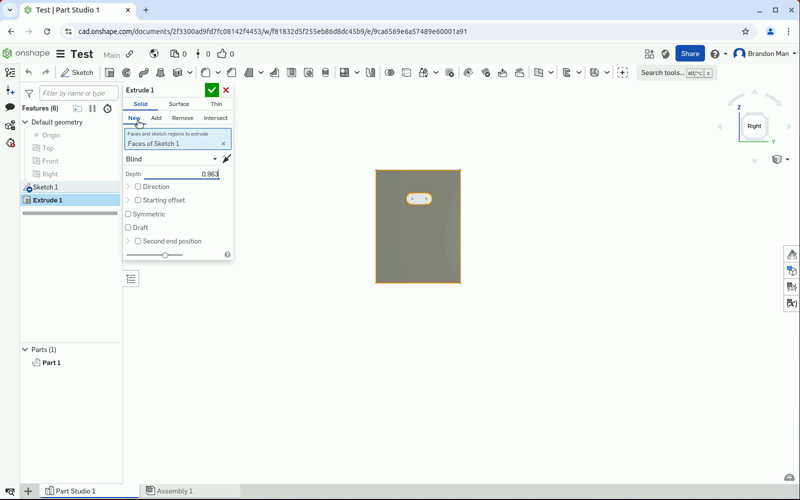
key(enter)
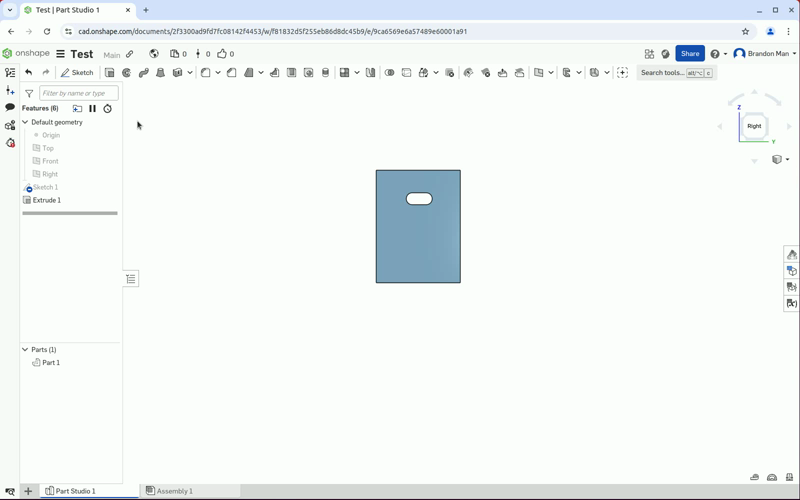
key(shift+h)
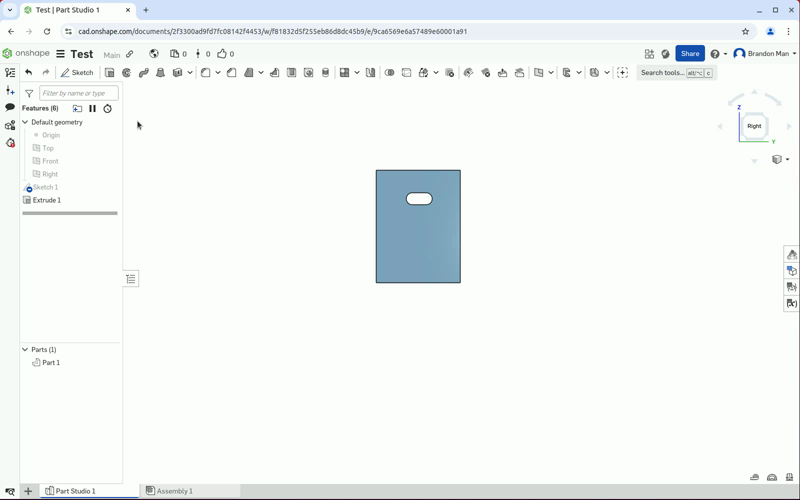
key(shift+h)
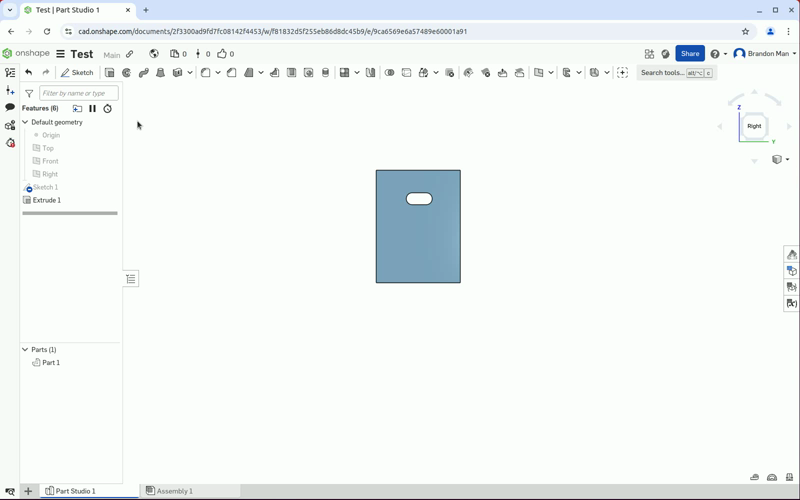
mouse_move(73, 189)
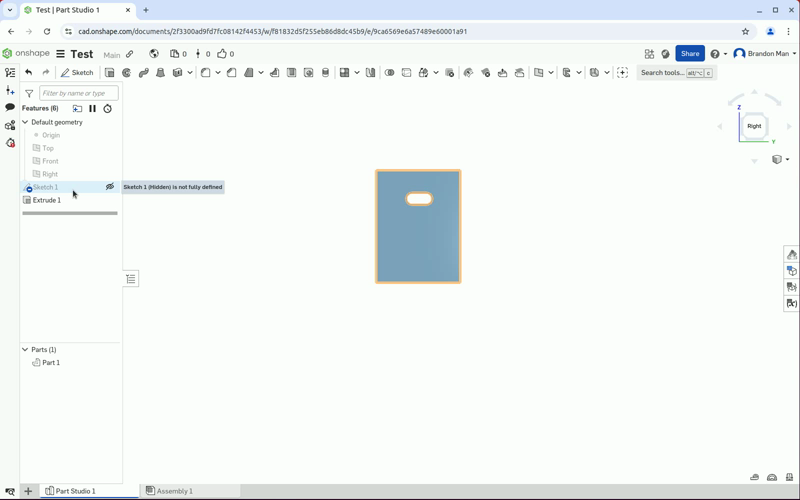
click(73, 189)
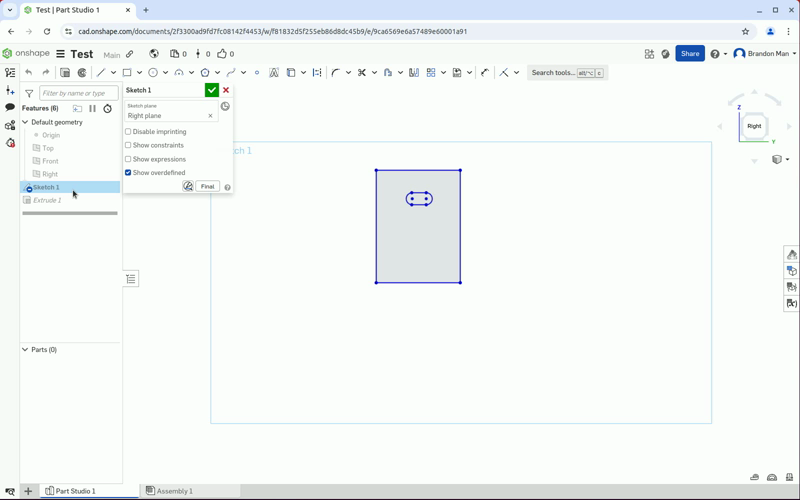
mouse_move(229, 92)
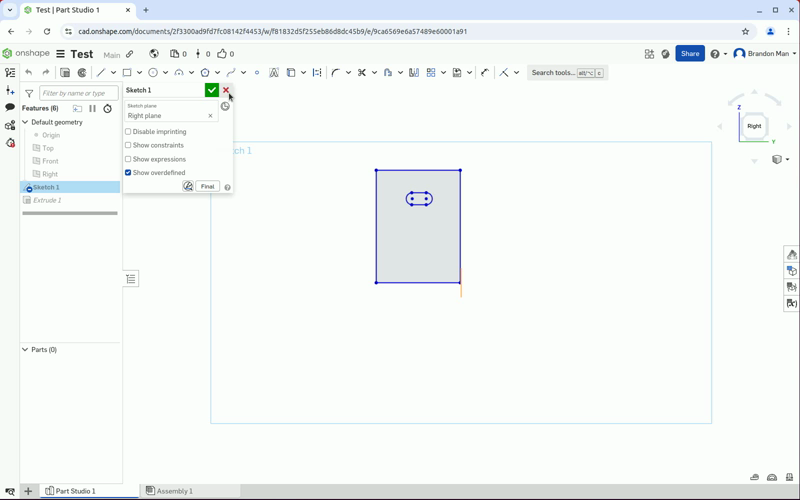
click(229, 92)
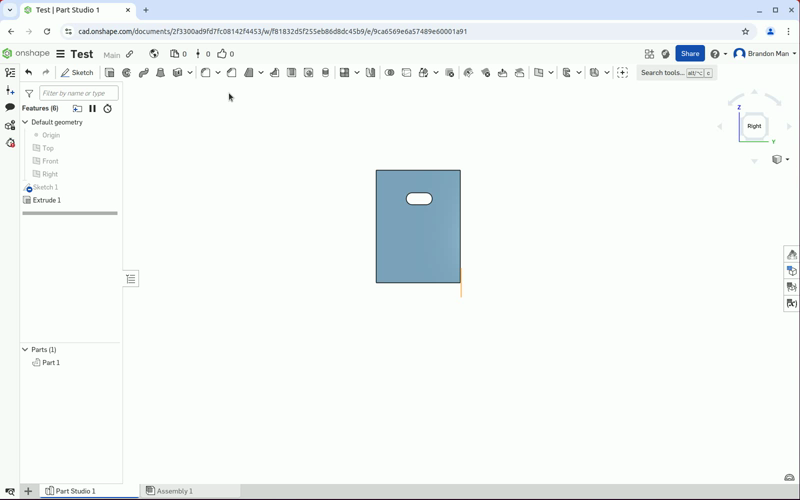
mouse_move(541, 75)
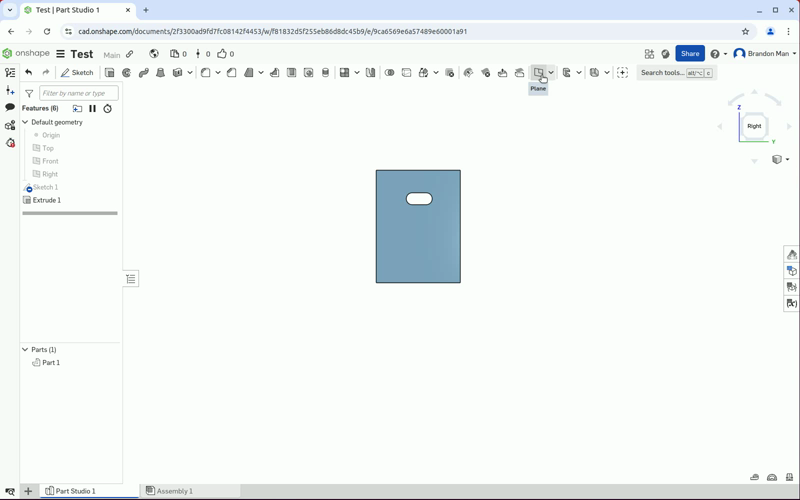
click(541, 75)
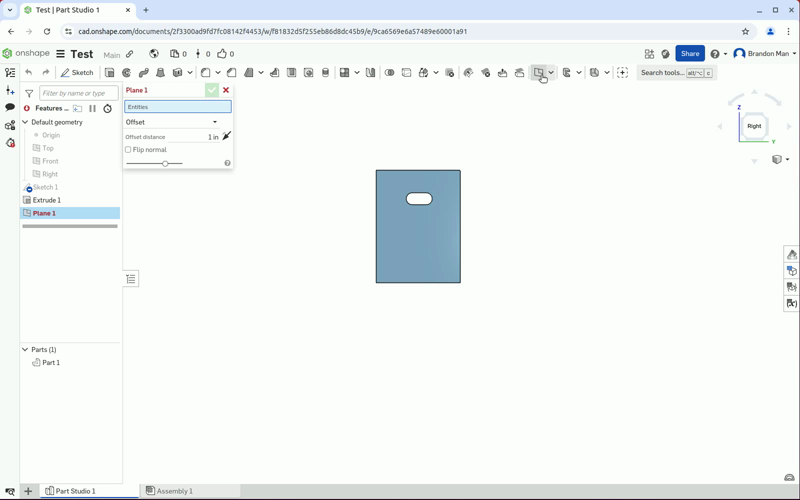
mouse_move(73, 176)
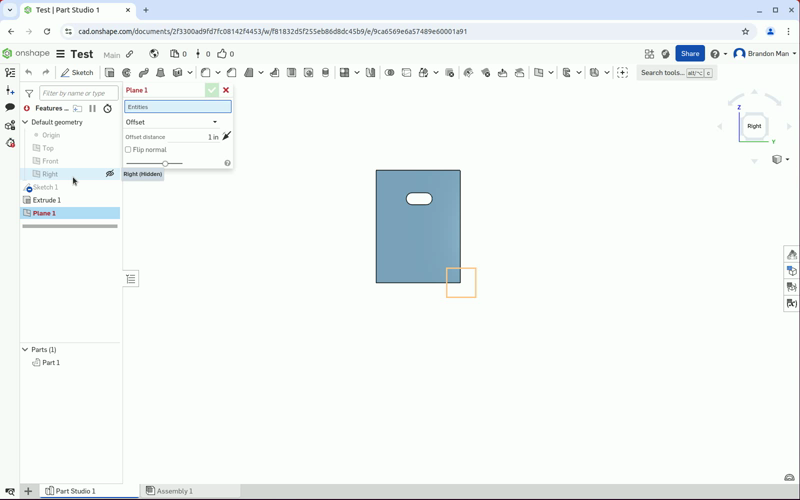
click(73, 176)
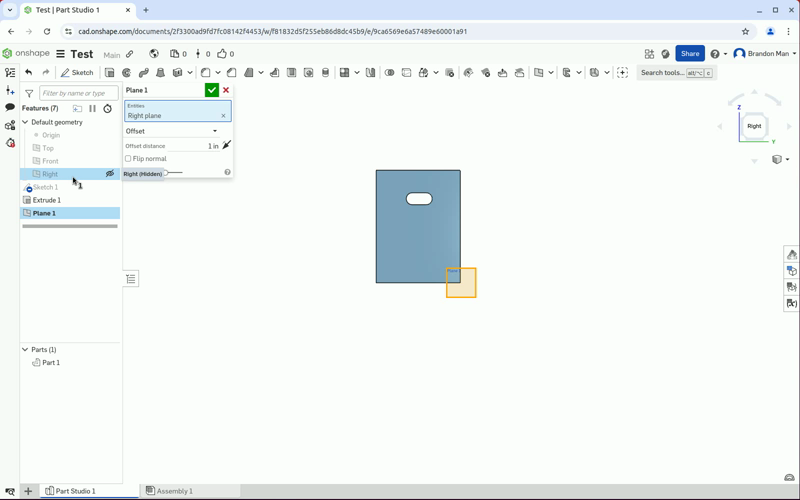
key(tab, 2)
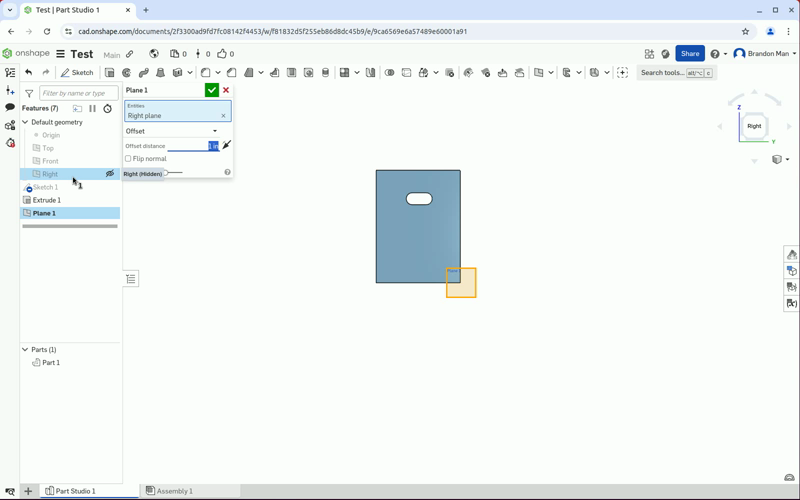
text(0.955)
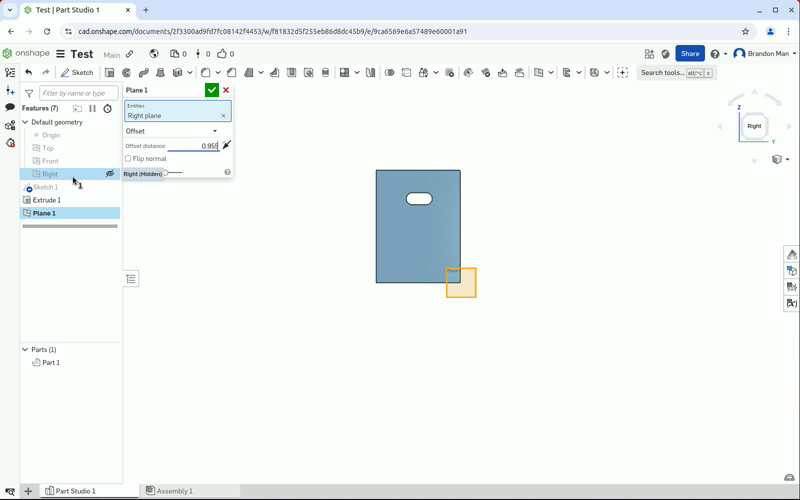
key(enter, 2)
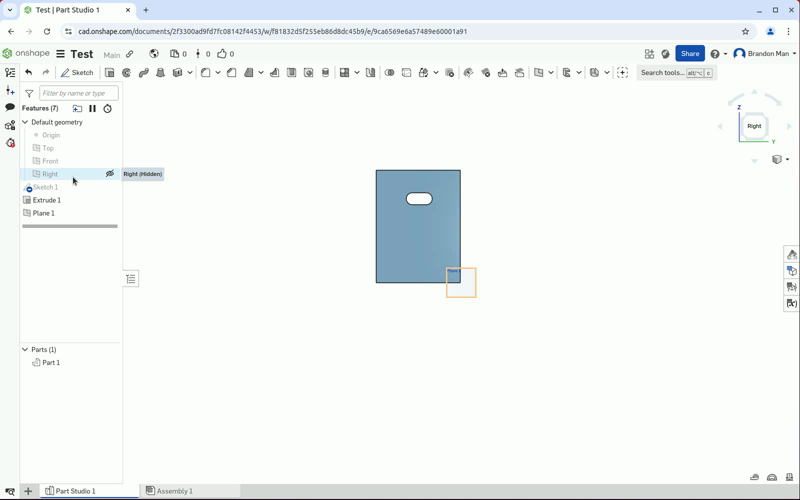
key(shift+s)
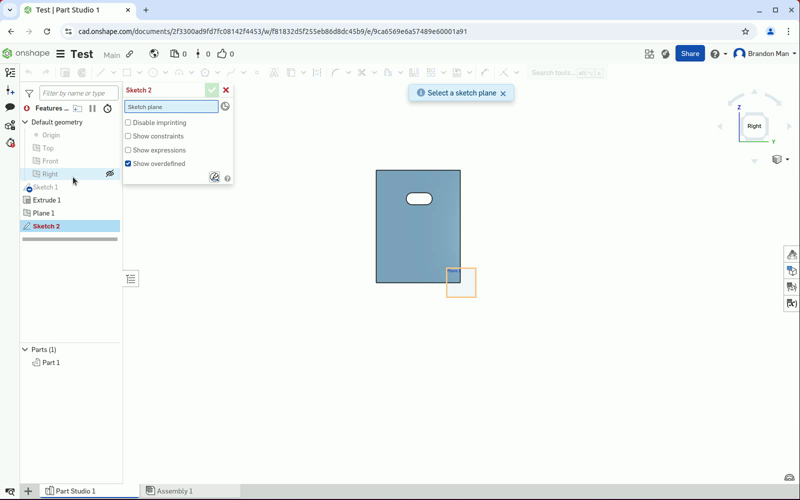
mouse_move(73, 215)
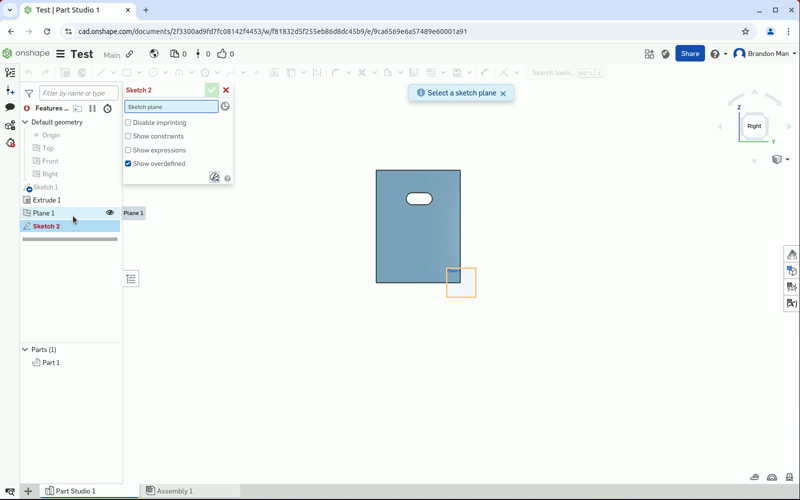
click(73, 215)
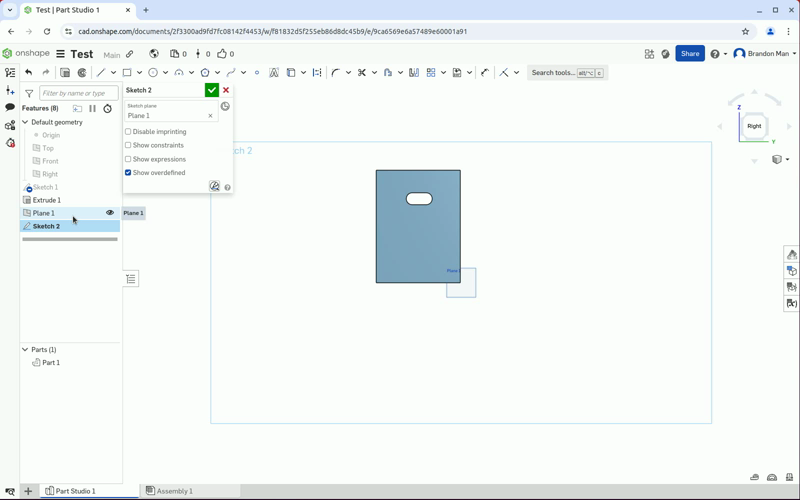
mouse_move(73, 352)
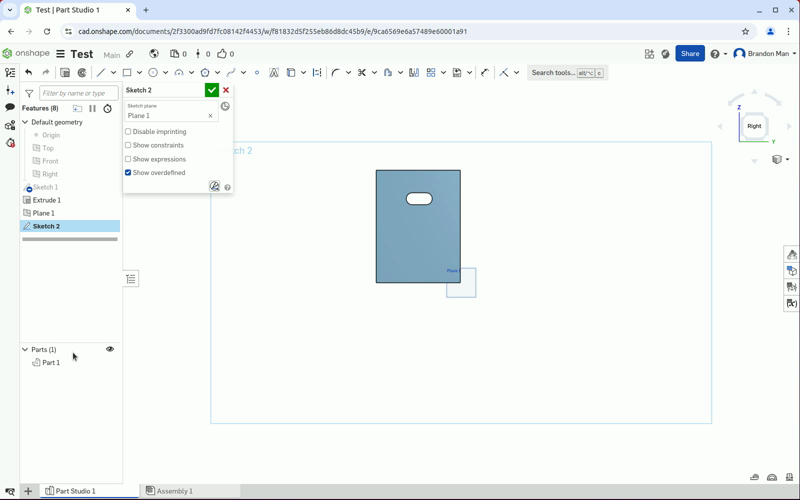
key(y)
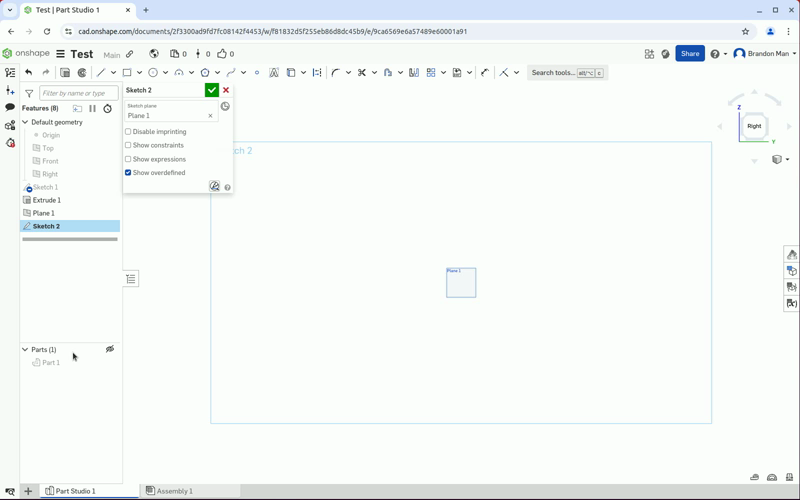
key(l)
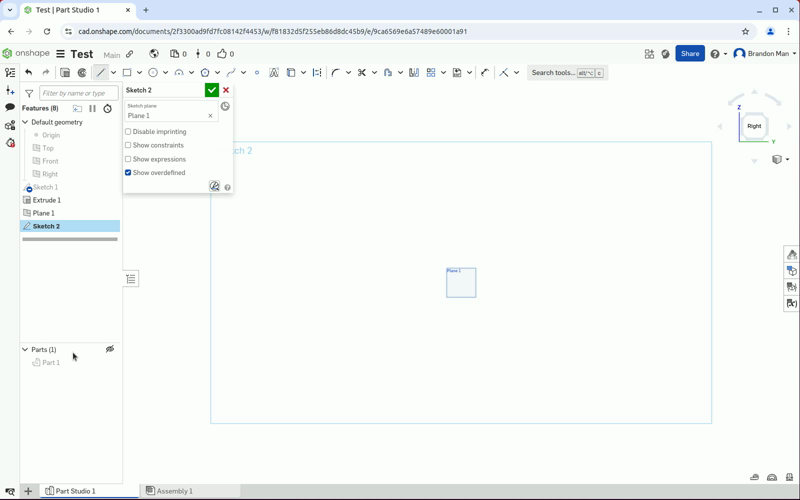
key_down(shift)
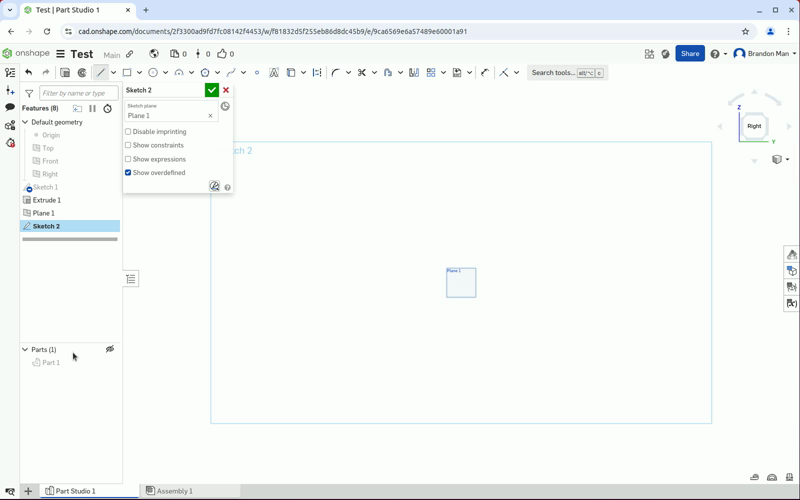
mouse_move(396, 219)
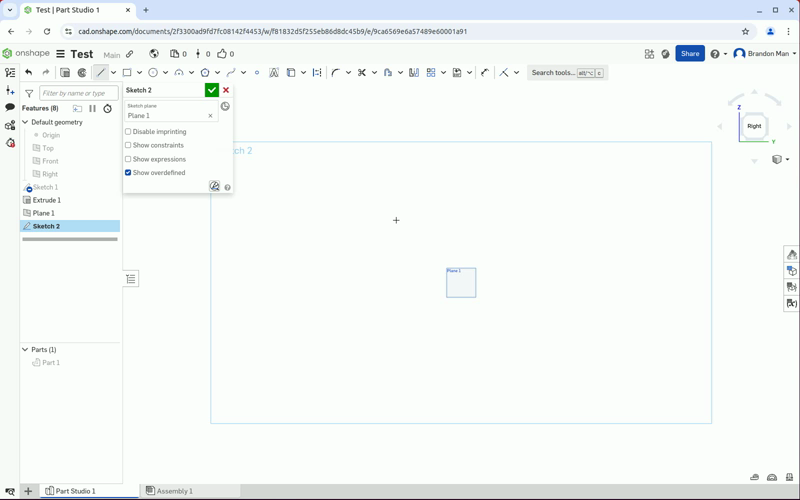
click(396, 219)
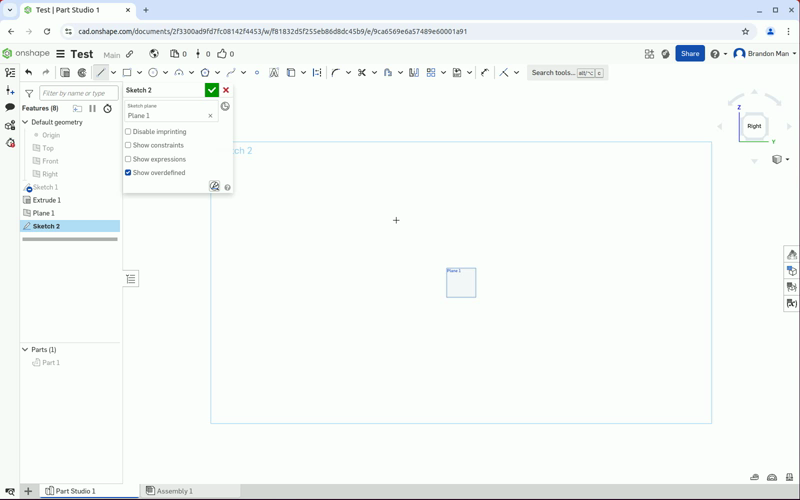
key_up(shift)
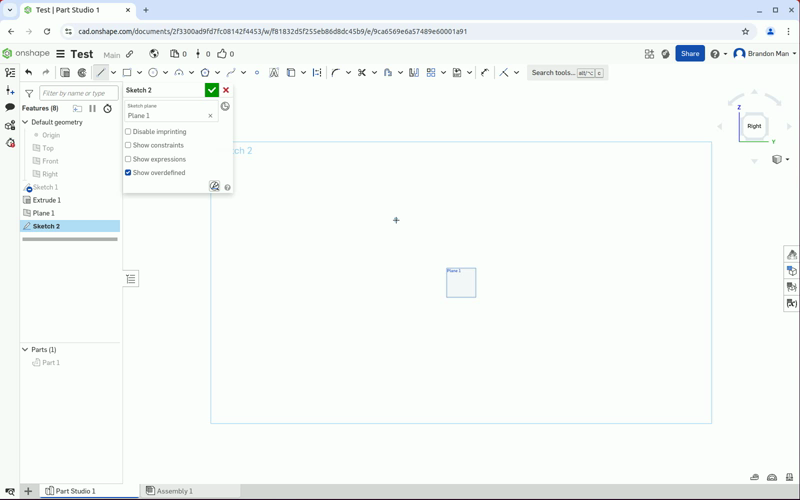
key_down(shift)
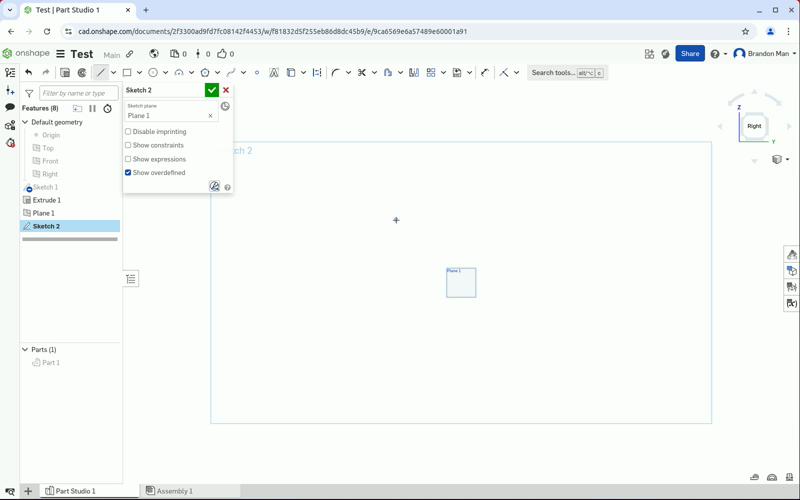
mouse_move(426, 219)
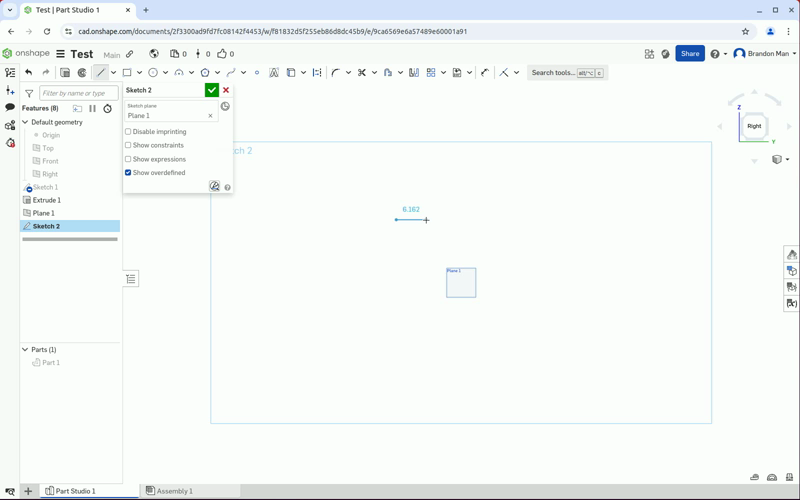
mouse_move(400, 219)
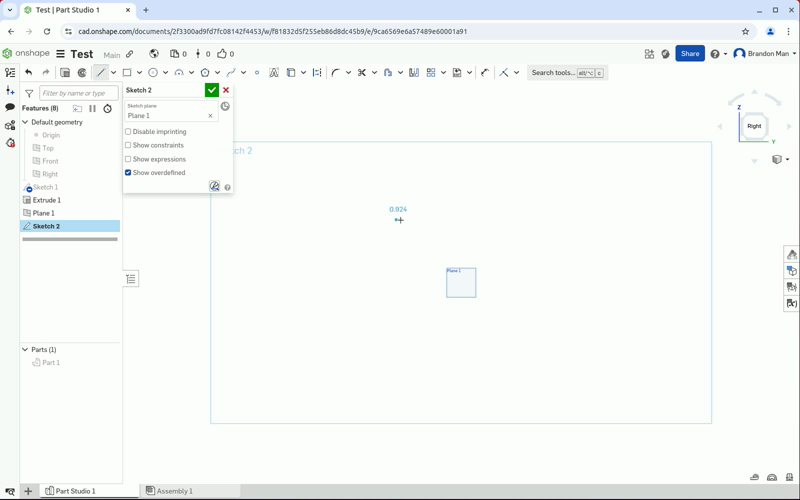
scroll(6)
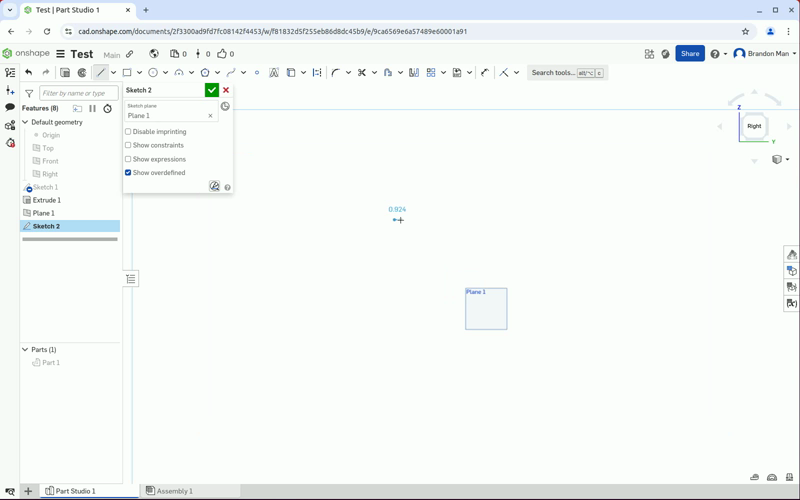
scroll(6)
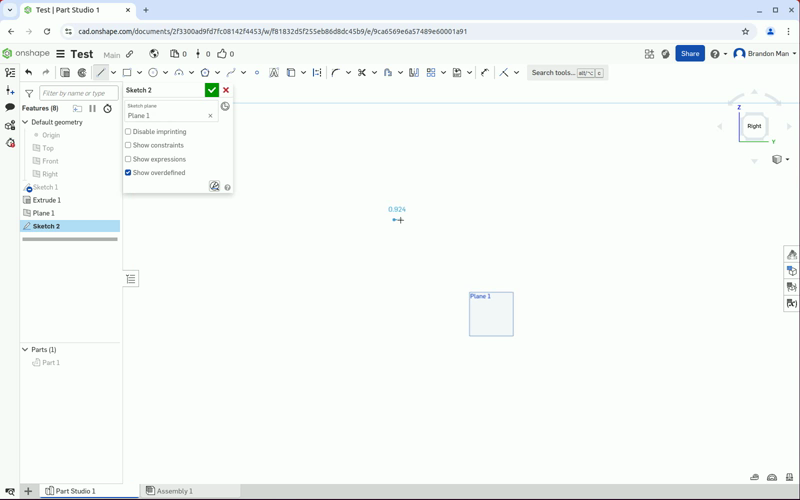
scroll(6)
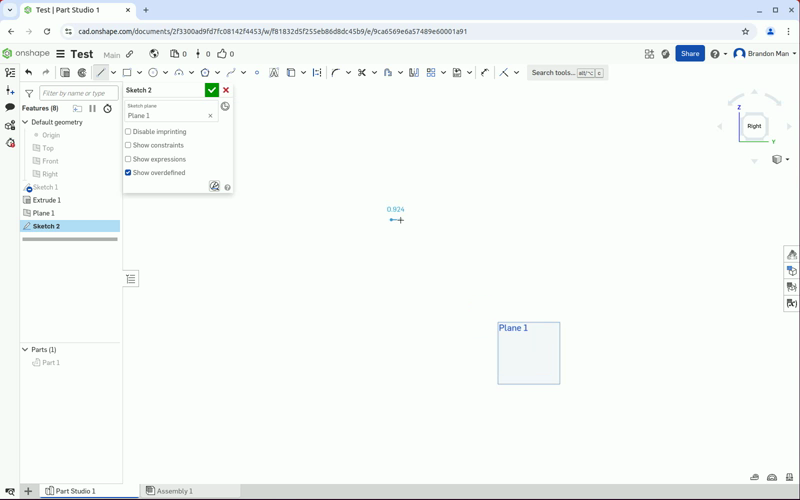
scroll(6)
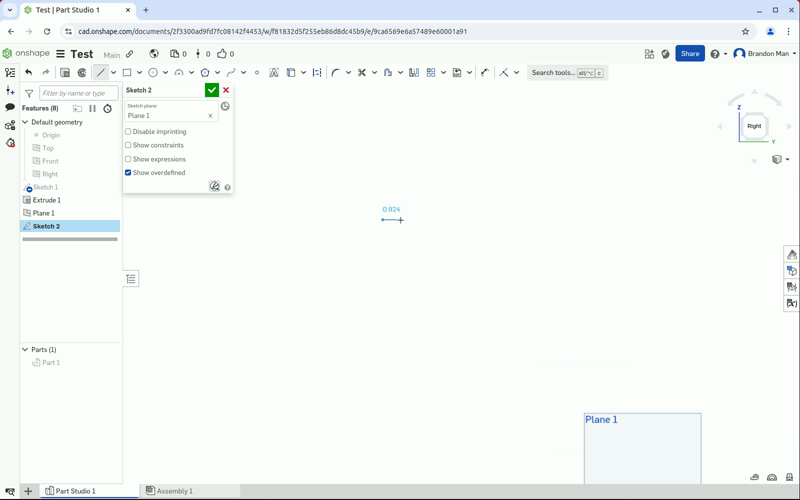
scroll(6)
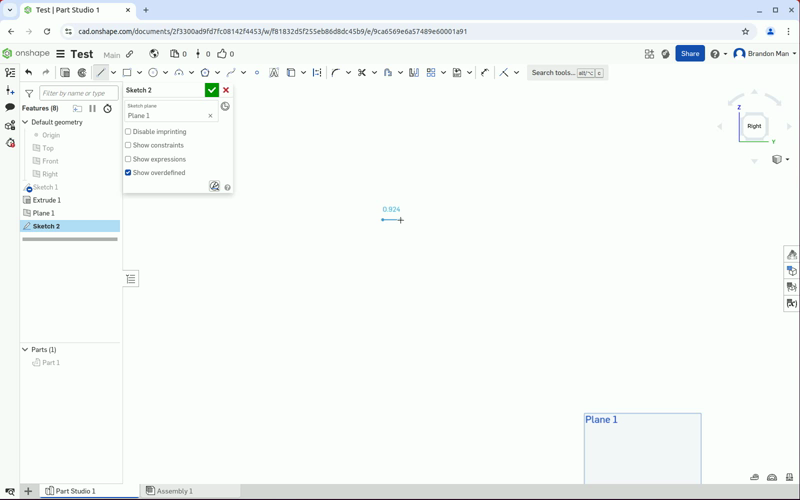
scroll(6)
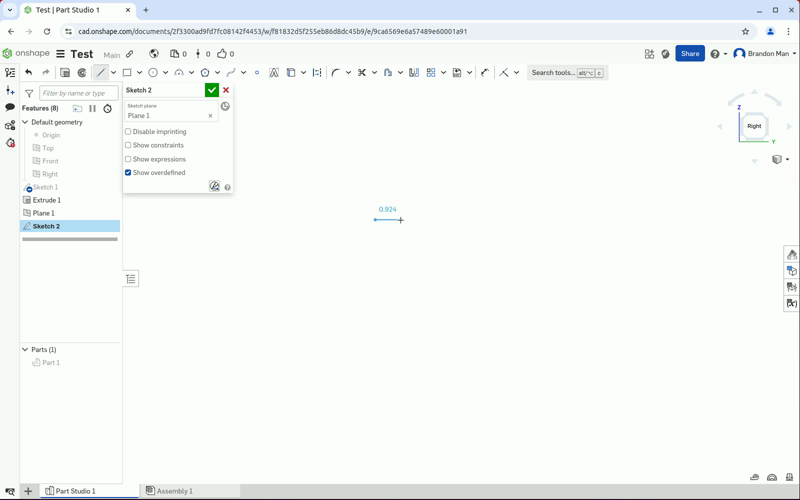
scroll(6)
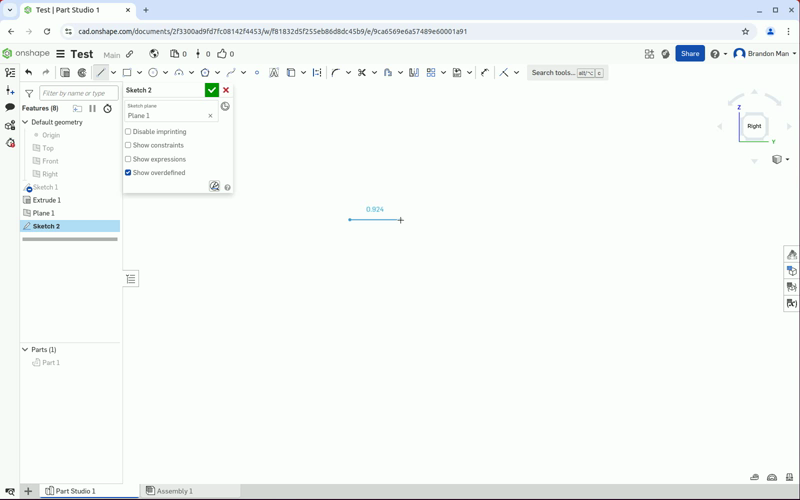
click(400, 219)
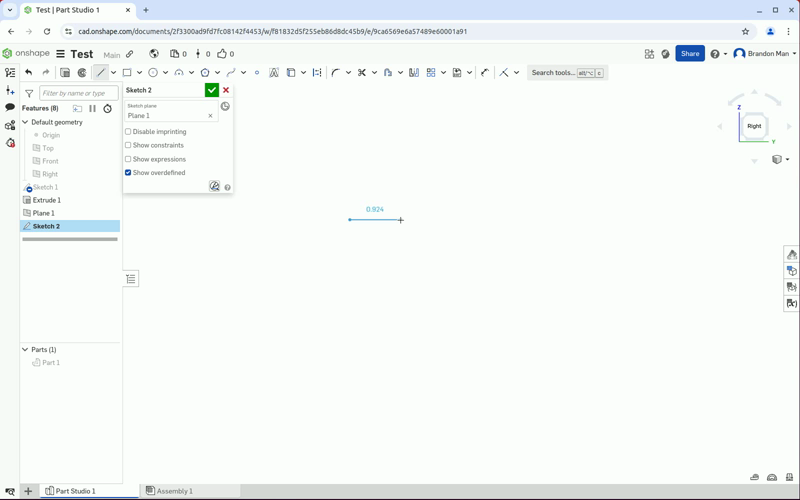
scroll(-6)
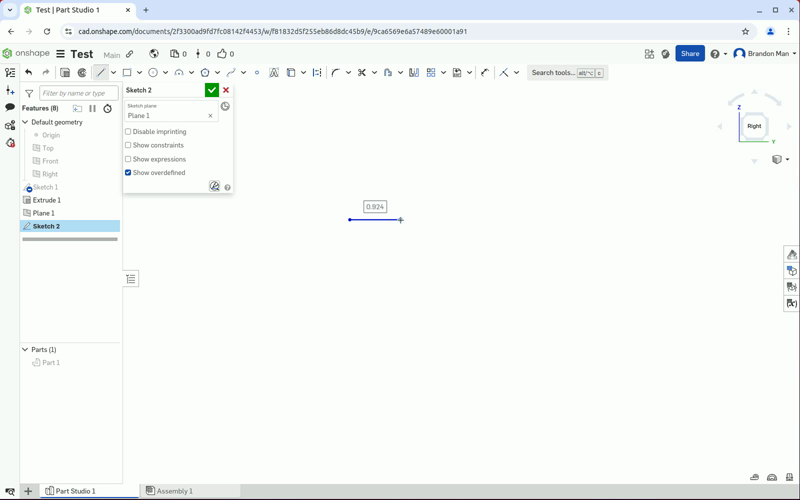
scroll(-6)
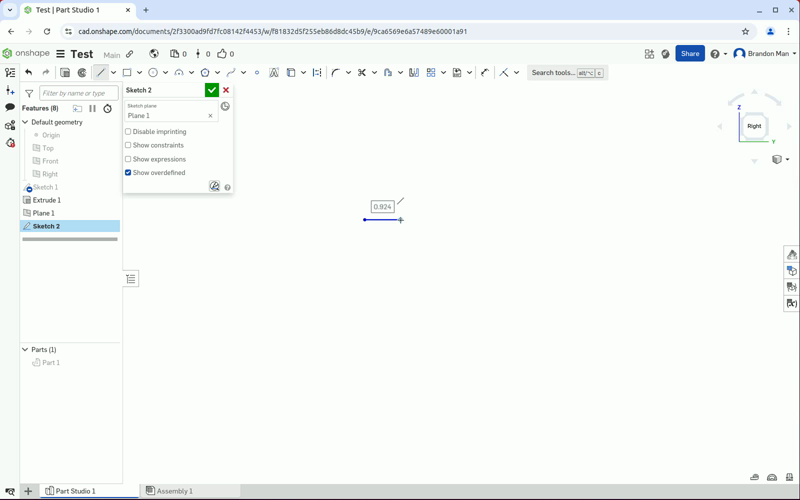
scroll(-6)
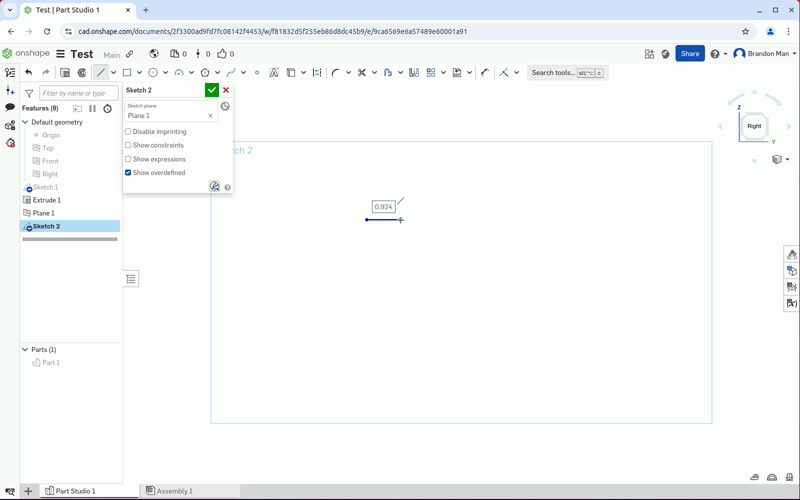
scroll(-6)
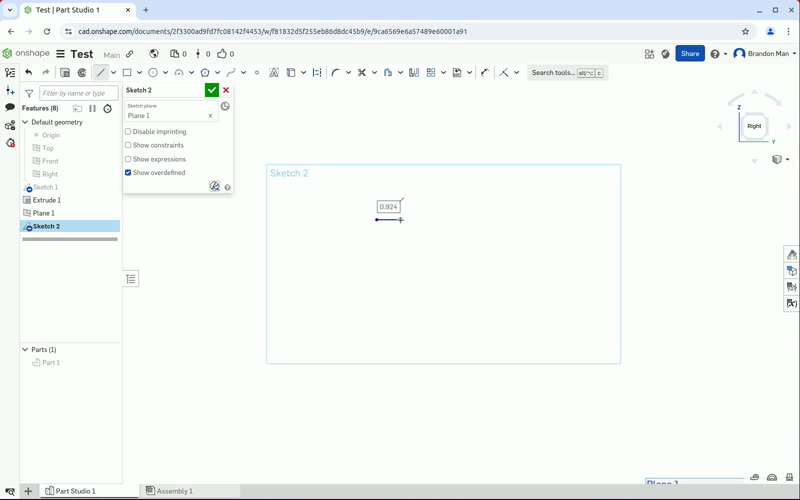
scroll(-6)
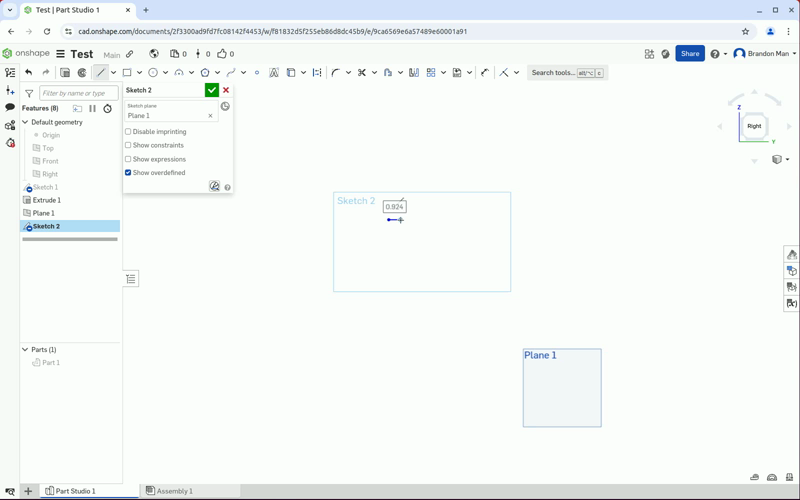
scroll(-6)
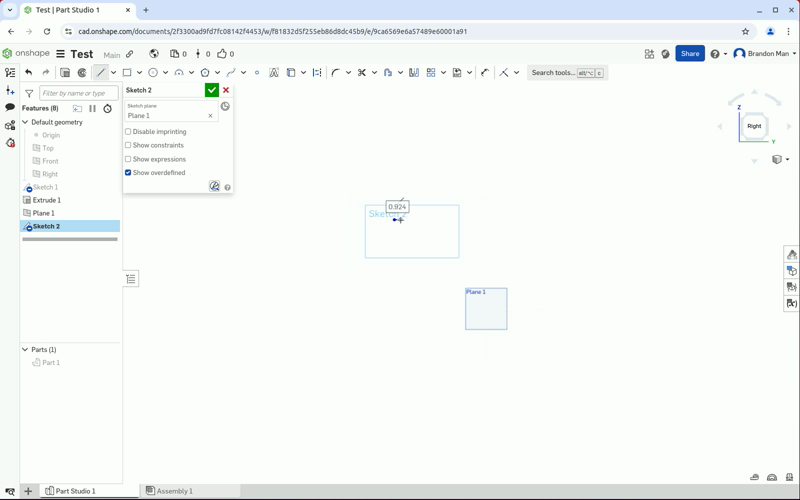
scroll(-6)
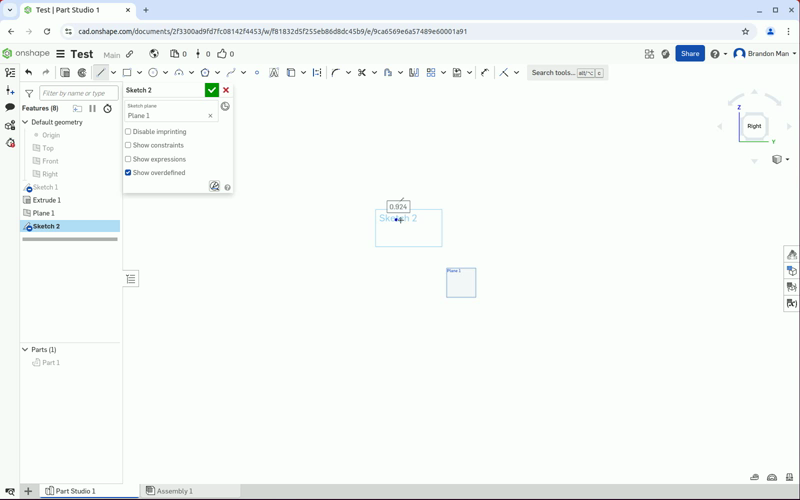
key_up(shift)
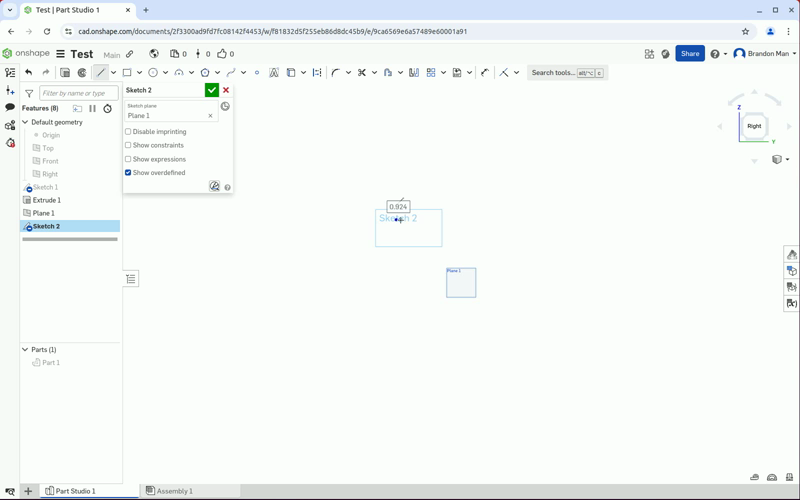
key_down(shift)
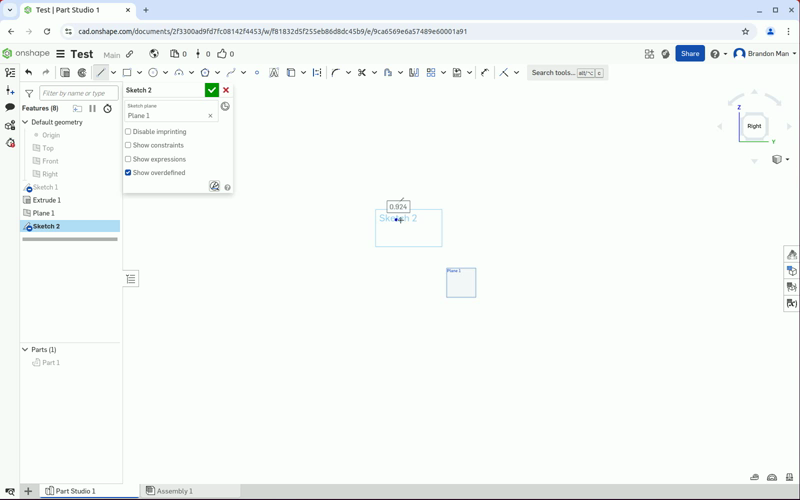
mouse_move(430, 219)
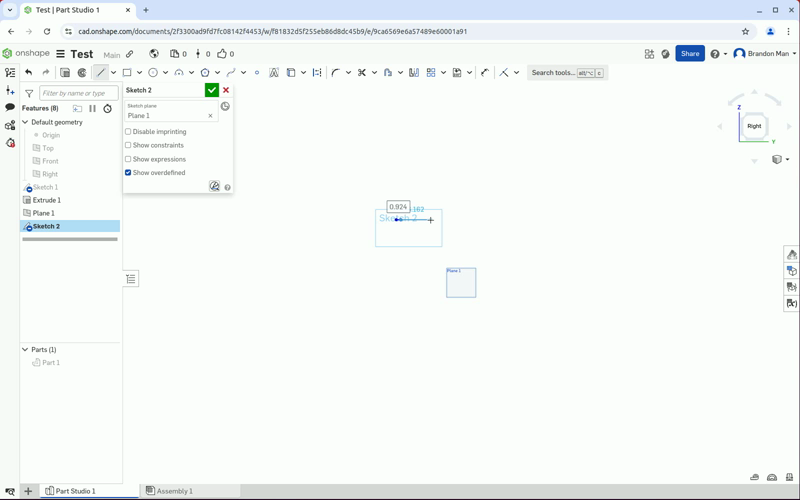
mouse_move(400, 176)
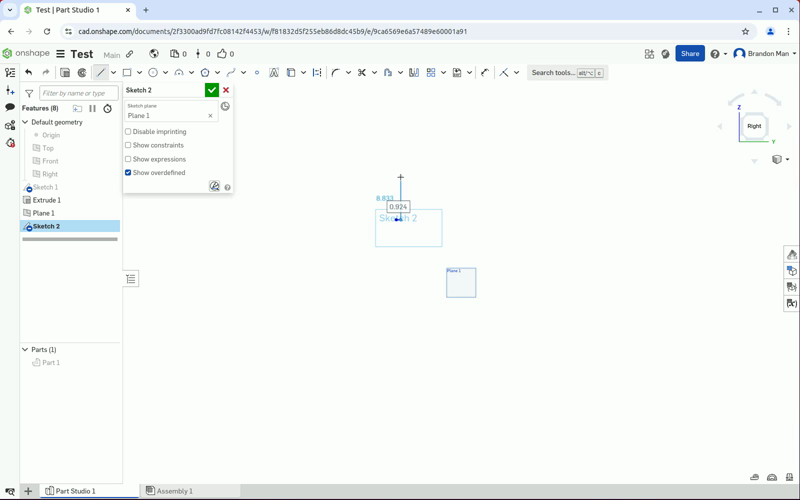
click(400, 176)
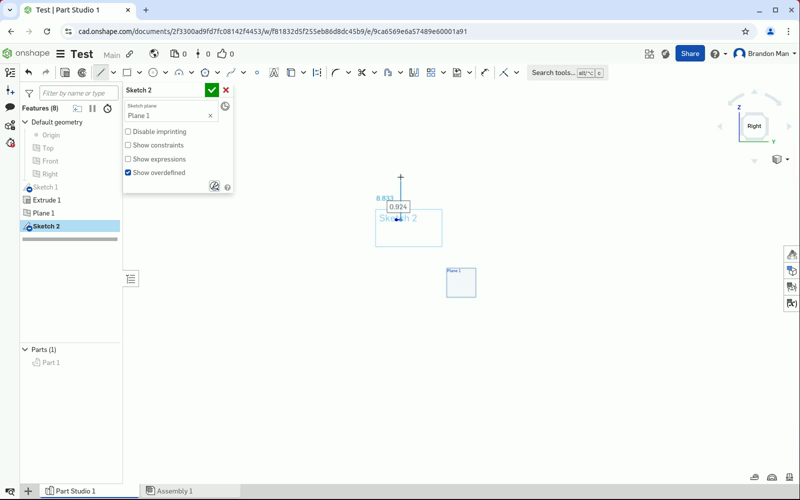
key_up(shift)
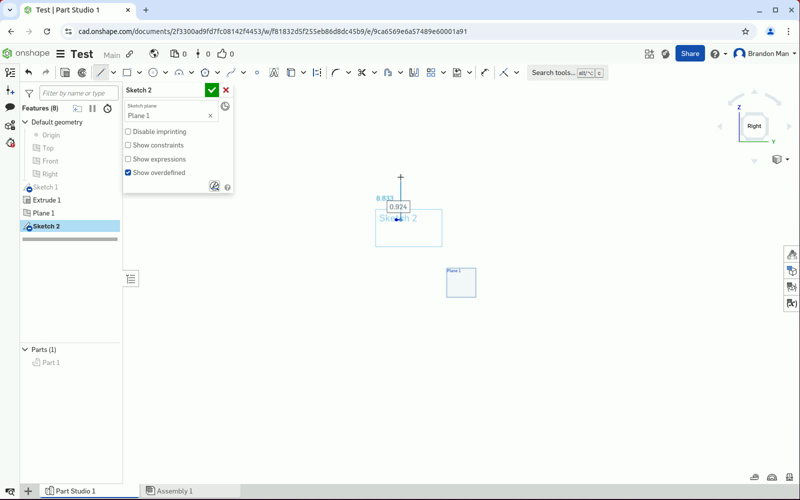
key_down(shift)
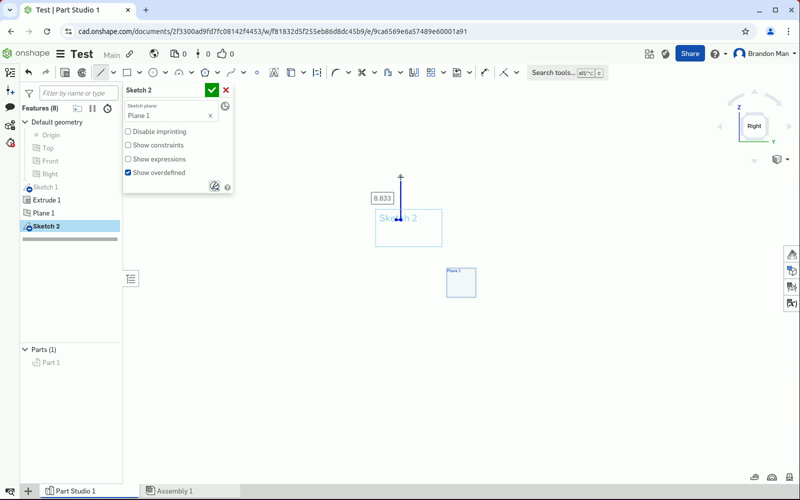
mouse_move(430, 176)
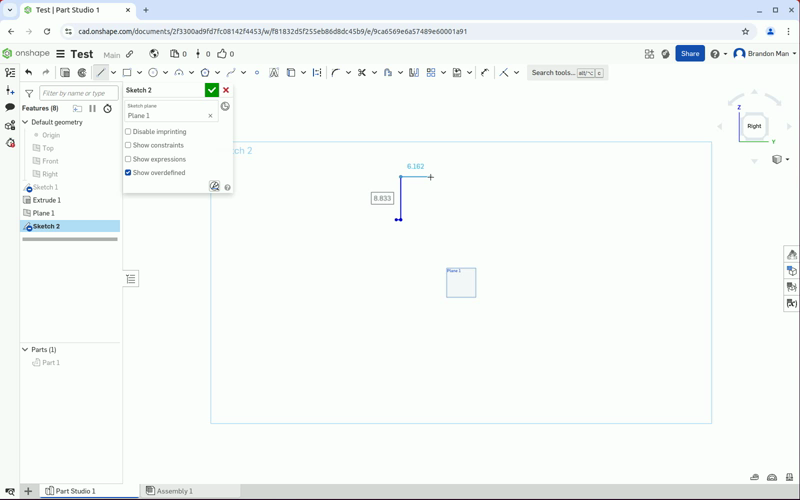
mouse_move(396, 176)
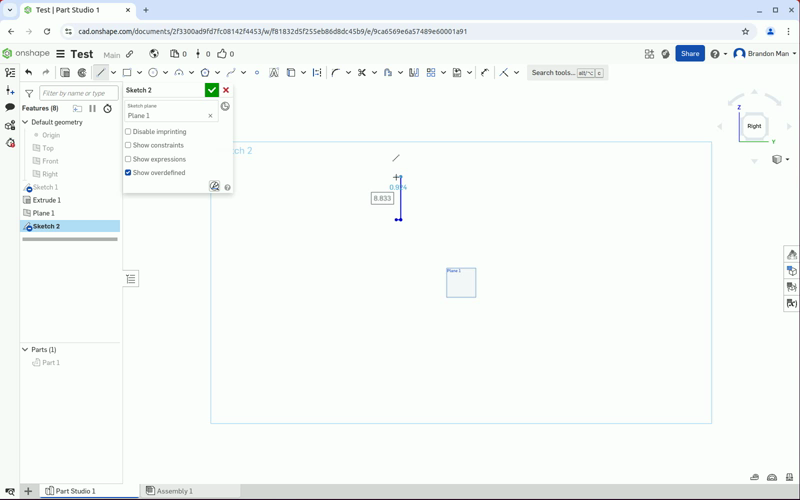
scroll(6)
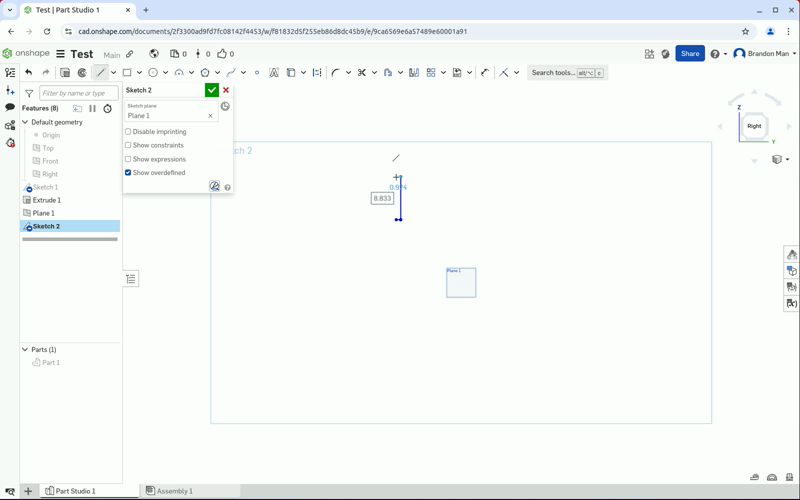
scroll(6)
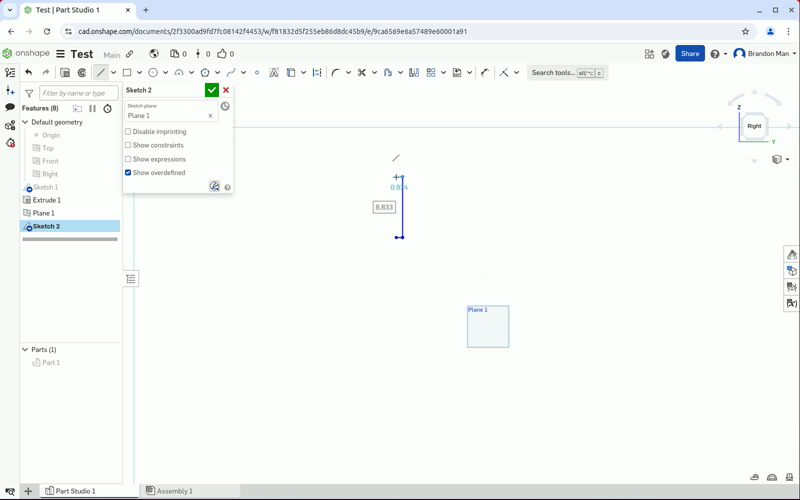
scroll(6)
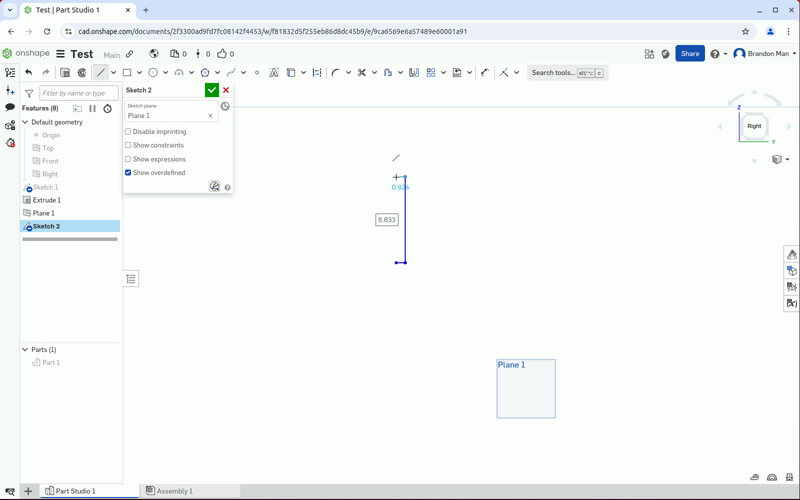
scroll(6)
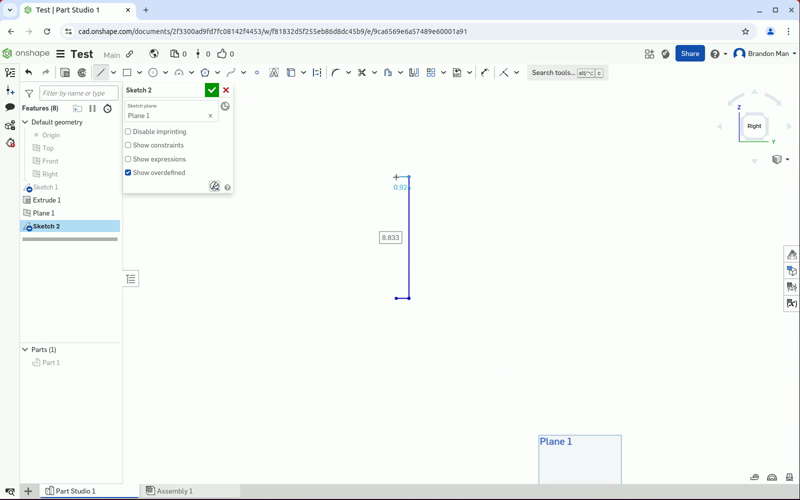
scroll(6)
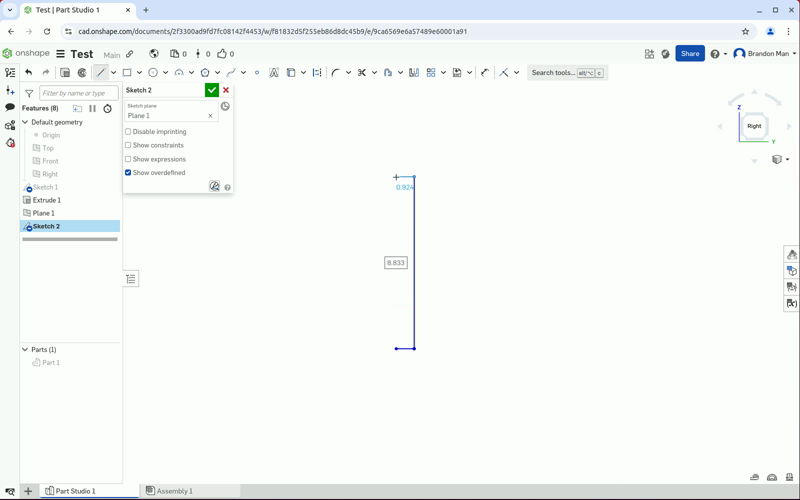
scroll(6)
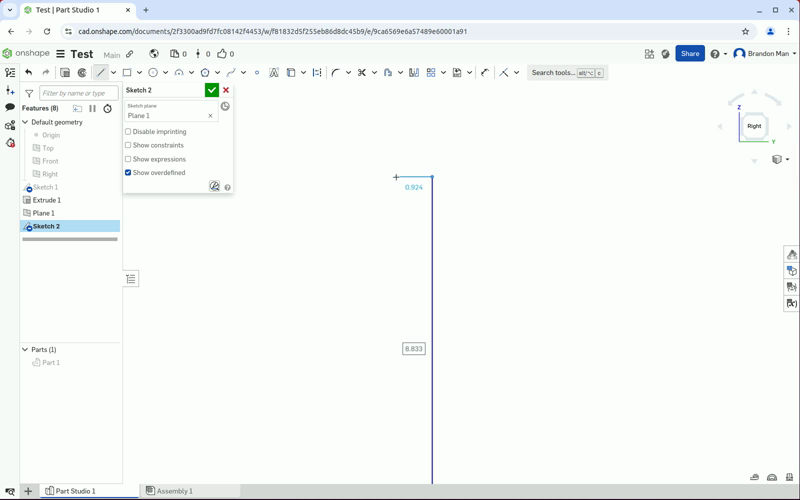
scroll(6)
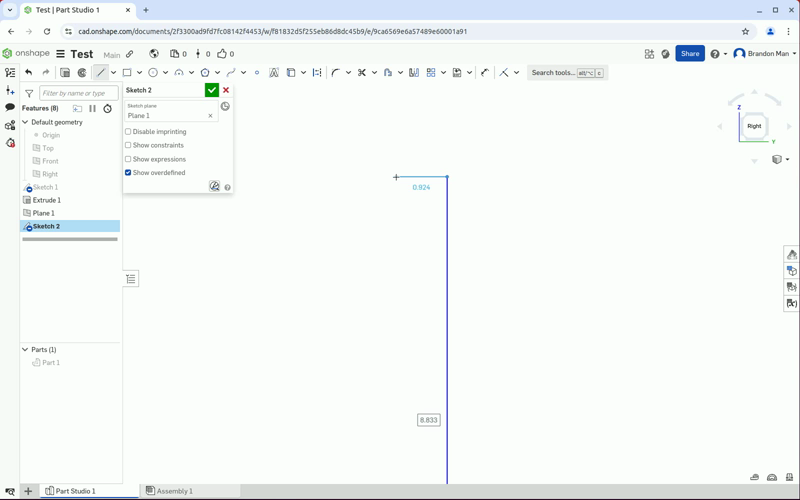
click(396, 176)
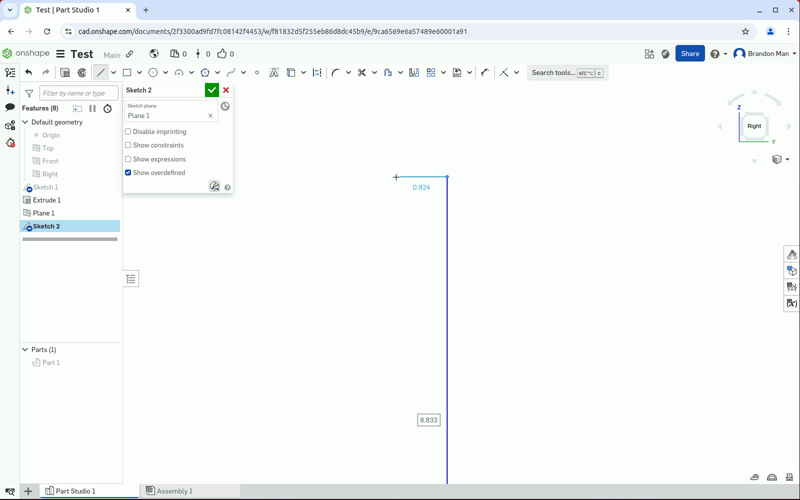
scroll(-6)
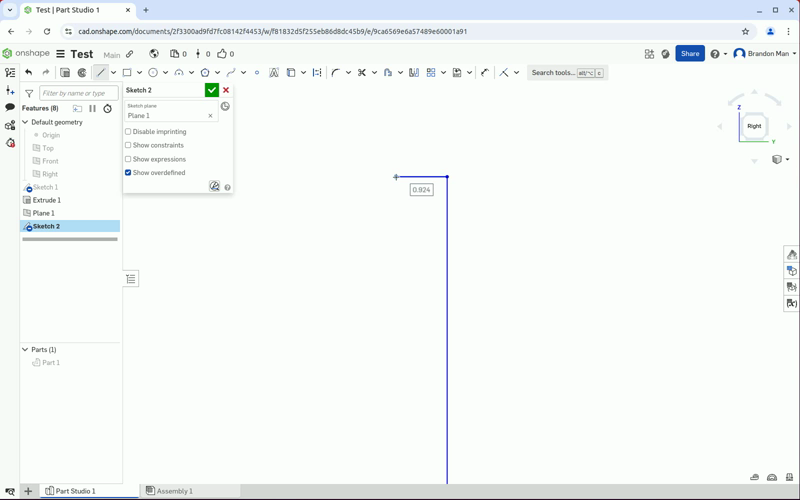
scroll(-6)
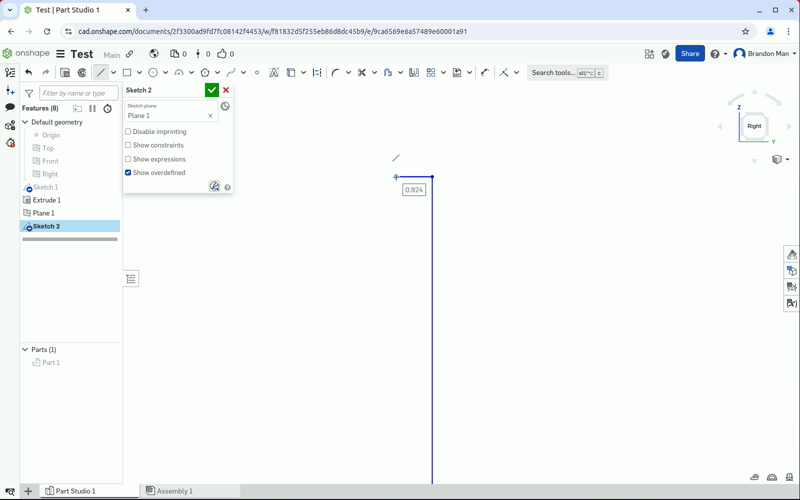
scroll(-6)
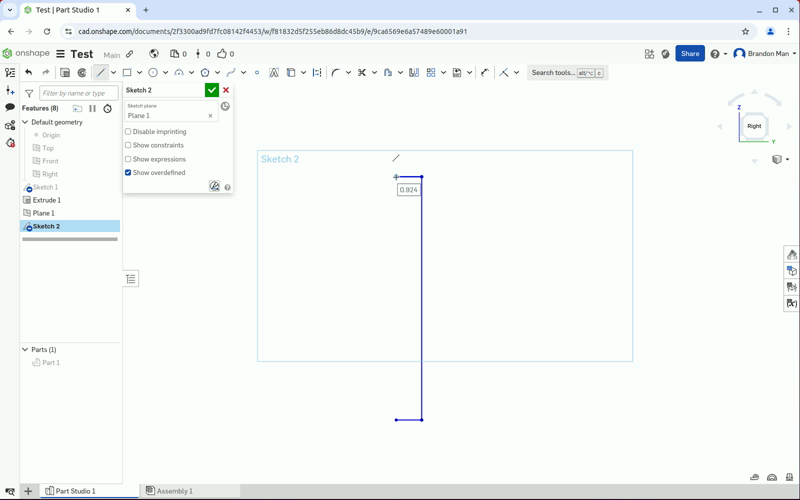
scroll(-6)
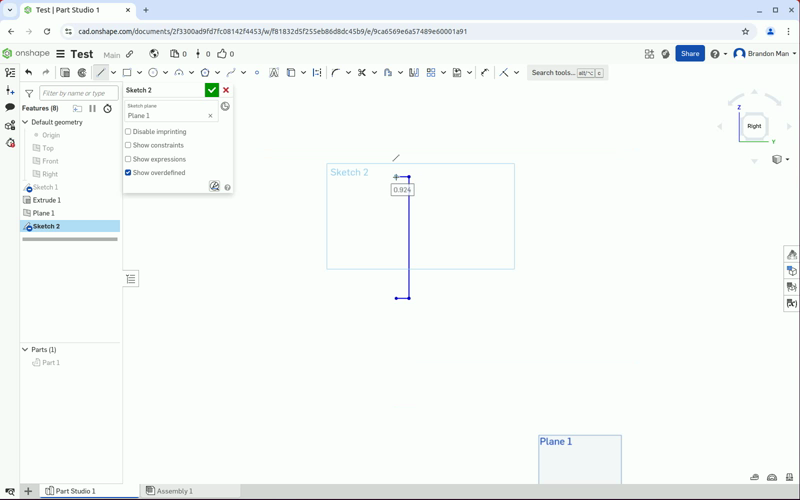
scroll(-6)
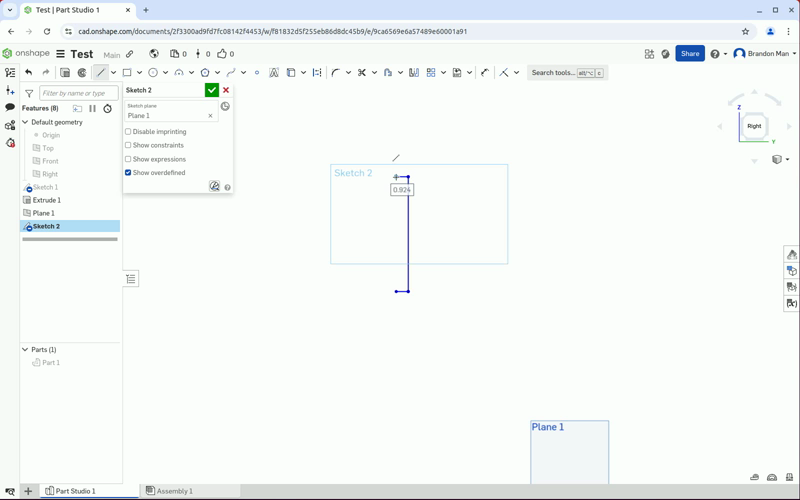
scroll(-6)
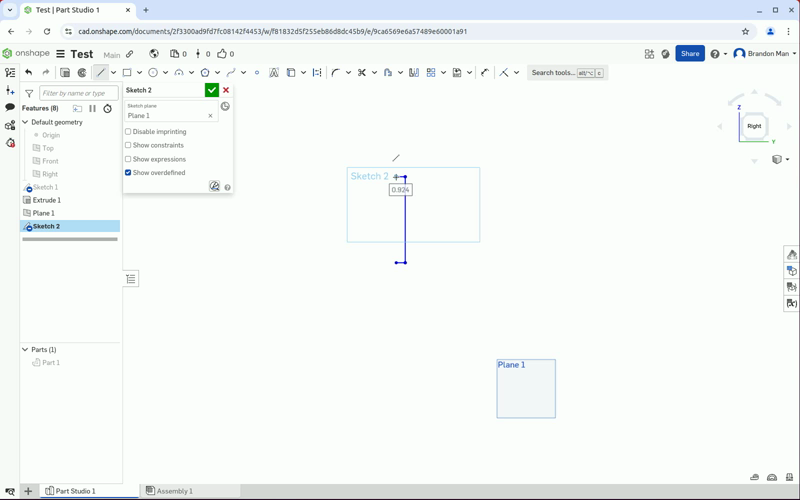
scroll(-6)
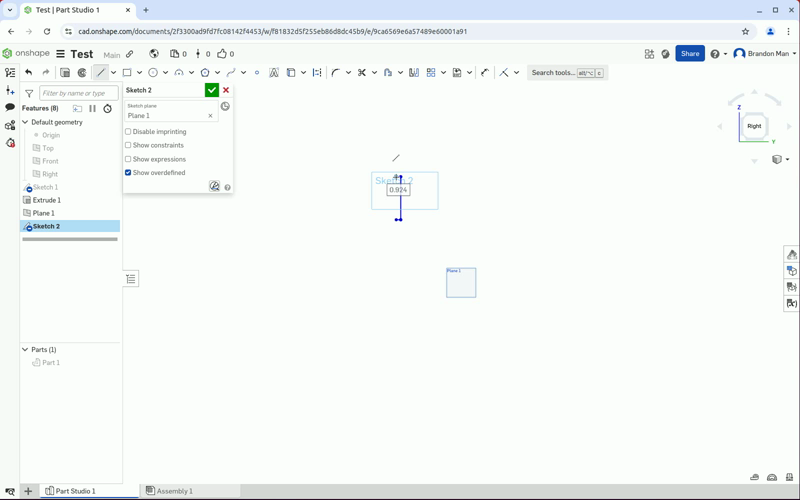
key_up(shift)
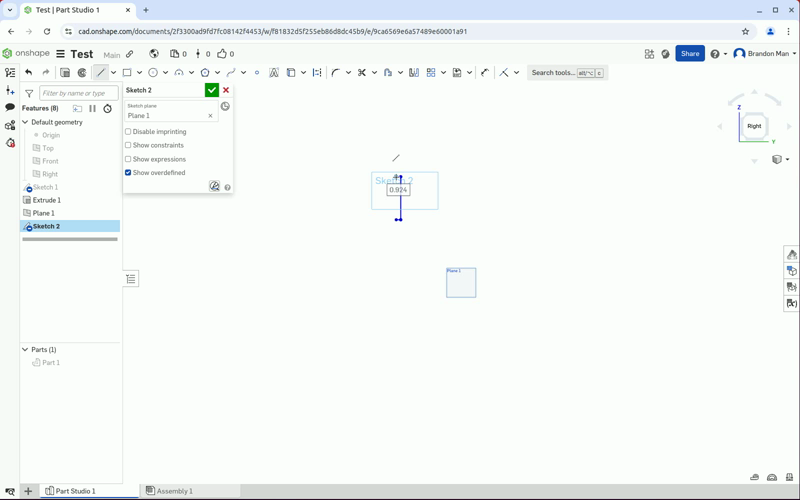
mouse_move(426, 176)
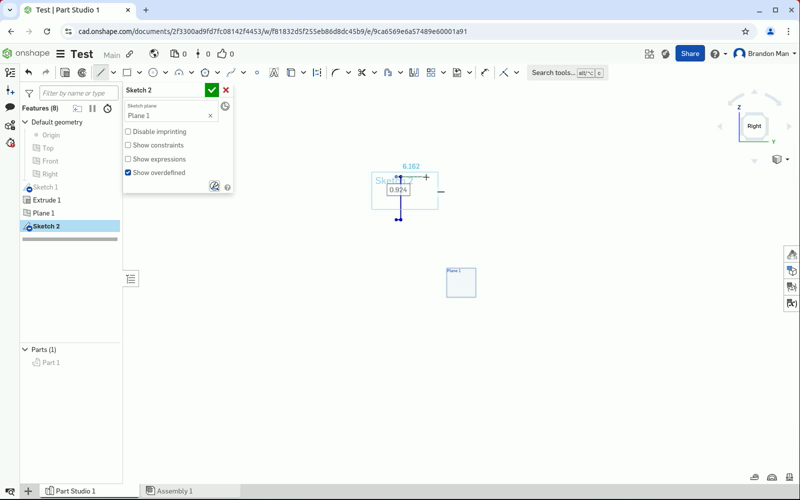
key_down(shift)
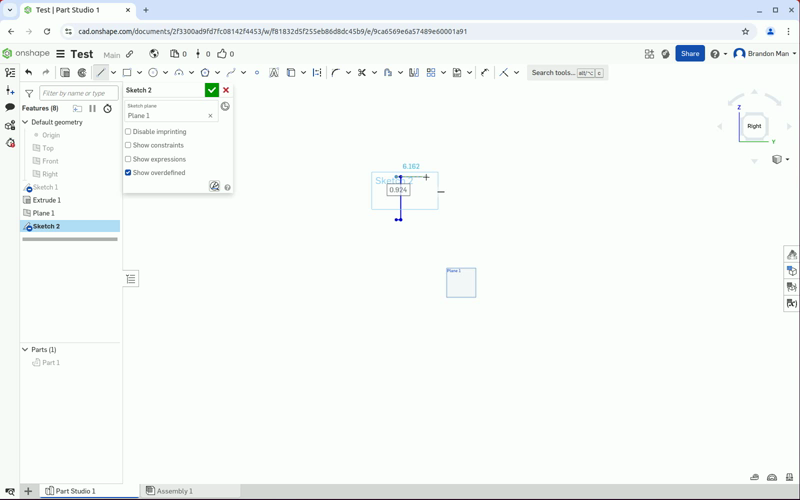
mouse_move(396, 219)
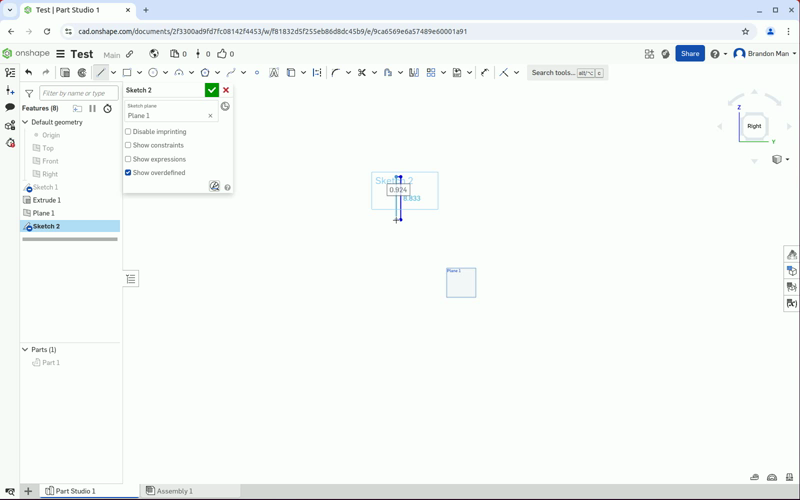
key_up(shift)
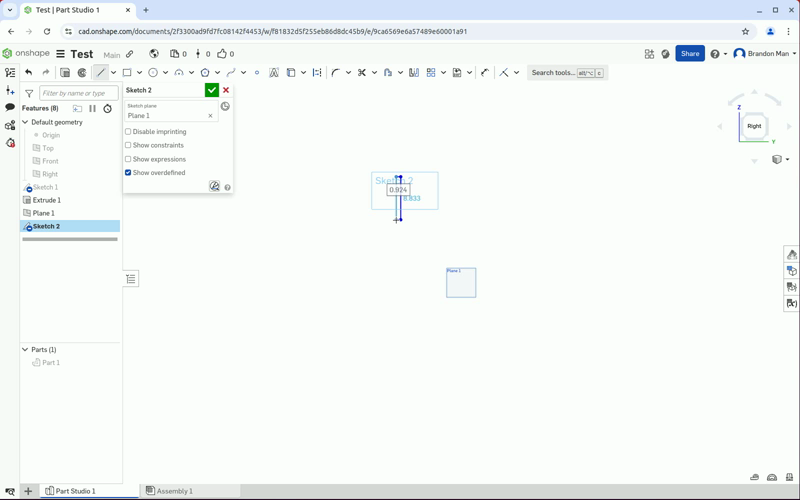
click(396, 219)
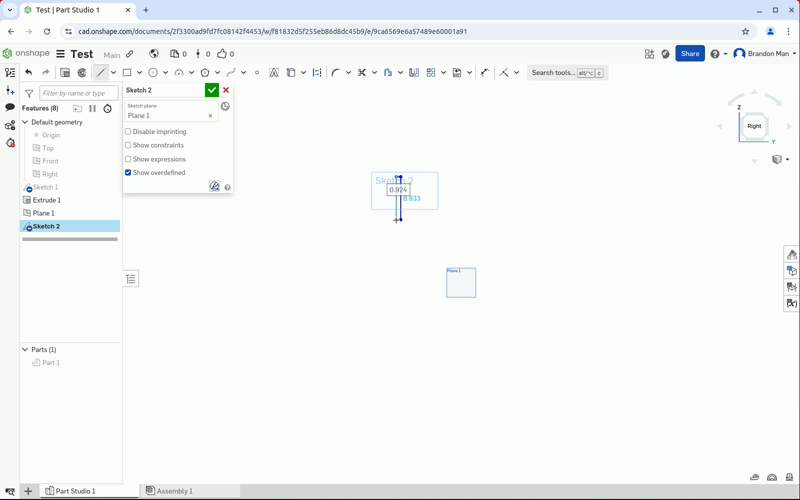
key(esc)
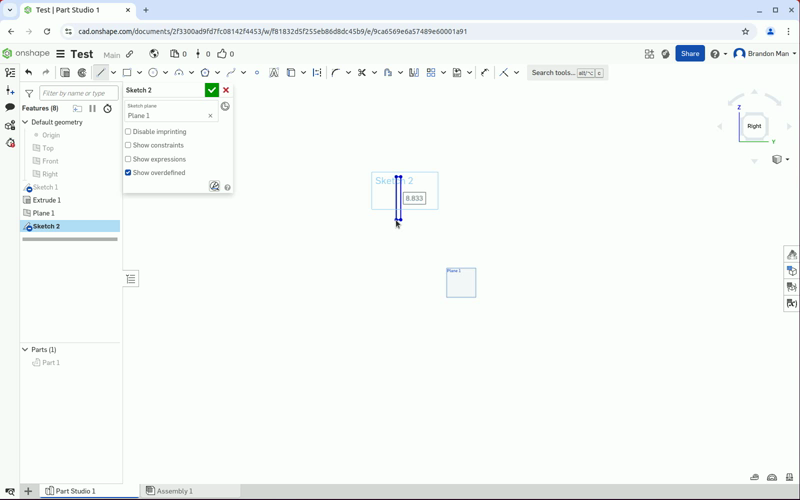
mouse_move(398, 183)
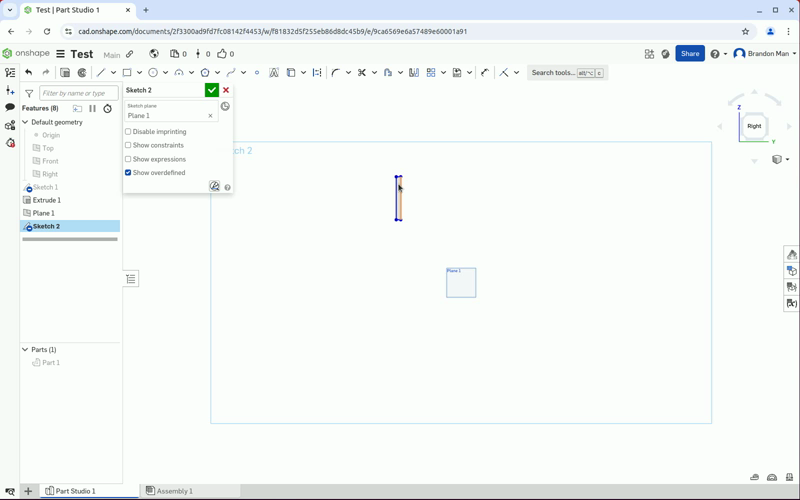
scroll(6)
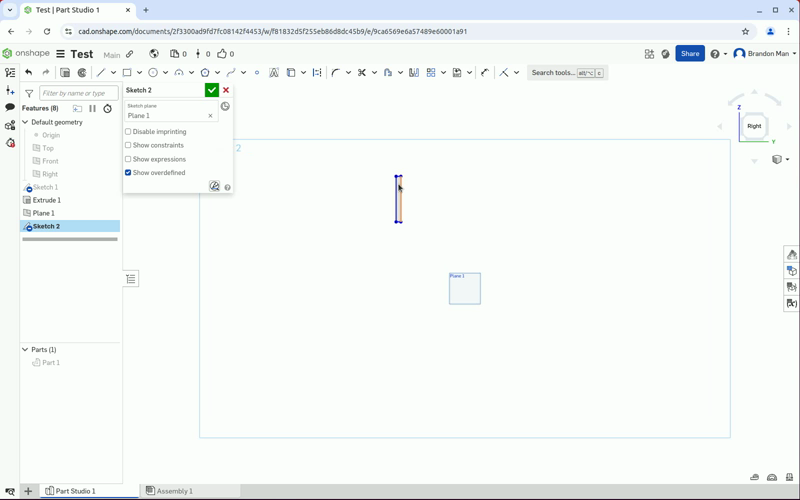
scroll(6)
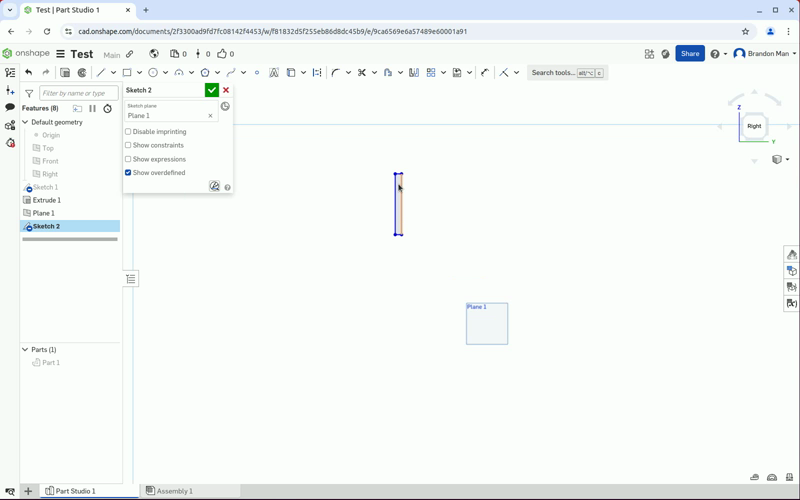
scroll(6)
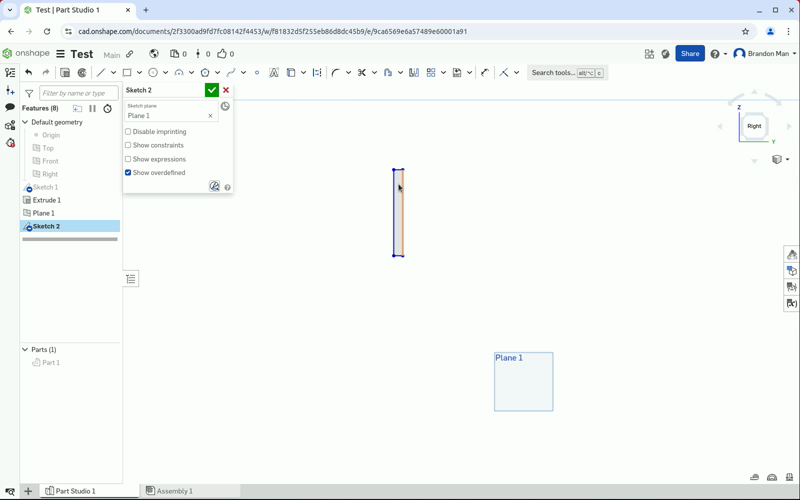
scroll(6)
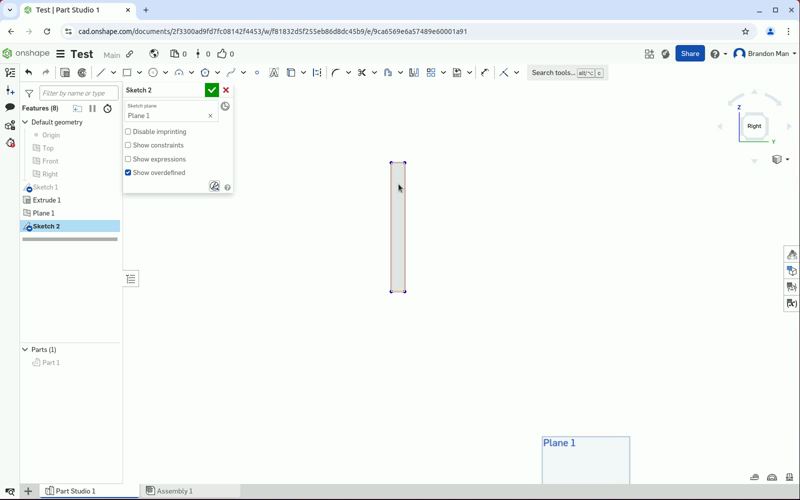
scroll(6)
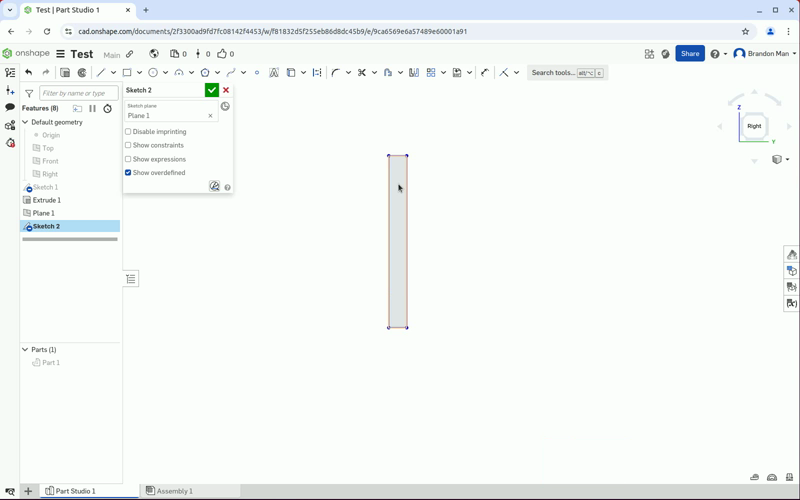
scroll(6)
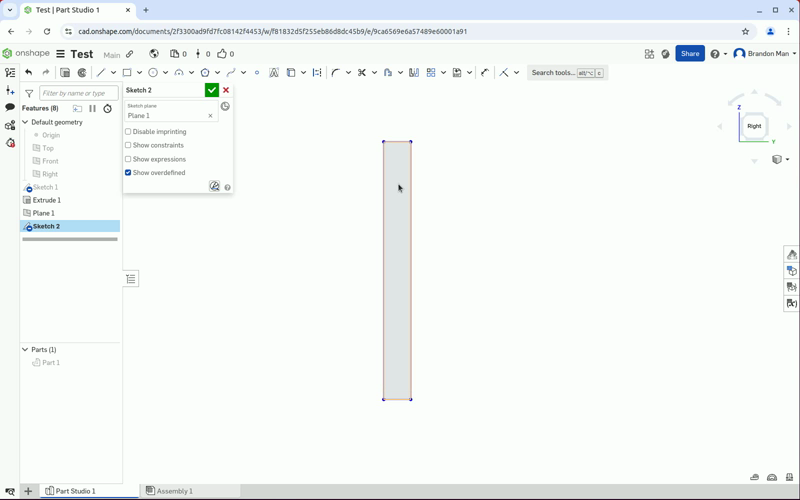
scroll(6)
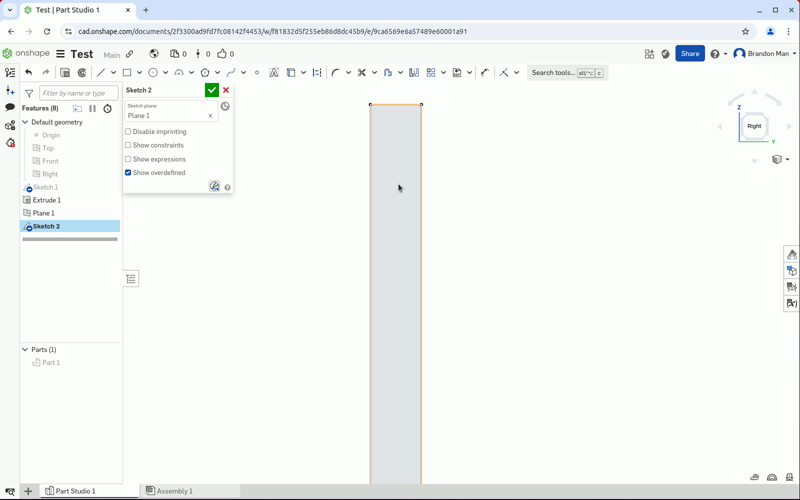
click(398, 183)
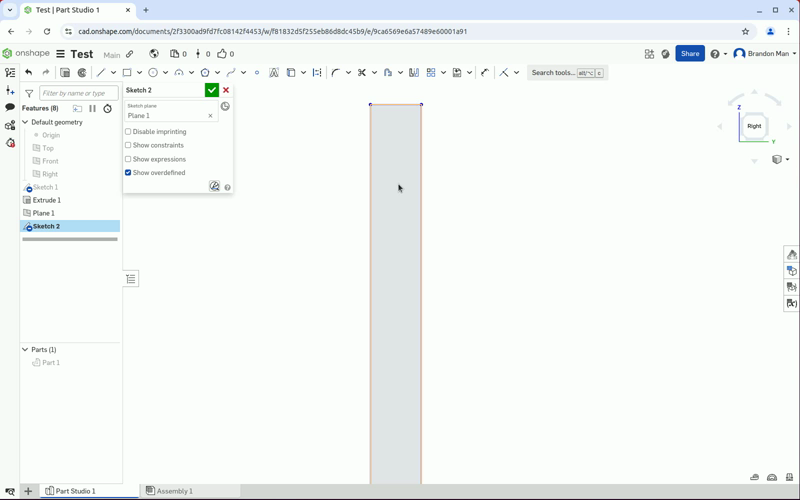
scroll(-6)
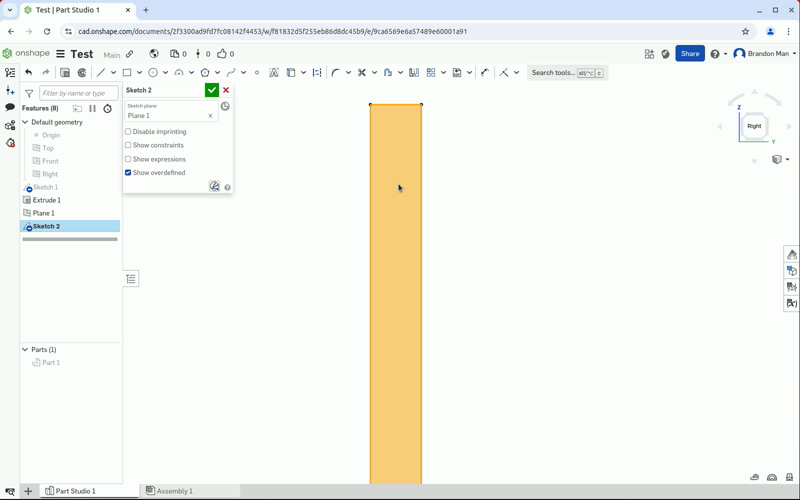
scroll(-6)
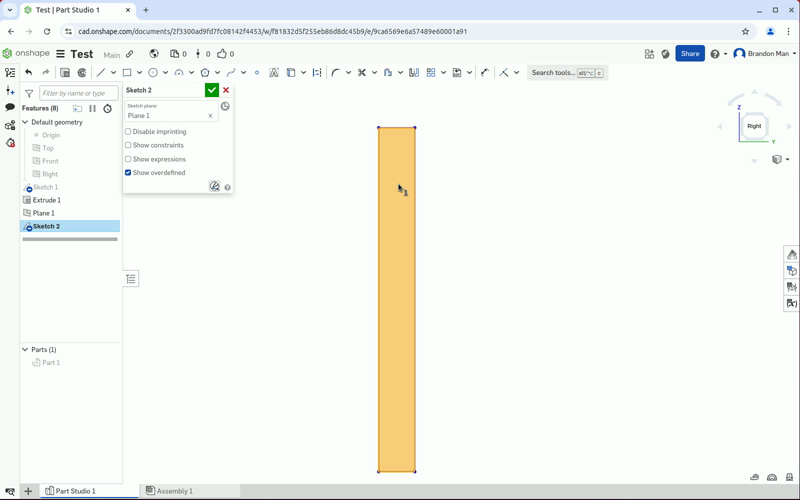
scroll(-6)
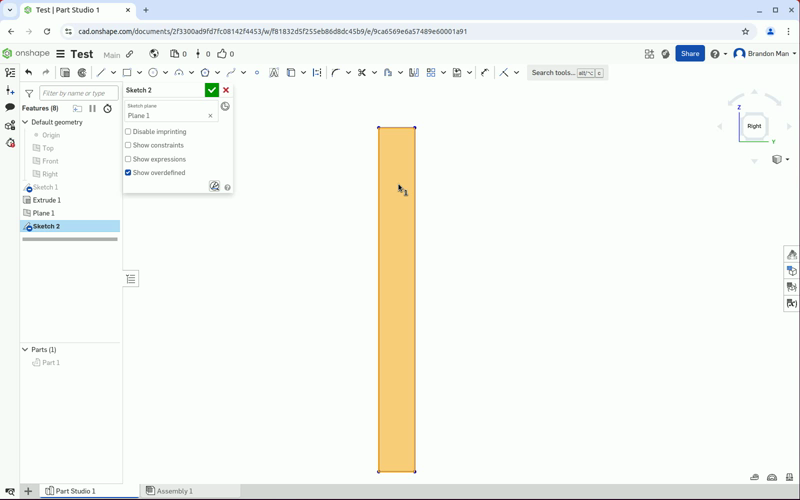
scroll(-6)
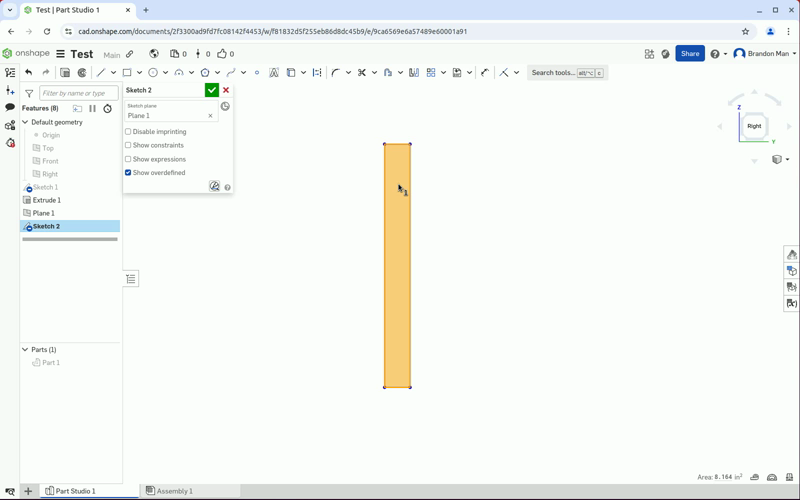
scroll(-6)
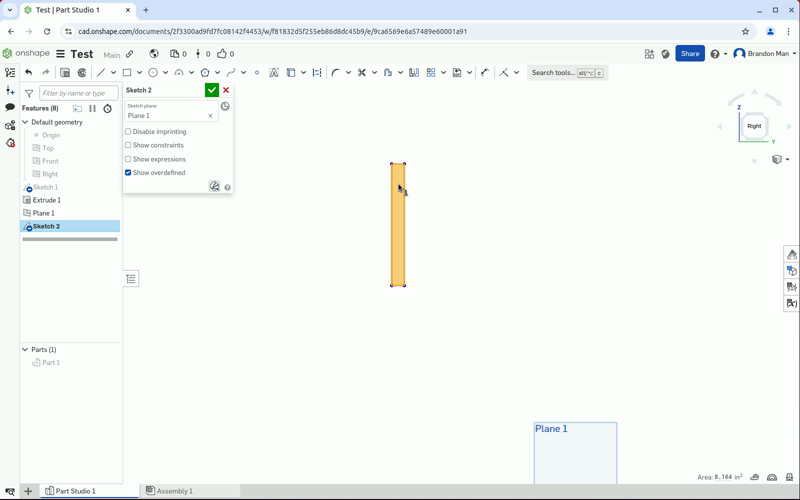
scroll(-6)
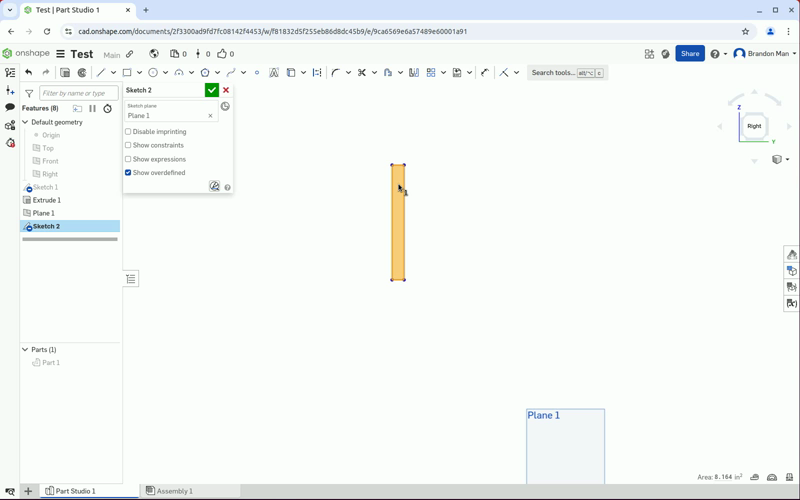
scroll(-6)
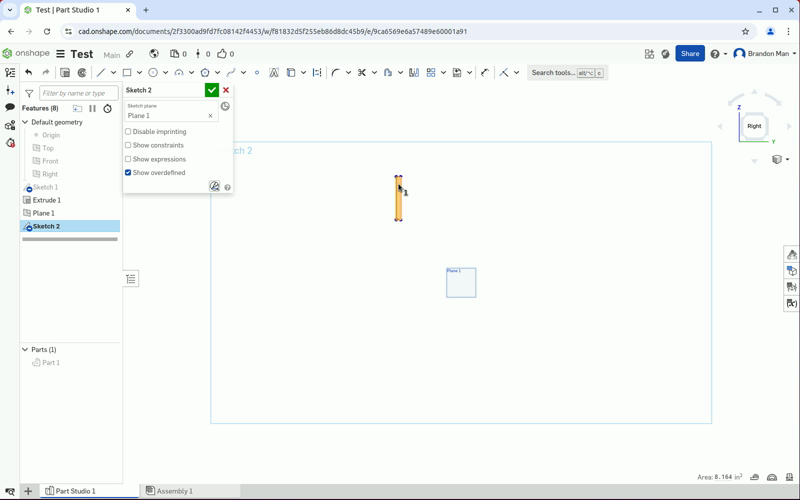
mouse_move(73, 352)
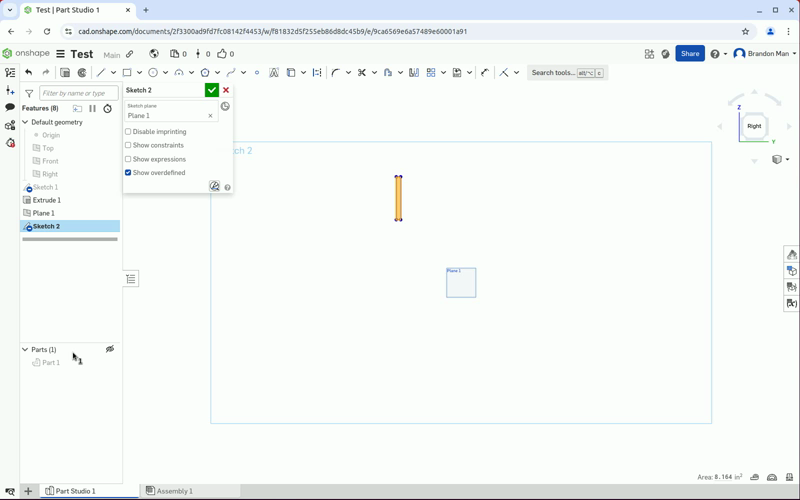
key(shift+y)
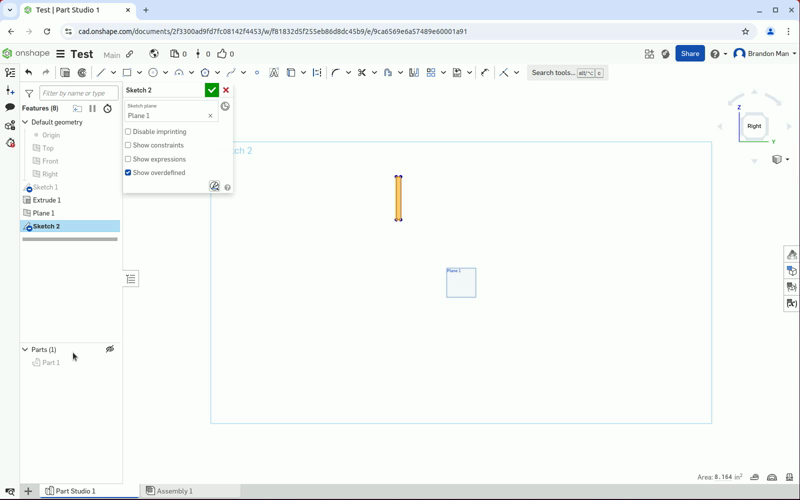
key(shift+e)
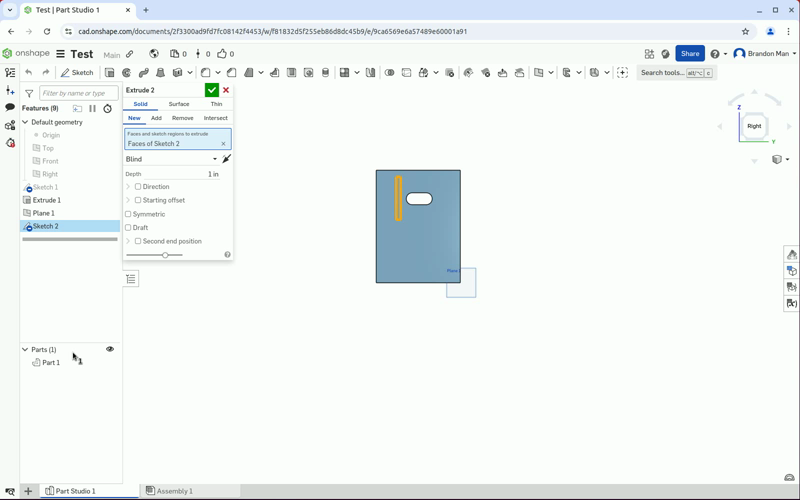
mouse_move(143, 106)
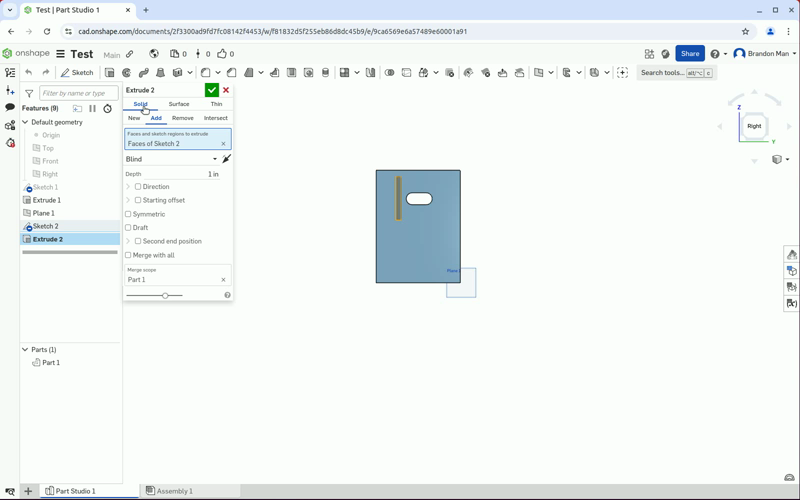
click(143, 106)
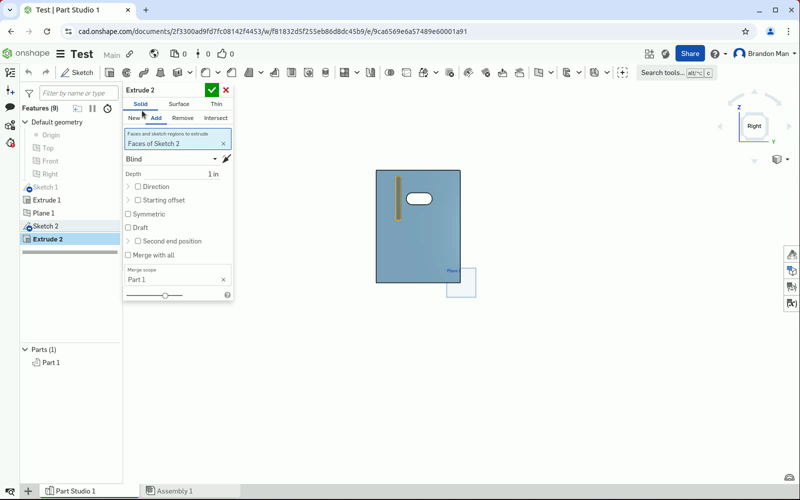
mouse_move(137, 120)
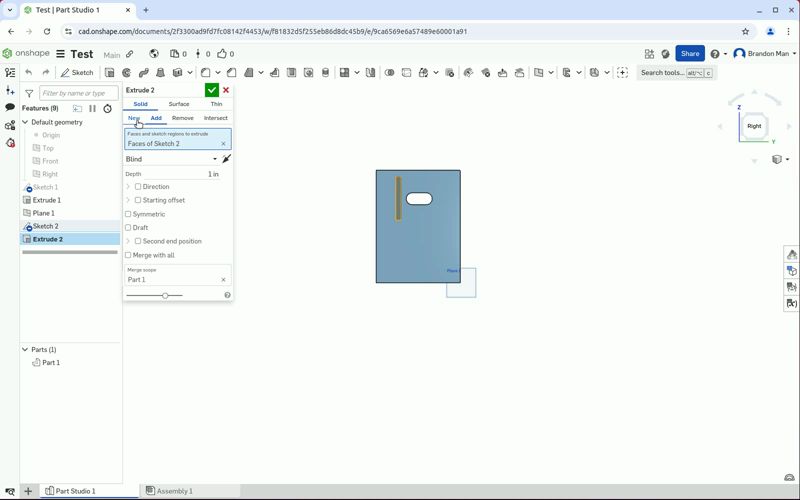
click(137, 120)
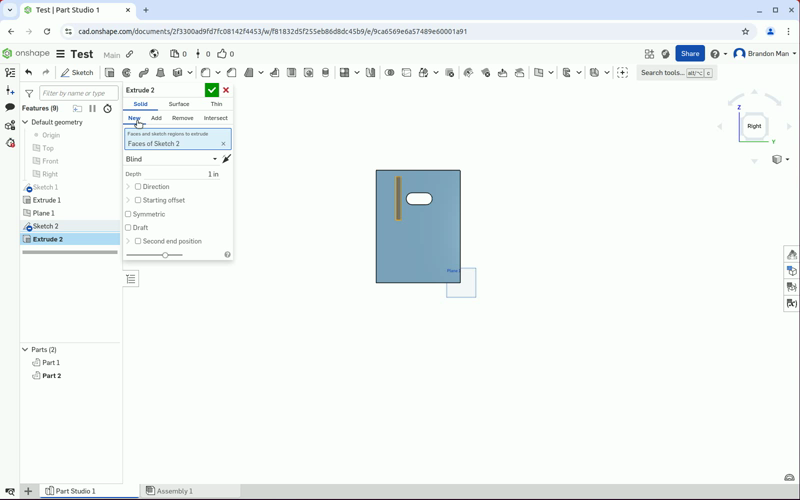
key(tab, 4)
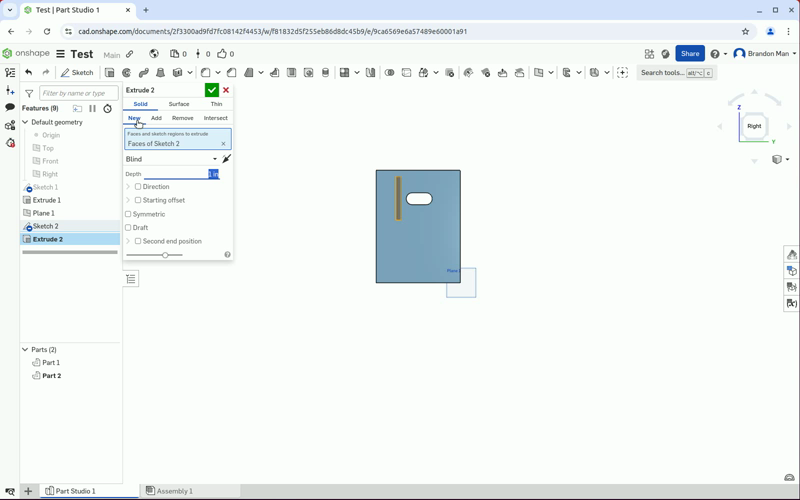
text(0.963)
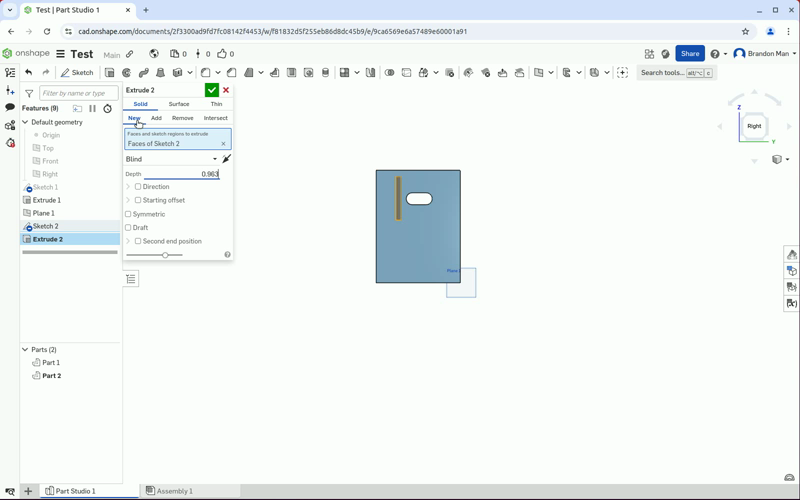
key(enter)
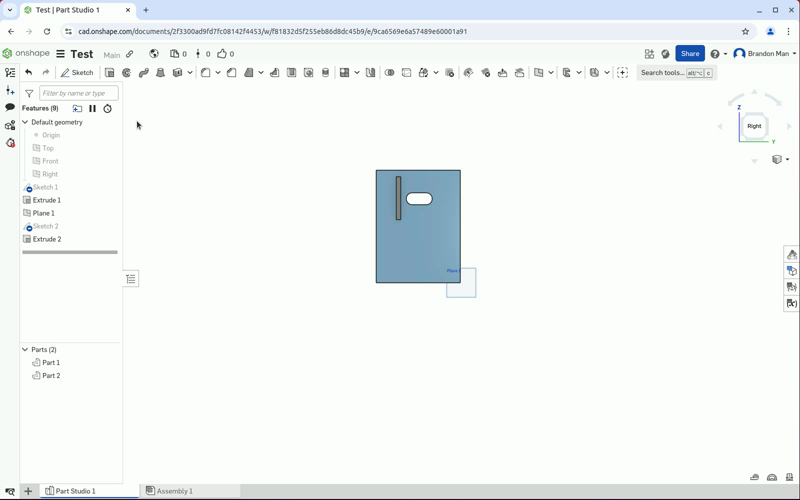
key(shift+h)
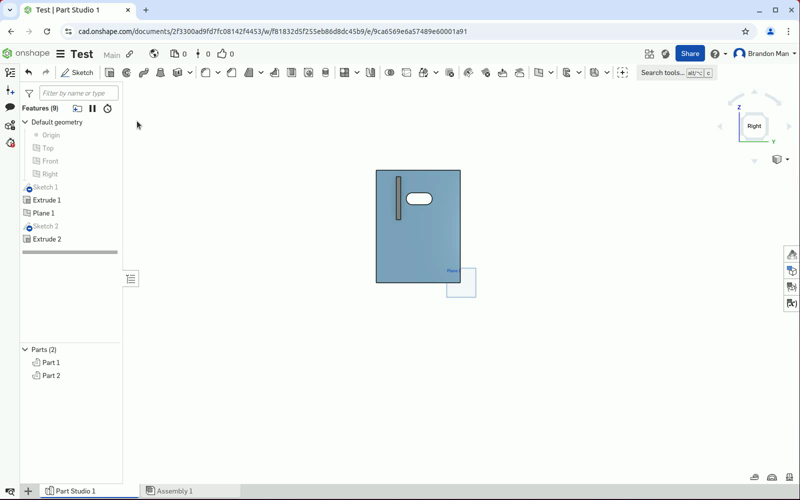
key(shift+h)
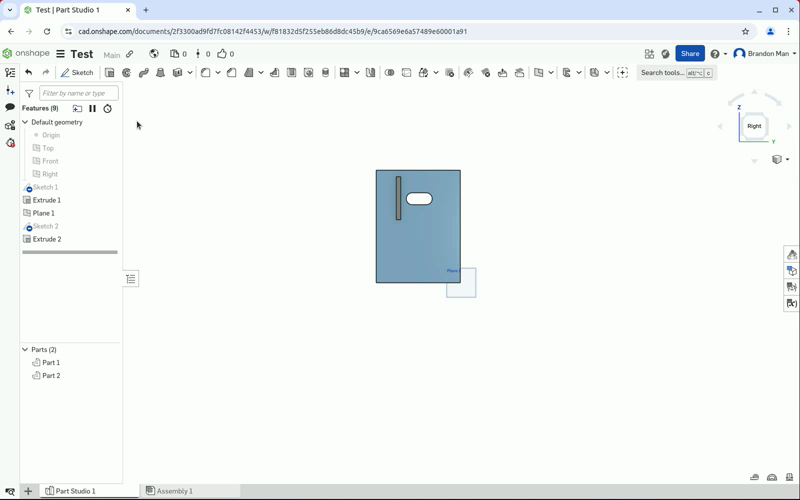
mouse_move(73, 189)
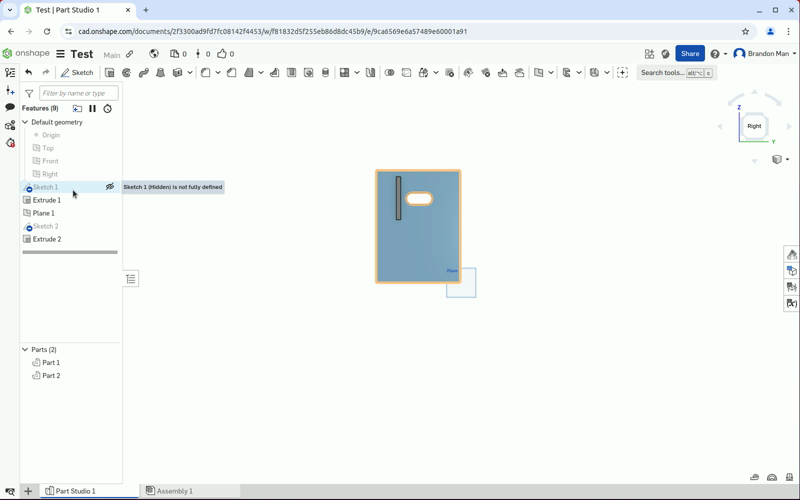
click(73, 189)
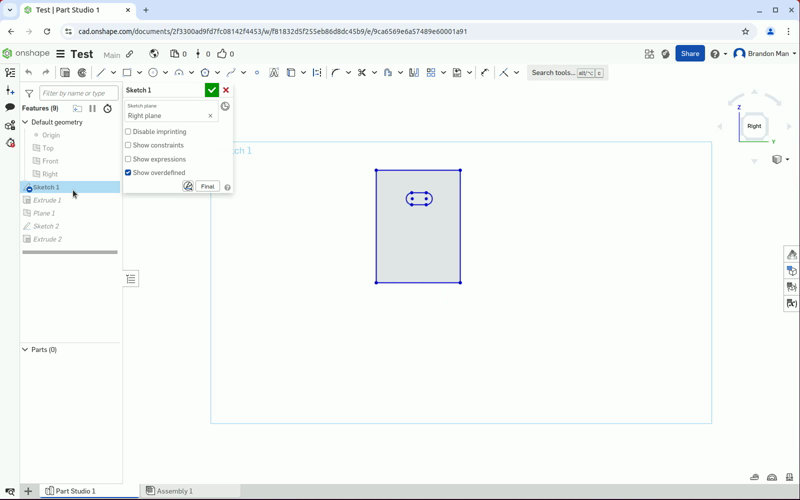
mouse_move(229, 92)
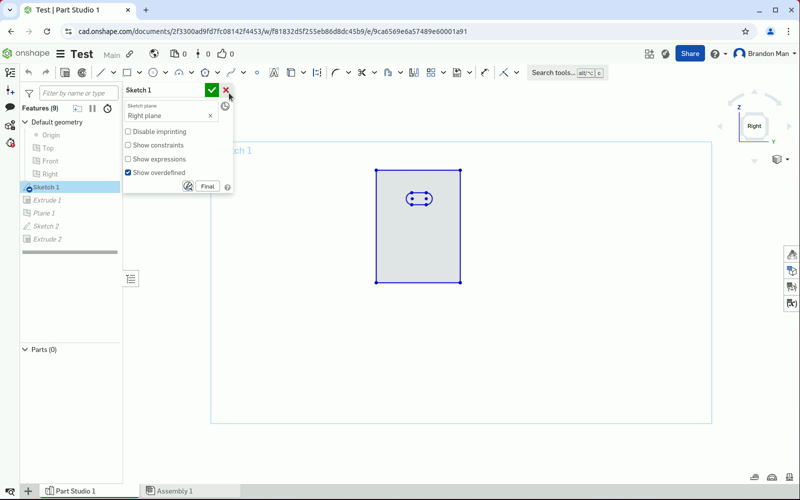
click(229, 92)
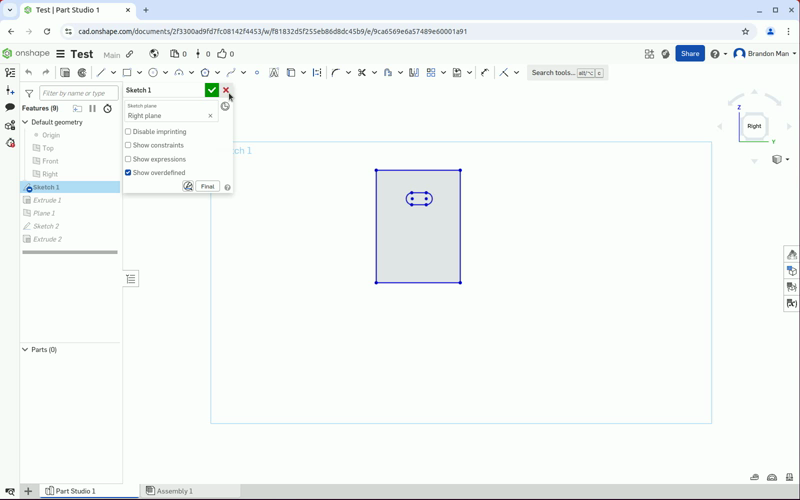
key(shift+s)
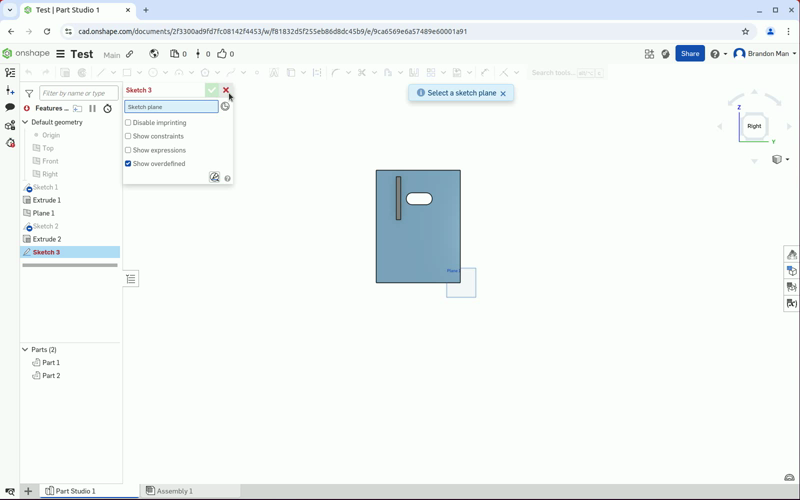
mouse_move(73, 215)
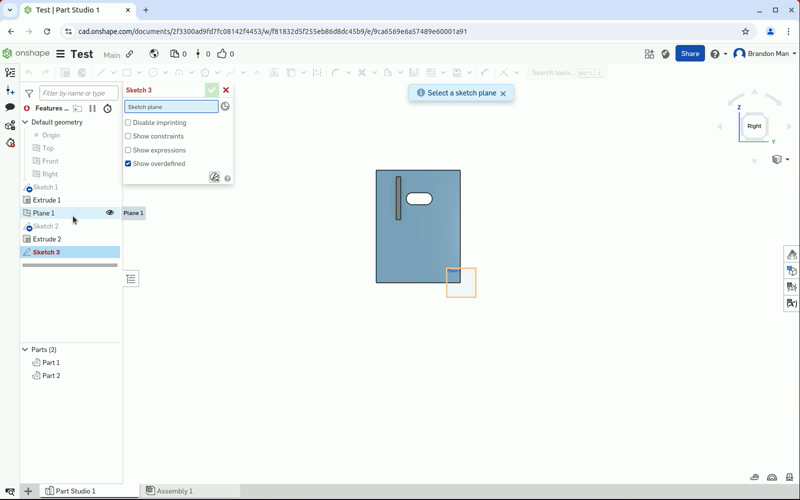
click(73, 215)
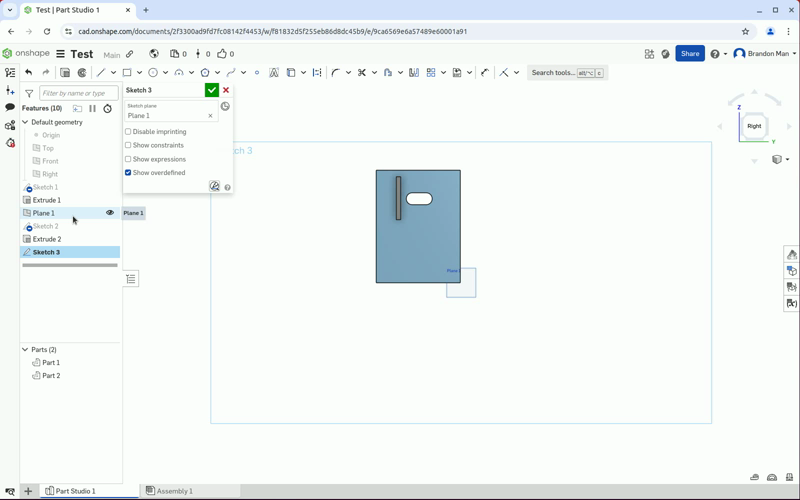
mouse_move(73, 352)
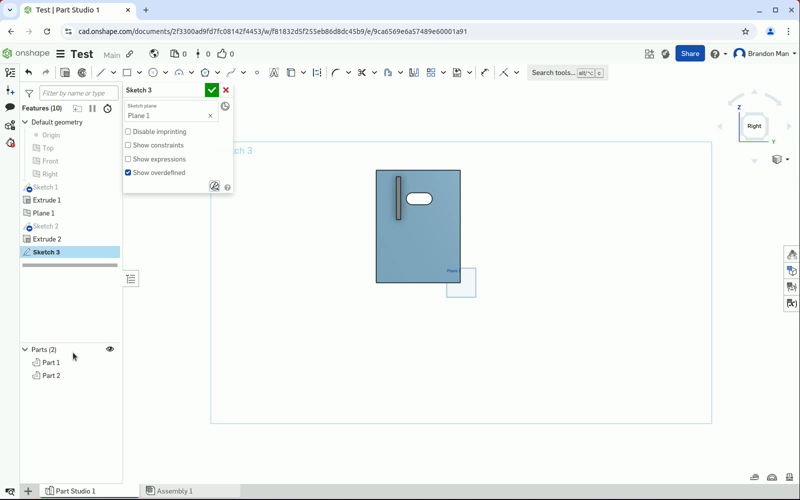
key(y)
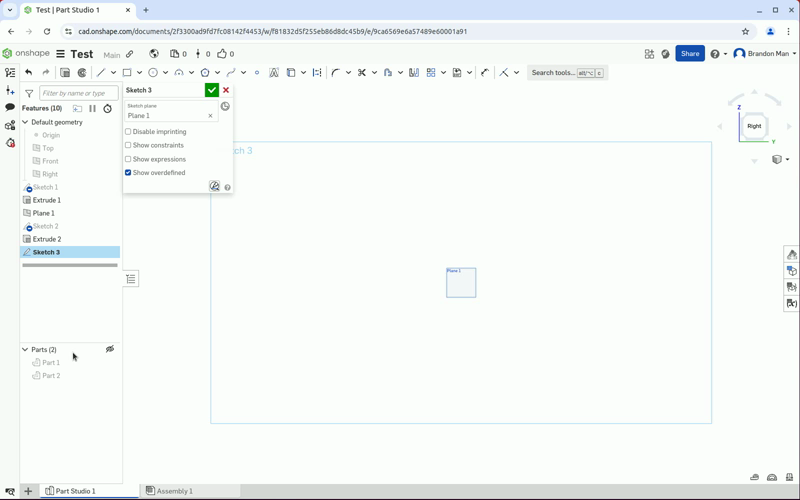
key(l)
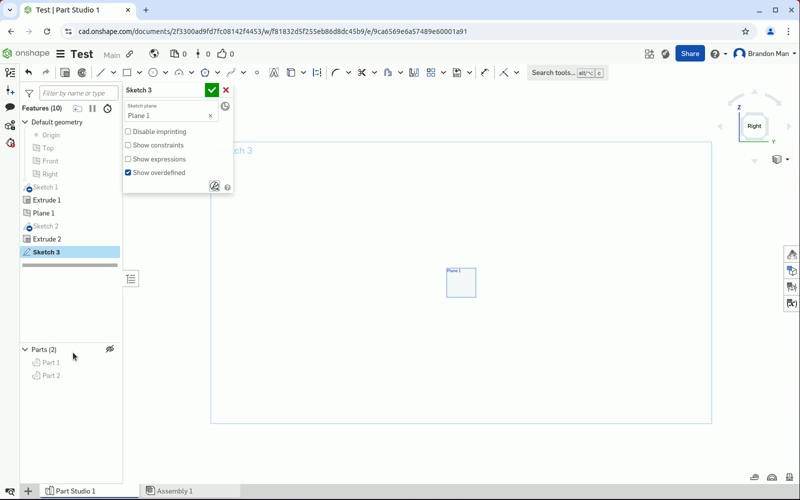
key_down(shift)
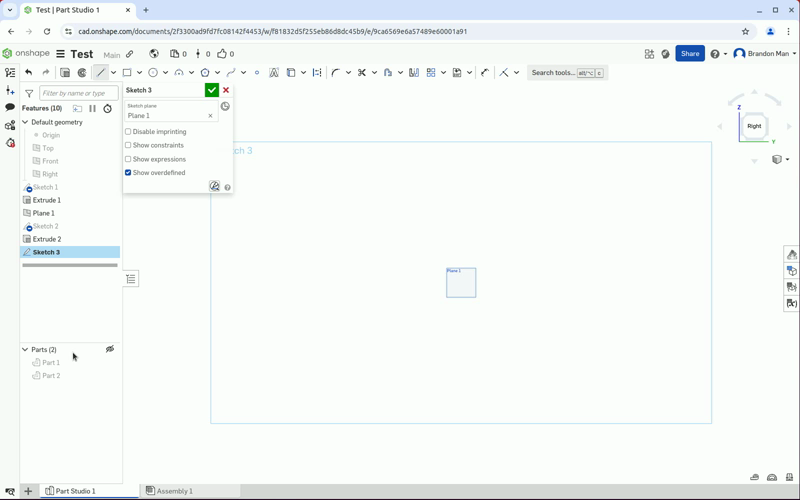
mouse_move(436, 219)
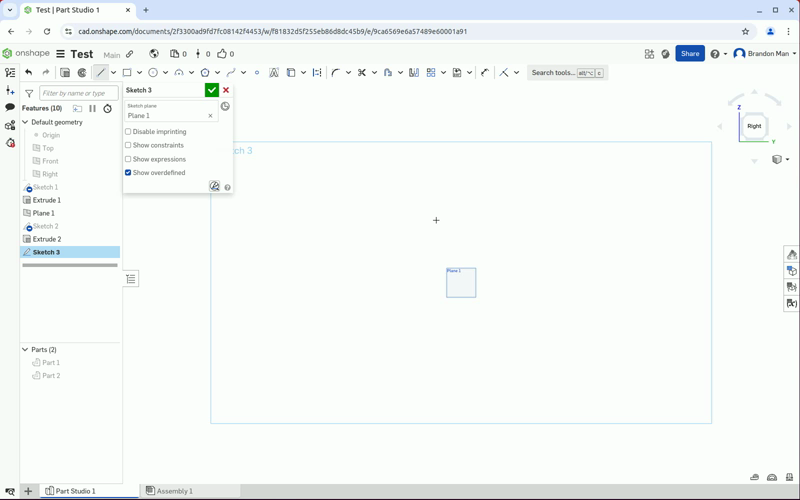
click(436, 219)
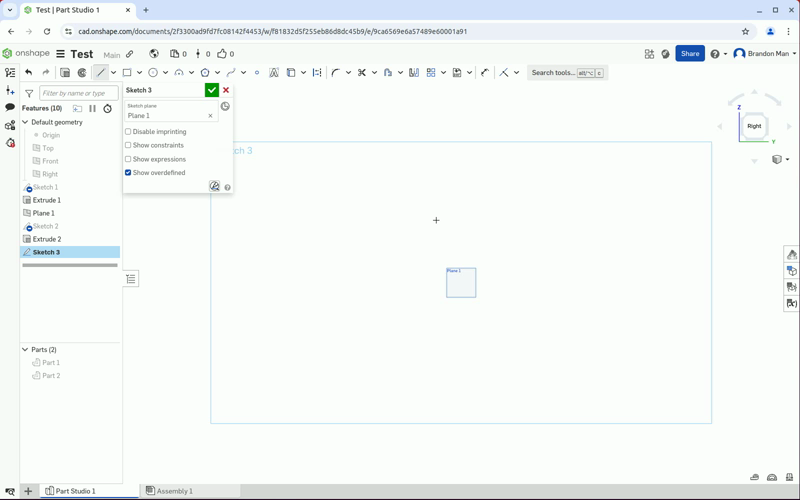
key_up(shift)
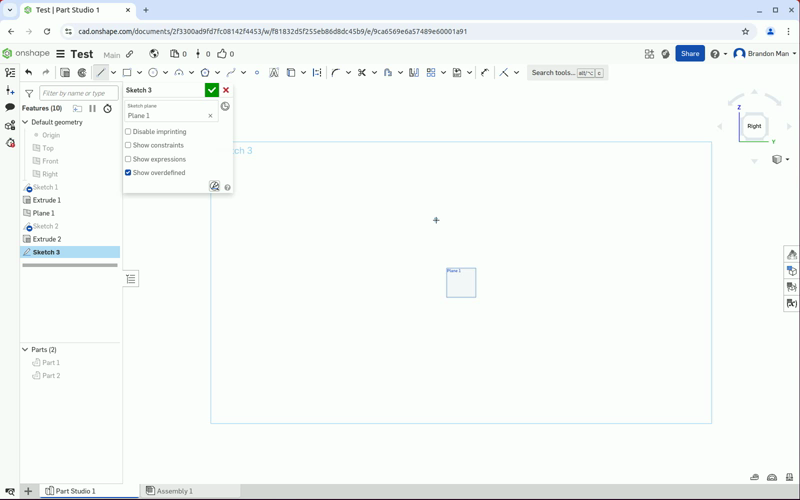
key_down(shift)
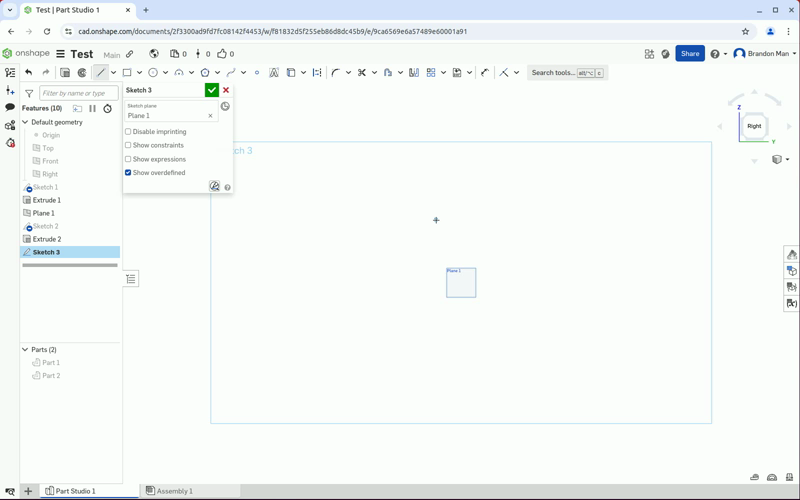
mouse_move(466, 219)
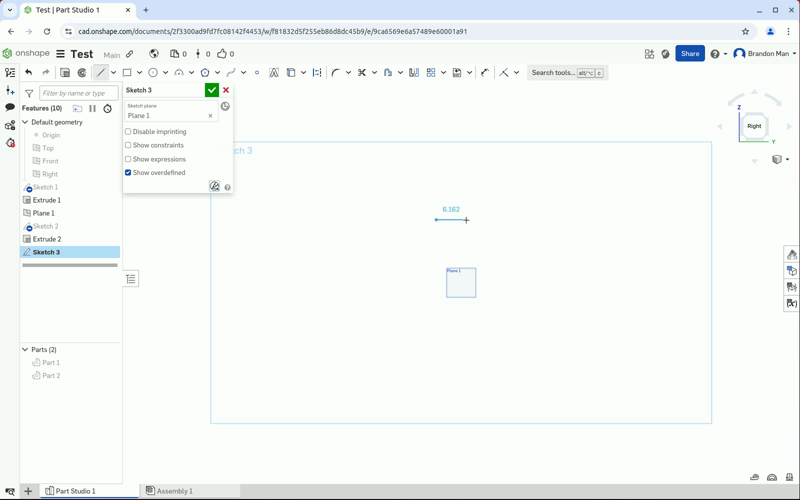
mouse_move(440, 219)
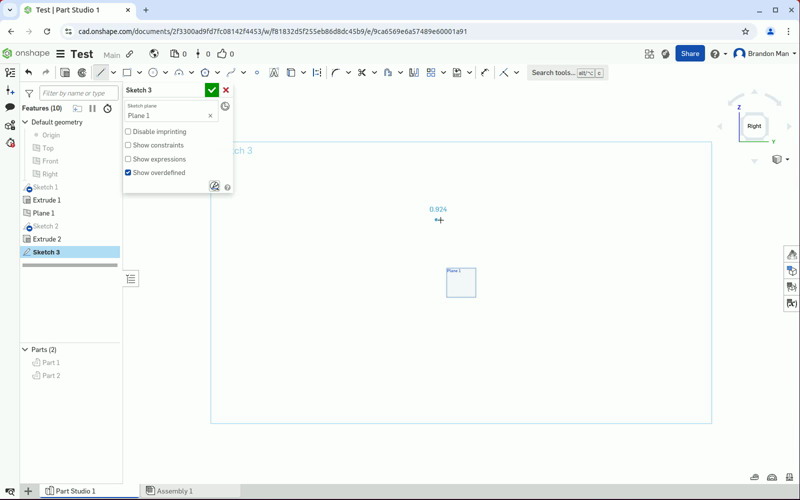
scroll(6)
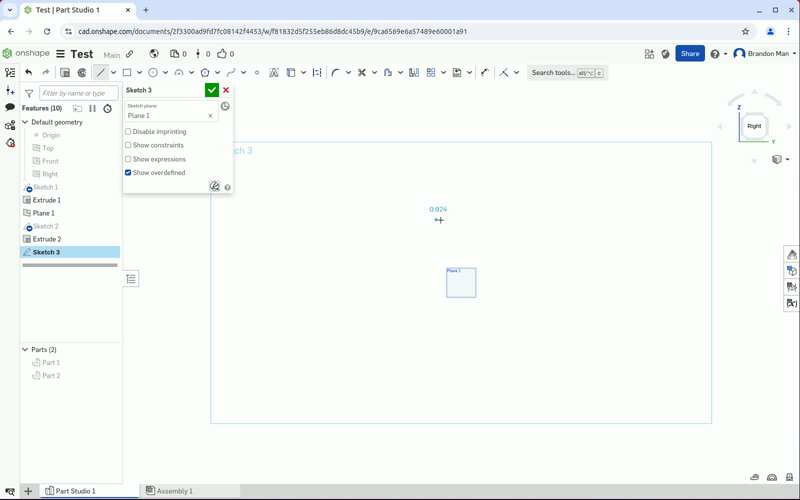
scroll(6)
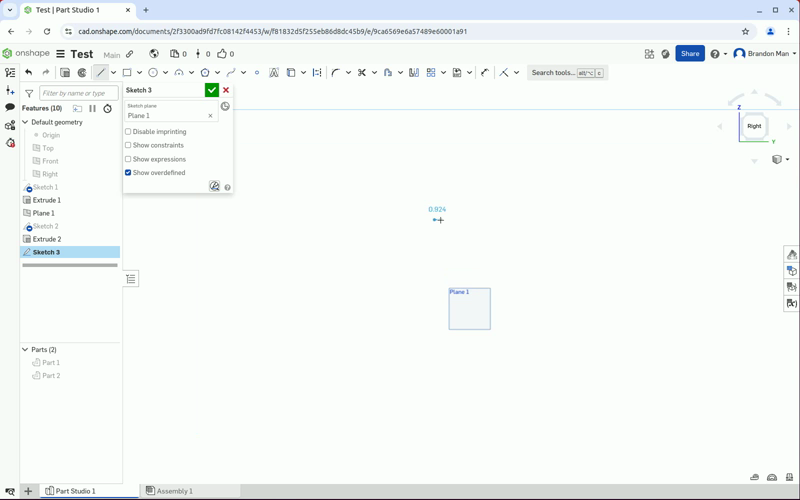
scroll(6)
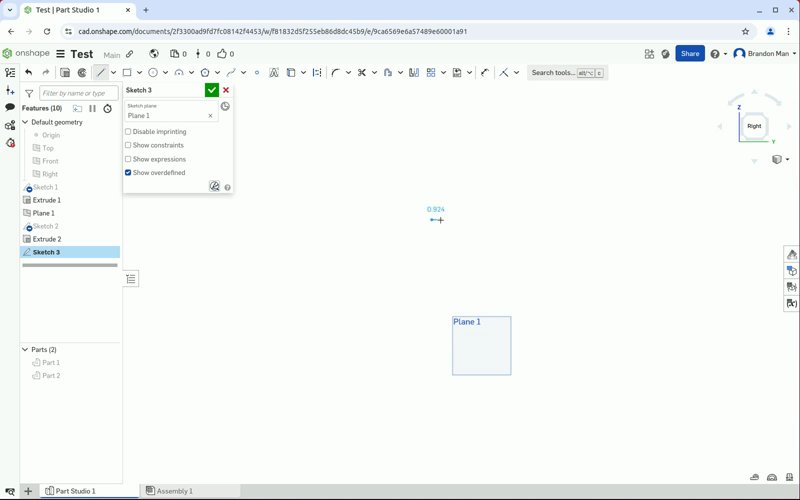
scroll(6)
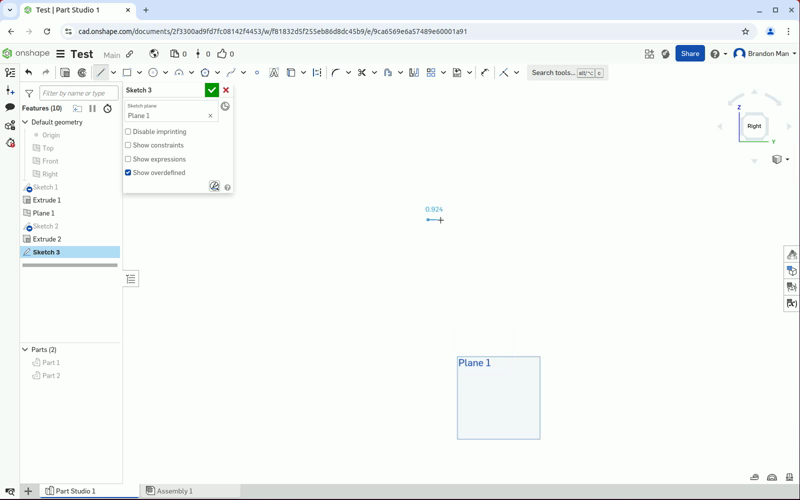
scroll(6)
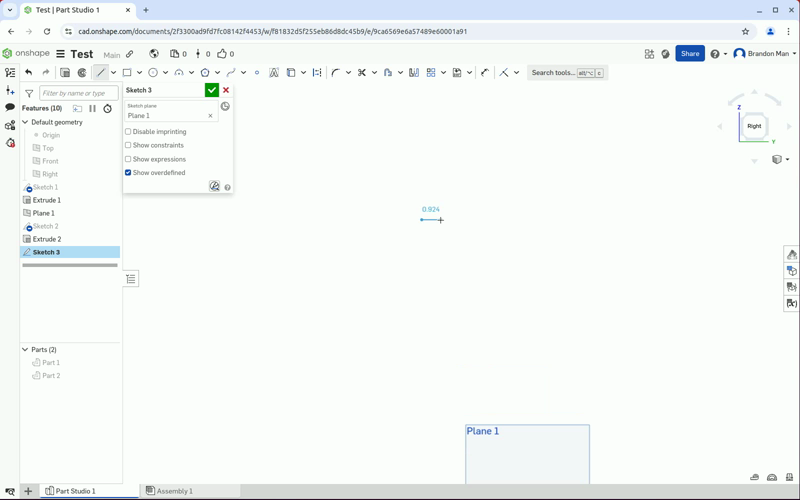
scroll(6)
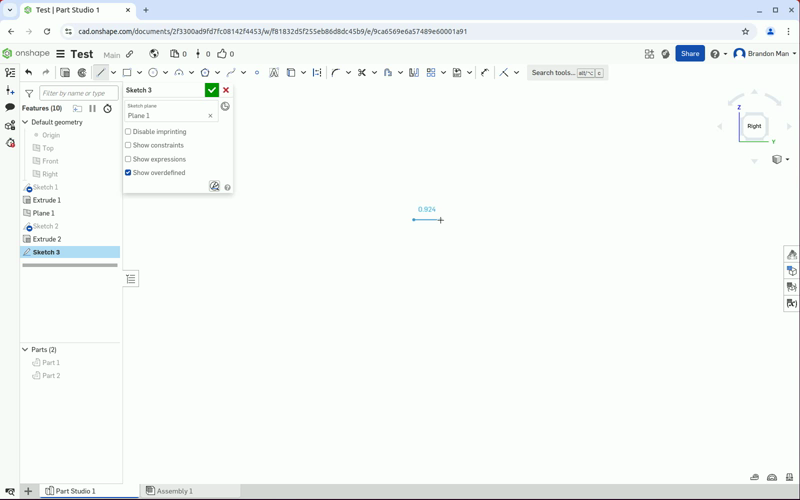
scroll(6)
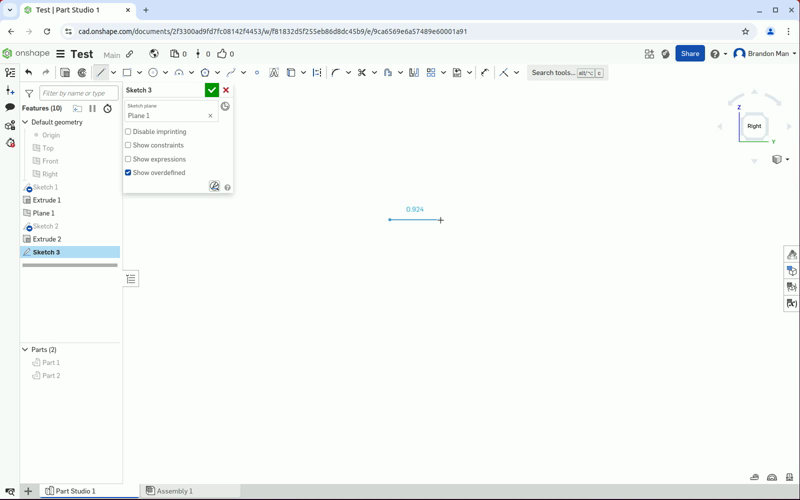
click(440, 219)
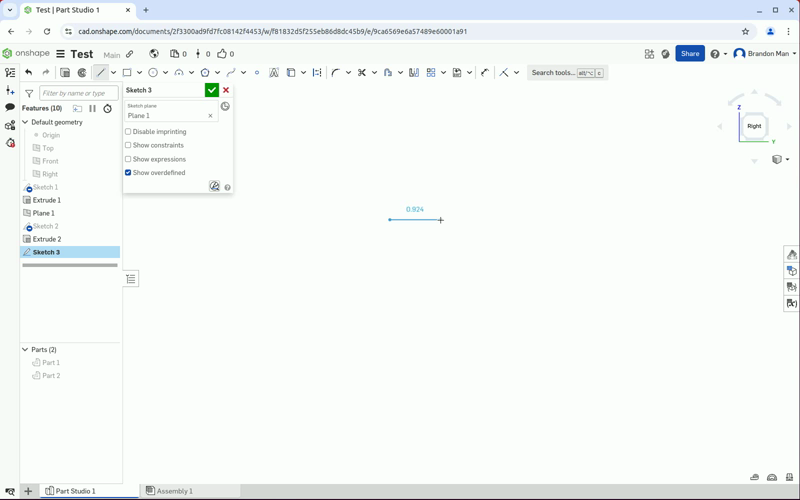
scroll(-6)
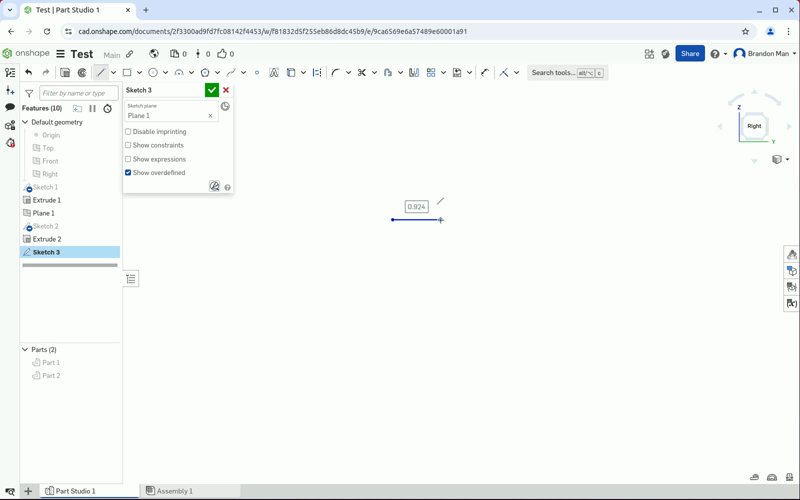
scroll(-6)
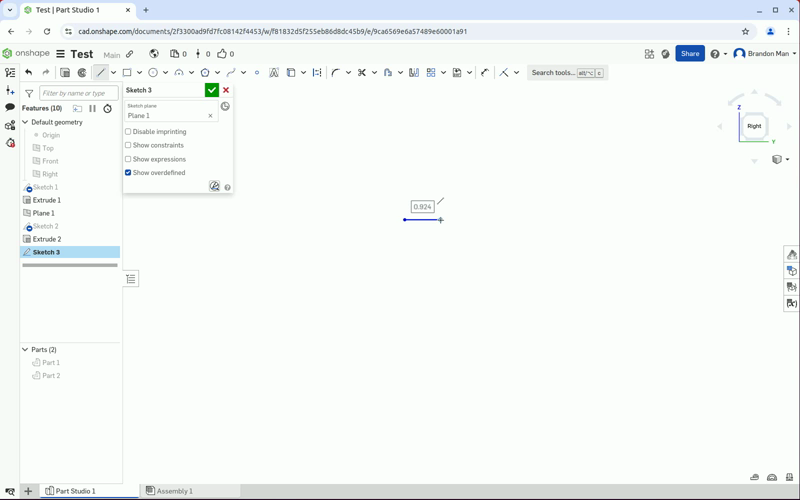
scroll(-6)
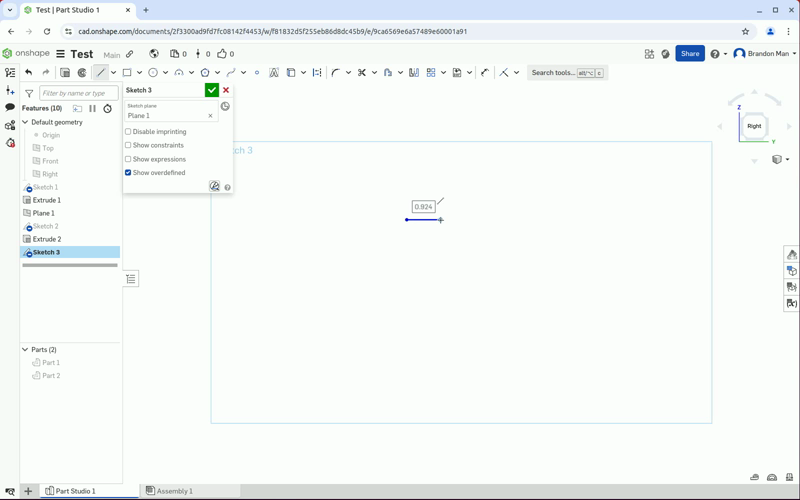
scroll(-6)
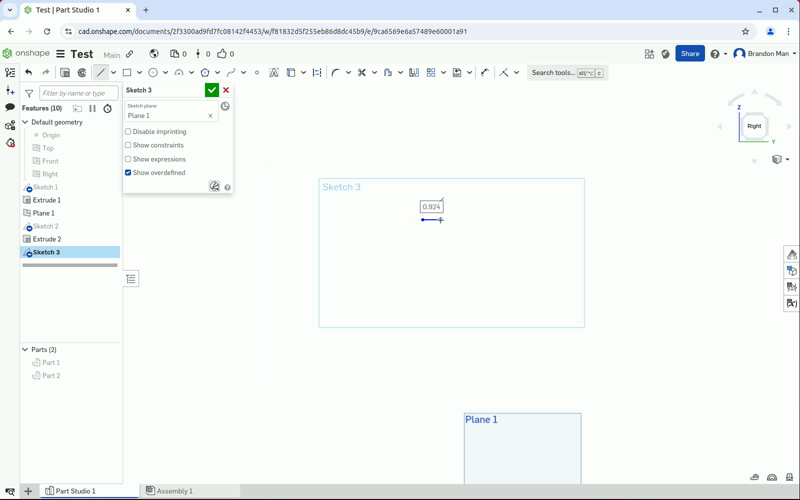
scroll(-6)
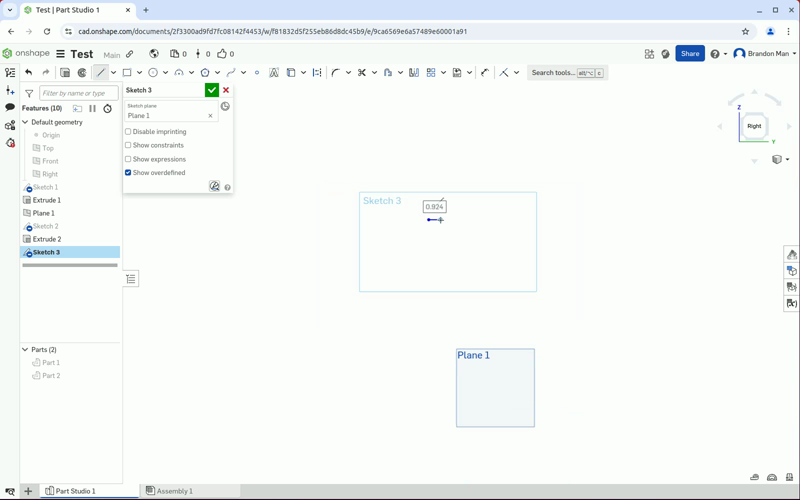
scroll(-6)
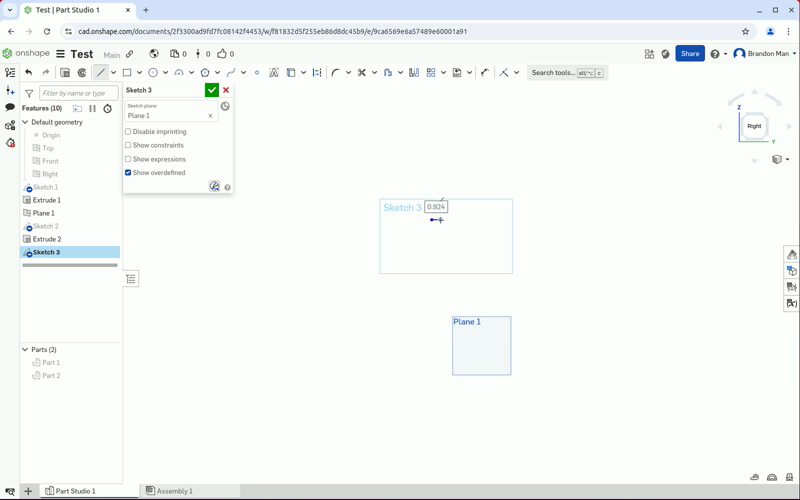
scroll(-6)
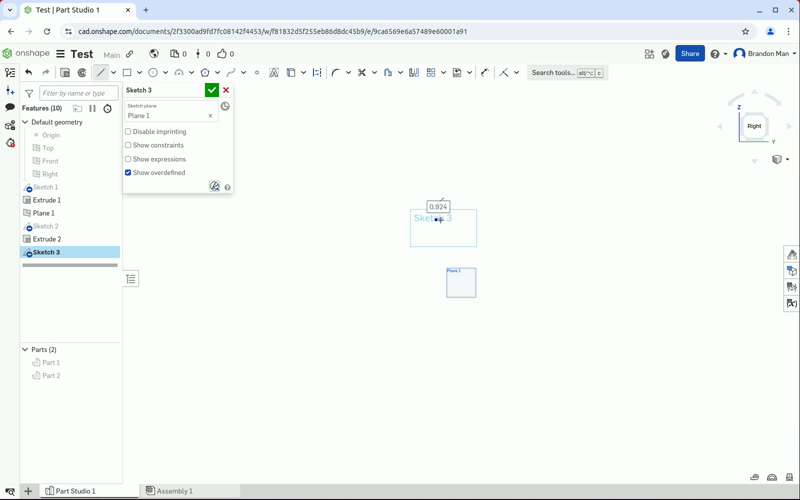
key_up(shift)
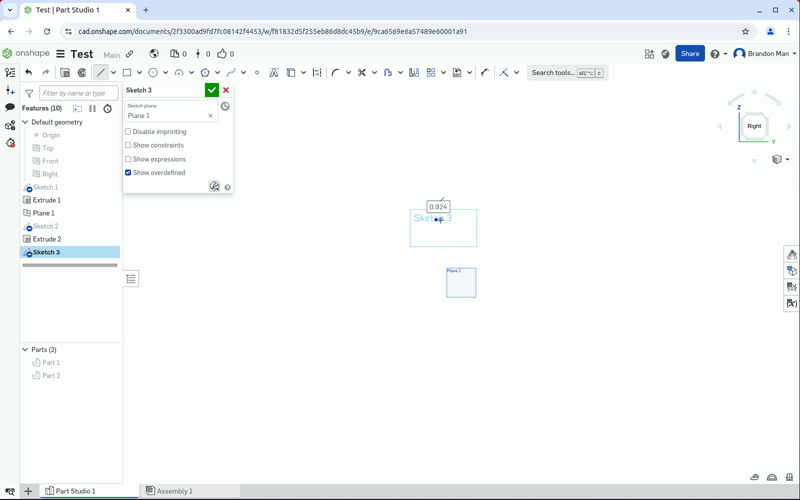
key_down(shift)
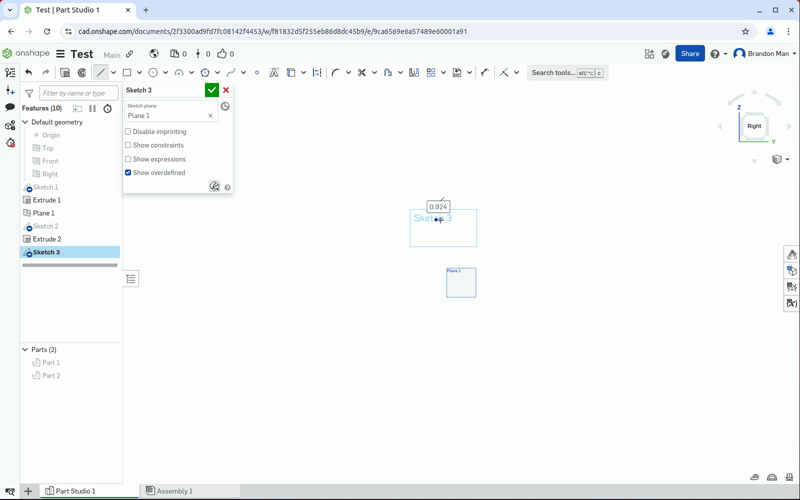
mouse_move(470, 219)
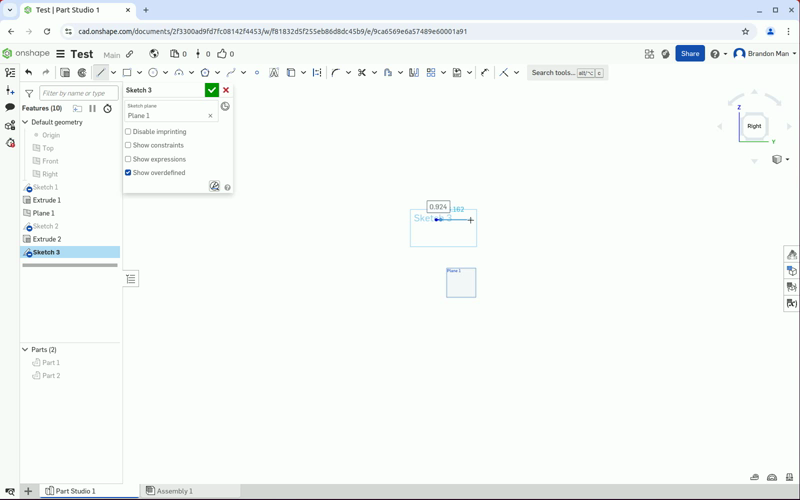
mouse_move(440, 176)
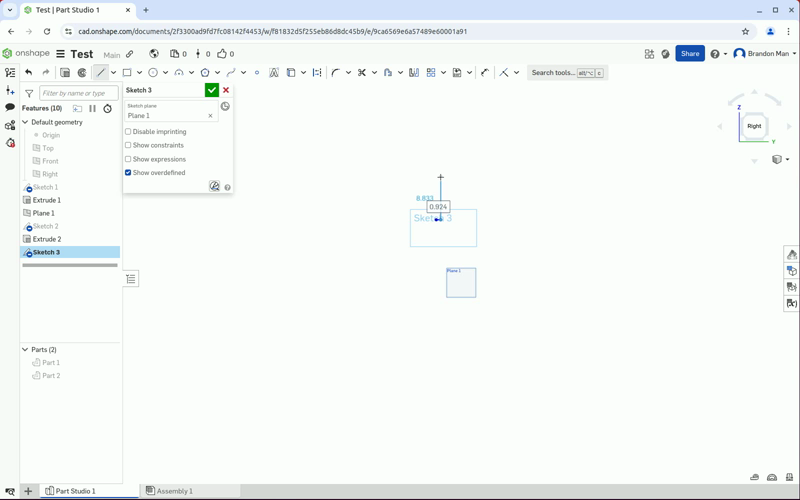
click(440, 176)
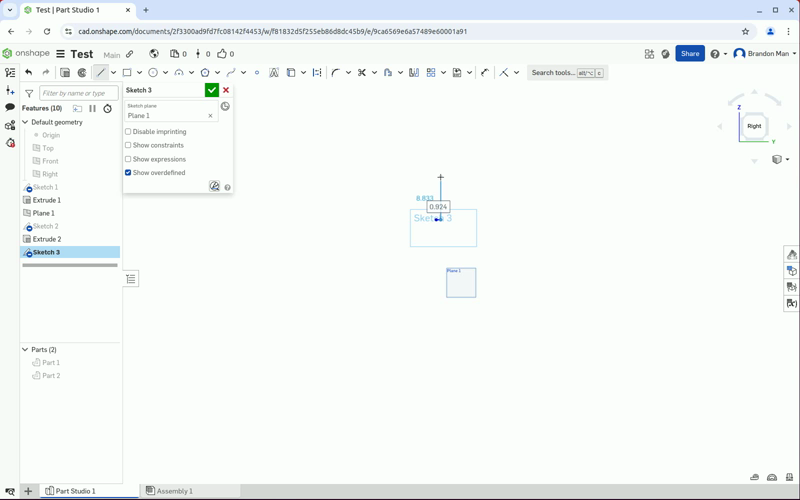
key_up(shift)
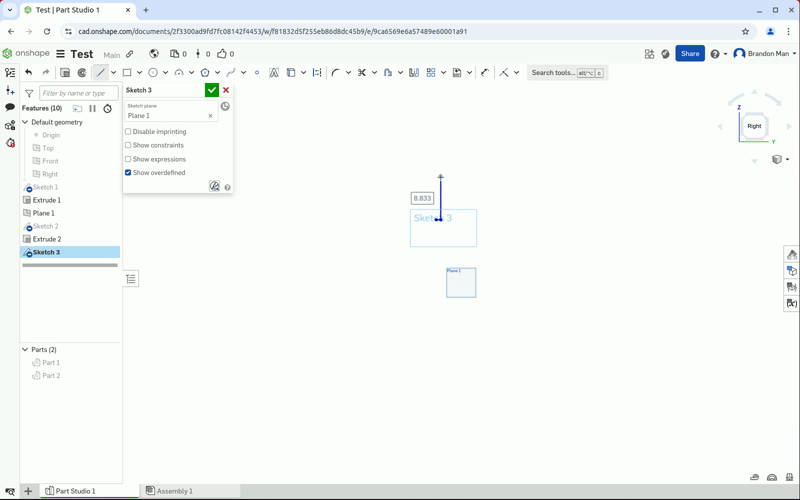
key_down(shift)
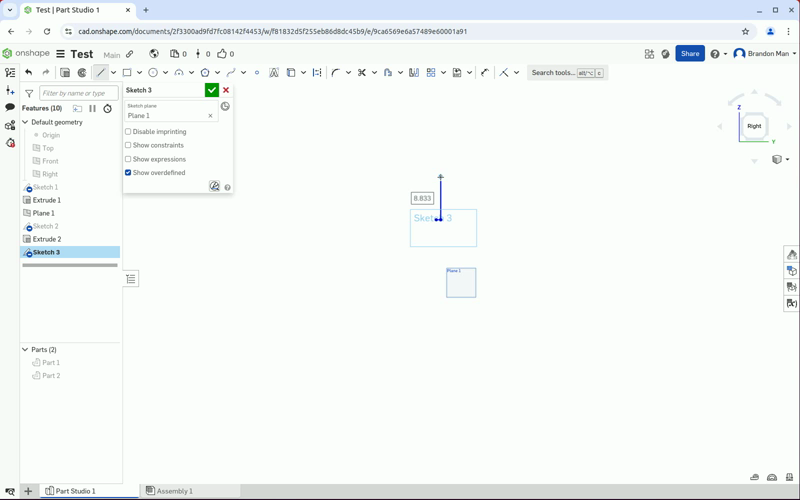
mouse_move(470, 176)
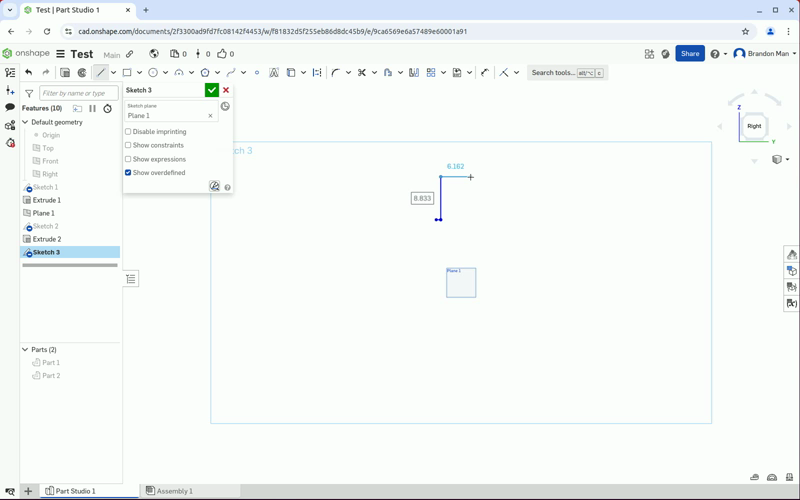
mouse_move(436, 176)
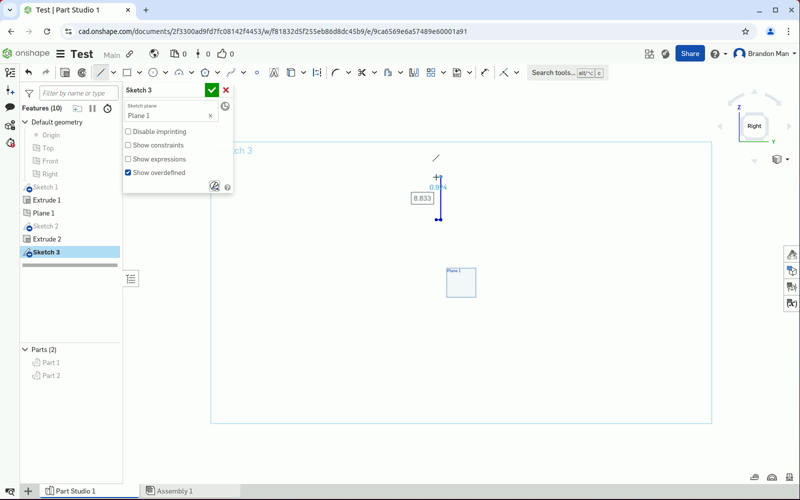
scroll(6)
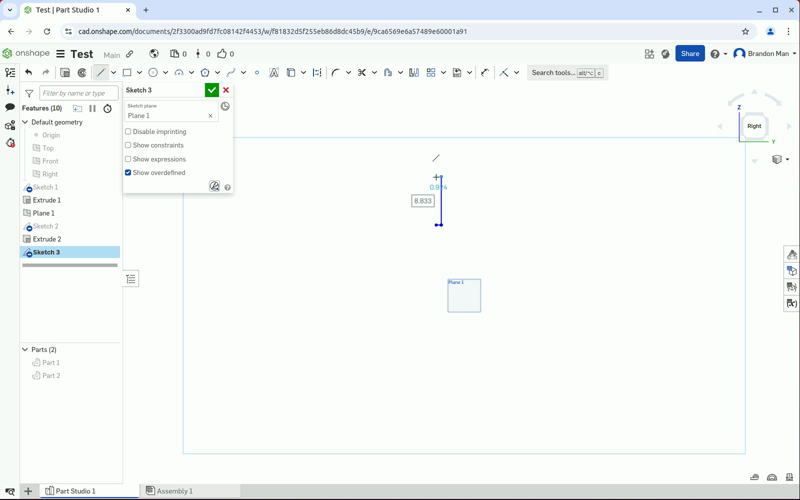
scroll(6)
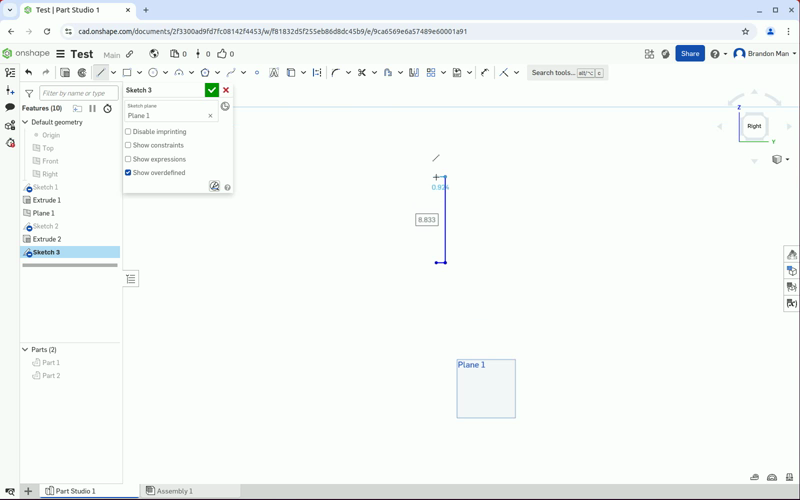
scroll(6)
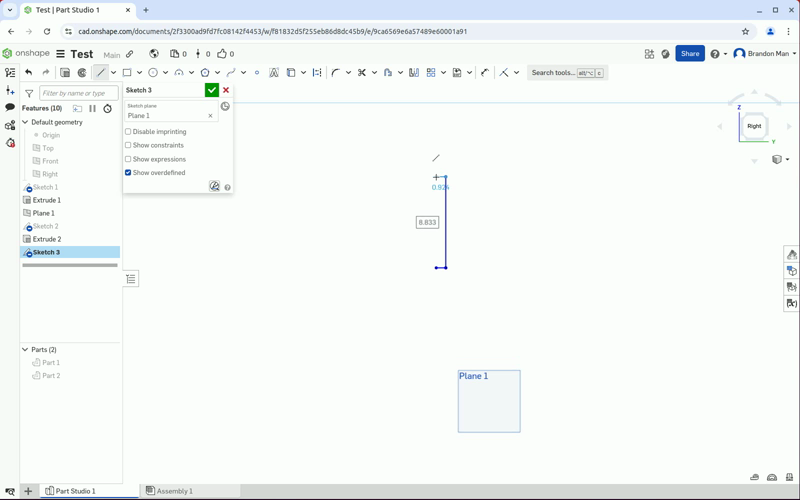
scroll(6)
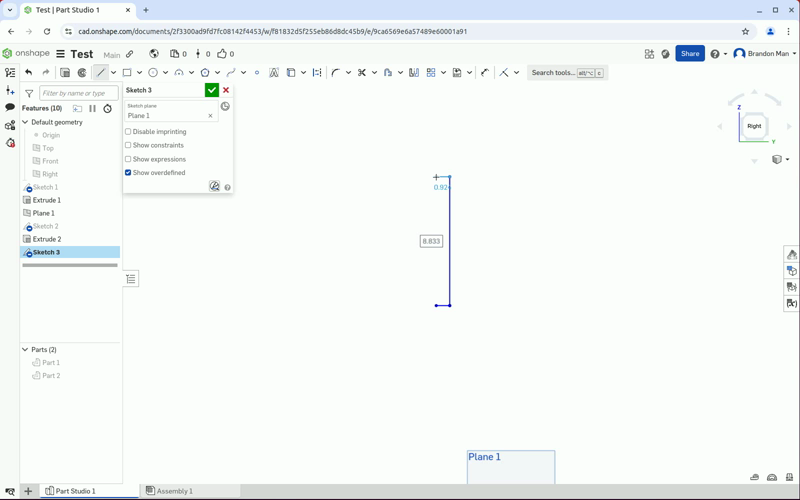
scroll(6)
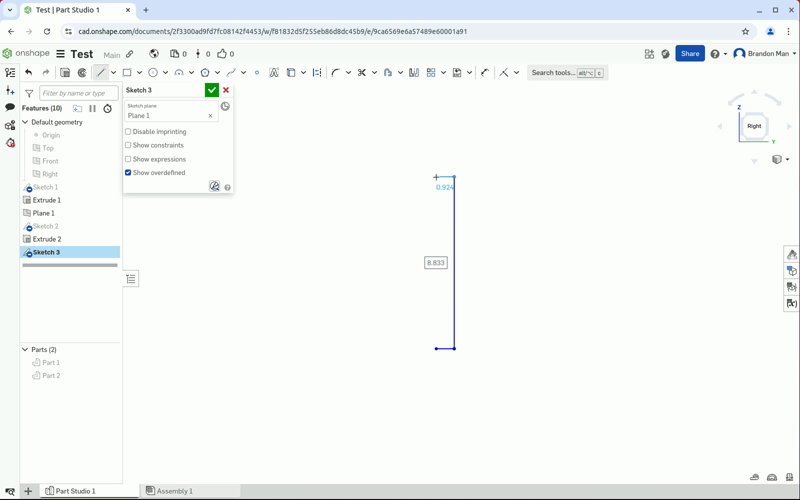
scroll(6)
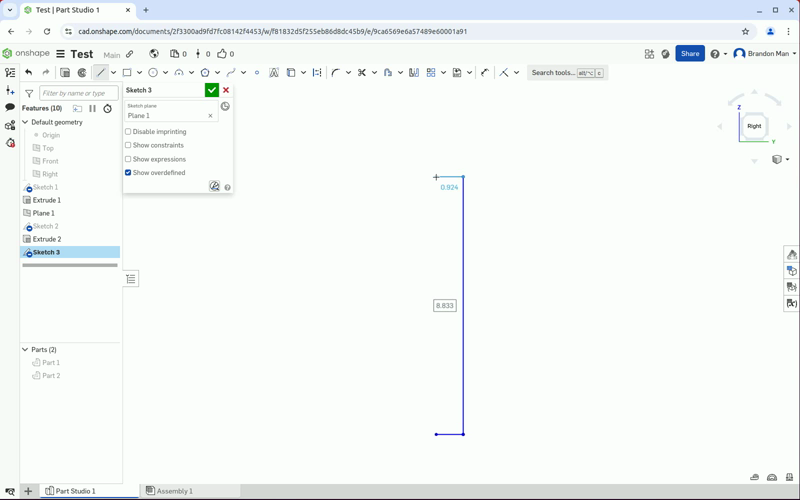
scroll(6)
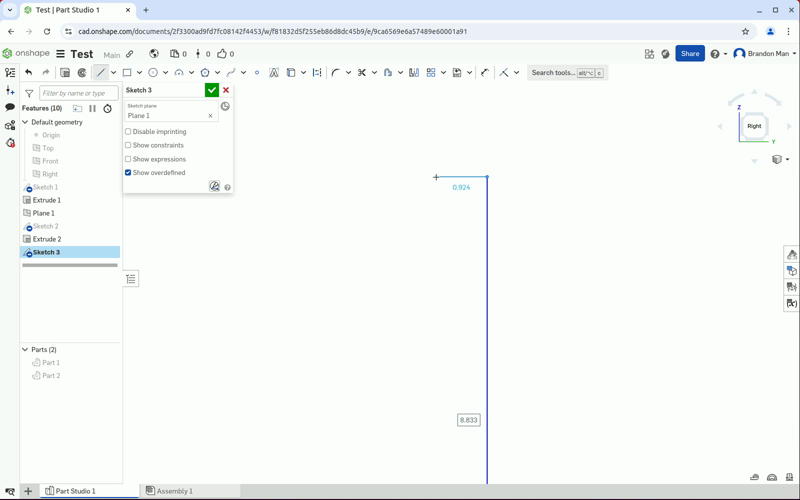
click(436, 176)
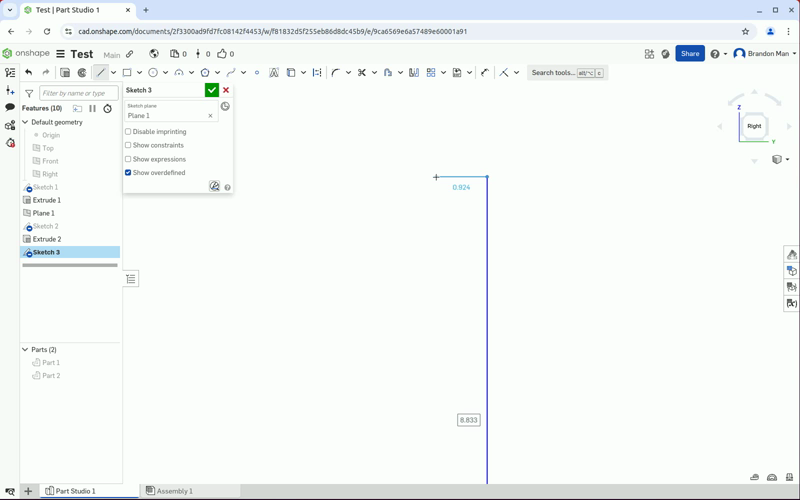
scroll(-6)
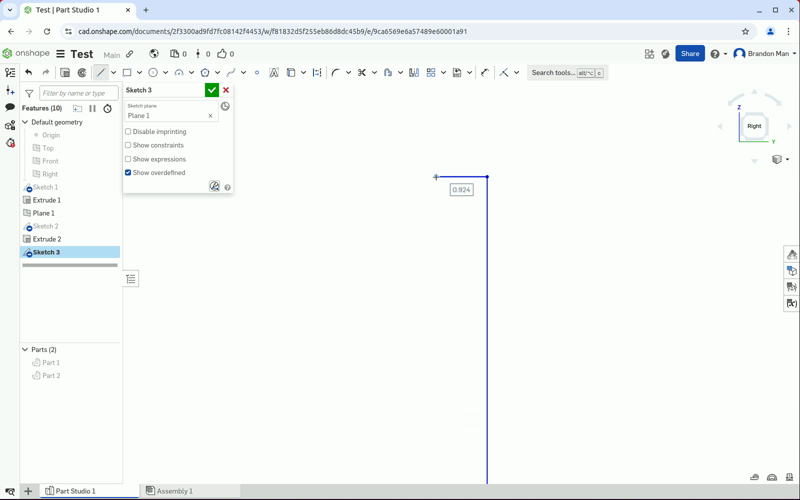
scroll(-6)
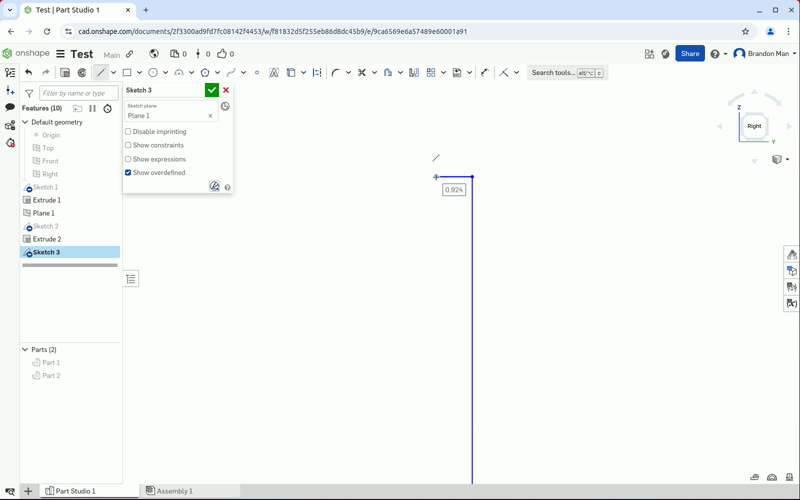
scroll(-6)
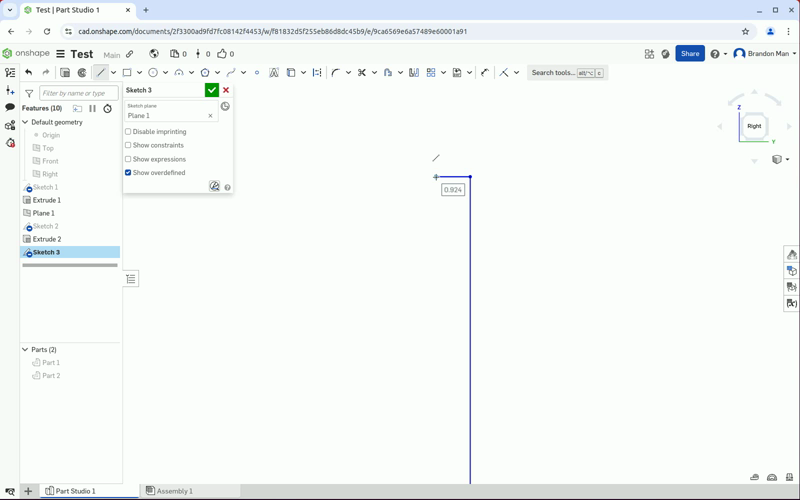
scroll(-6)
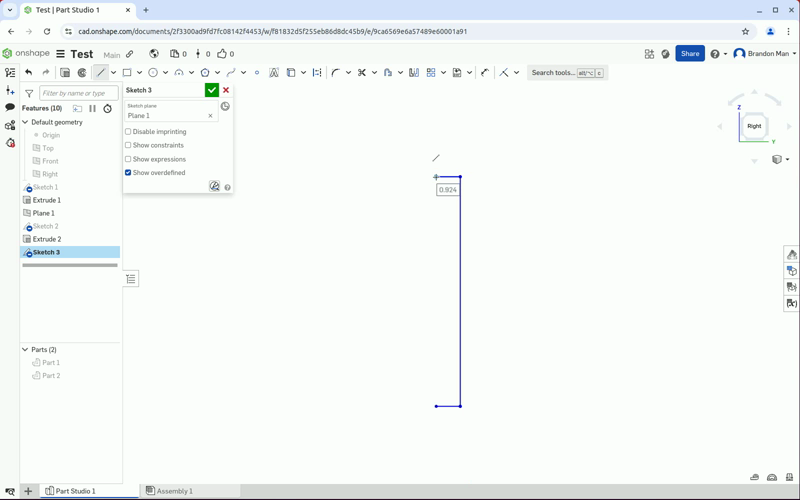
scroll(-6)
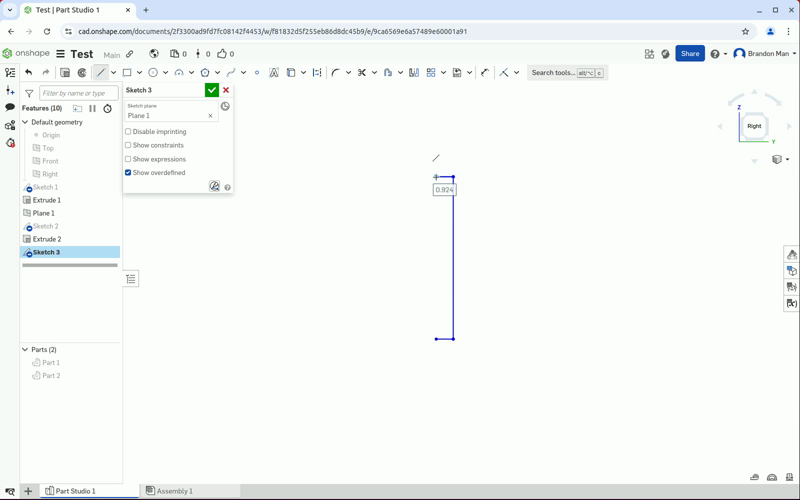
scroll(-6)
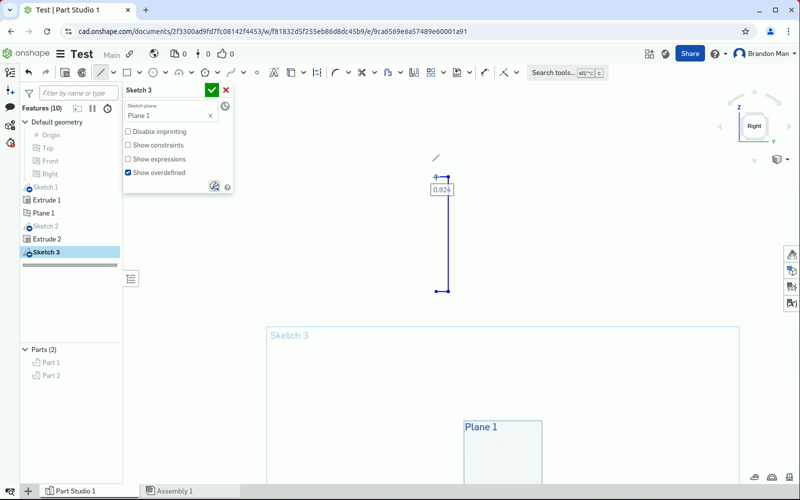
scroll(-6)
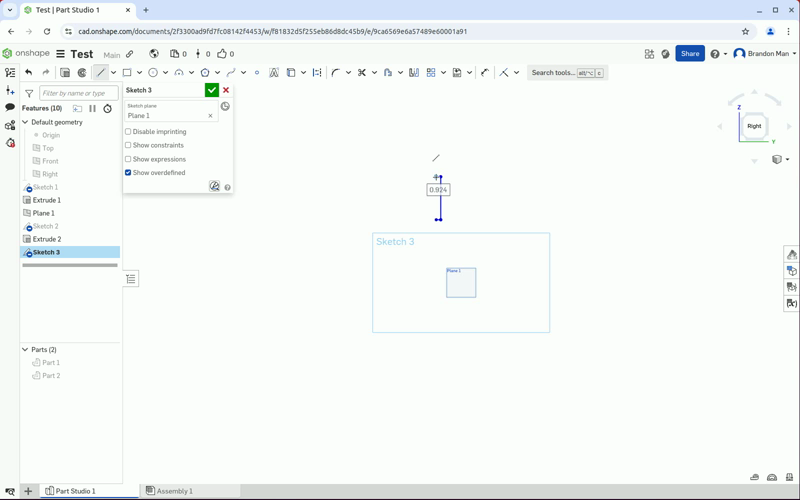
key_up(shift)
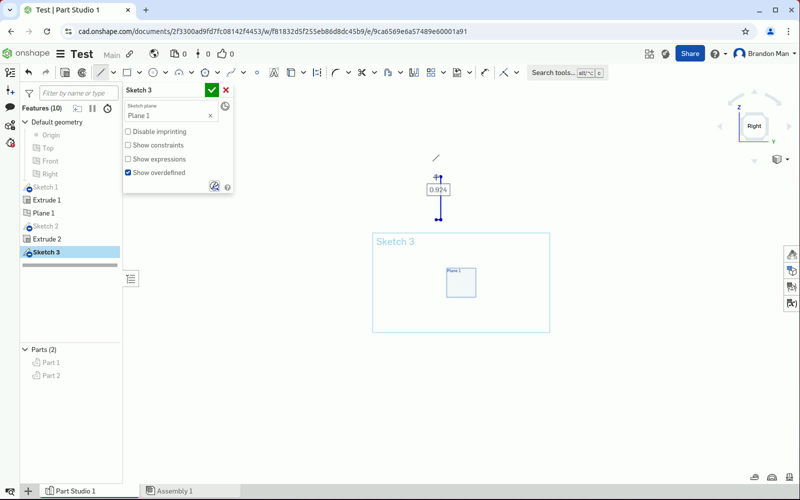
mouse_move(466, 176)
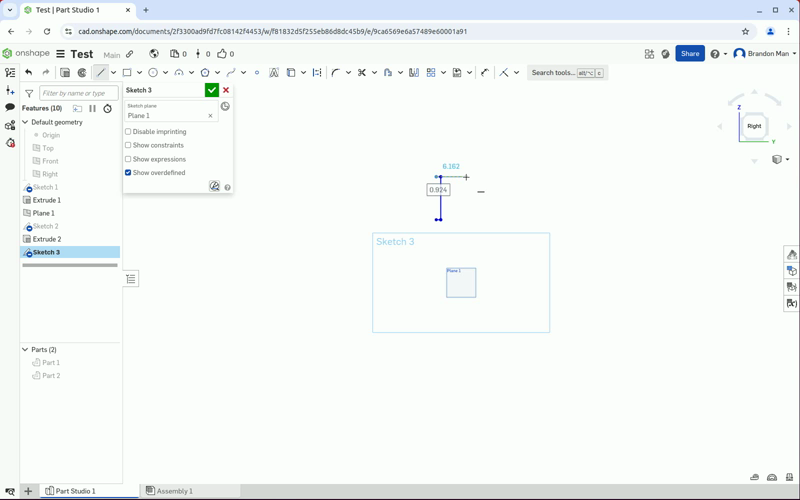
key_down(shift)
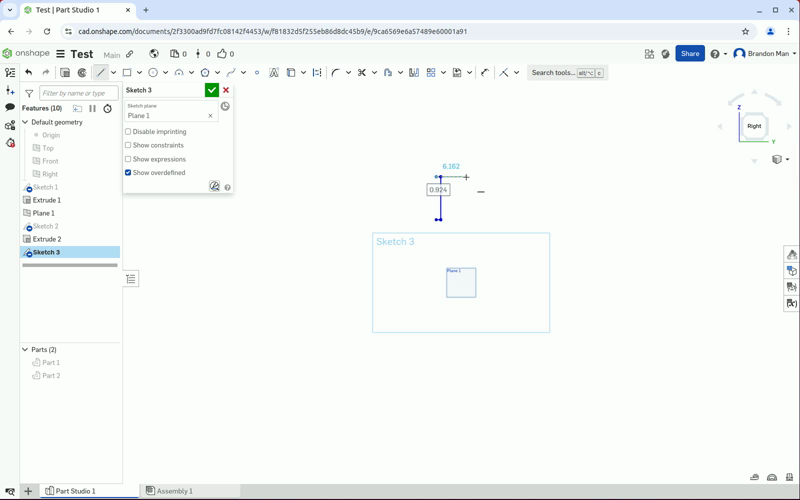
mouse_move(436, 219)
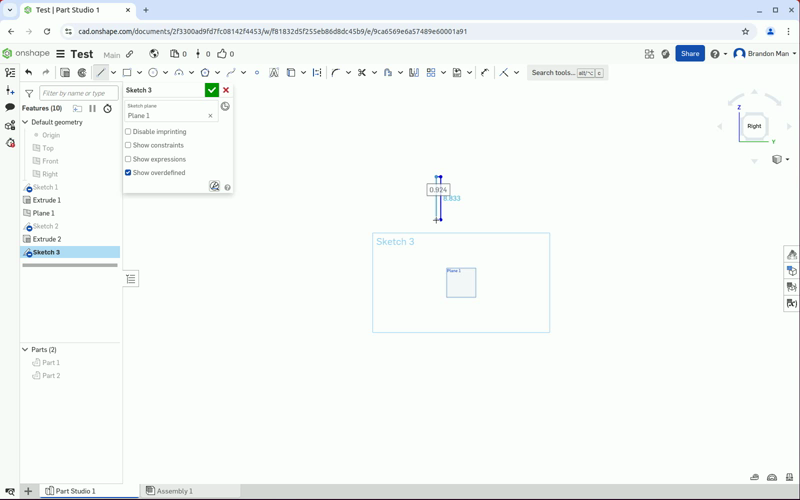
key_up(shift)
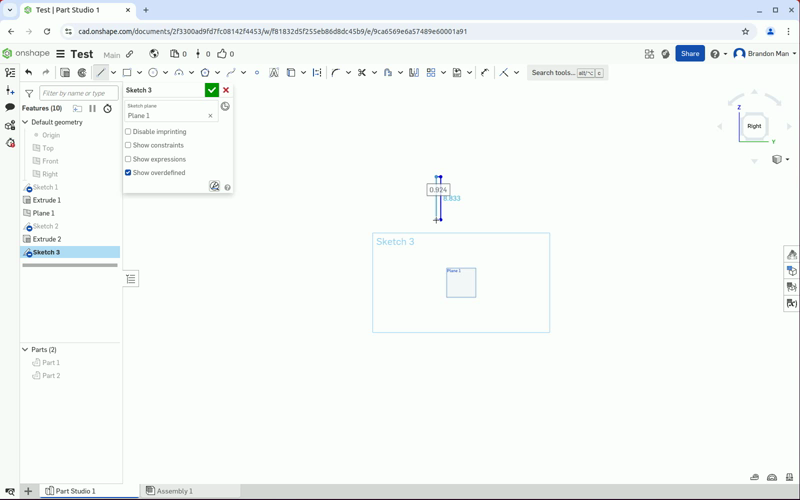
click(436, 219)
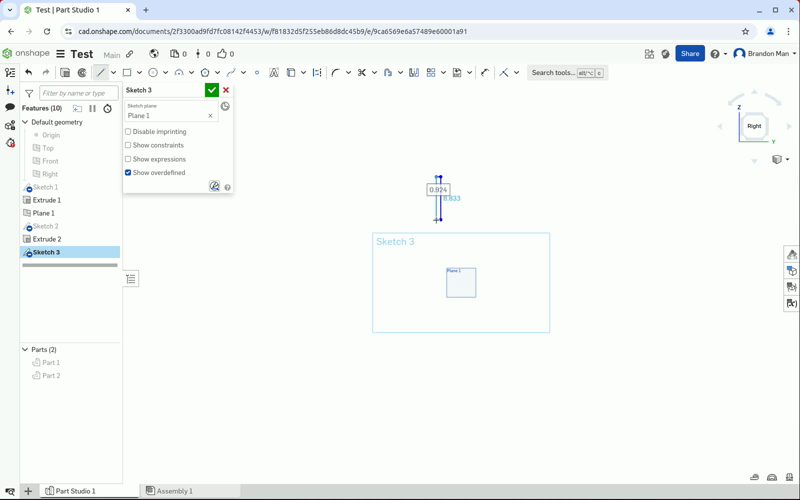
key(esc)
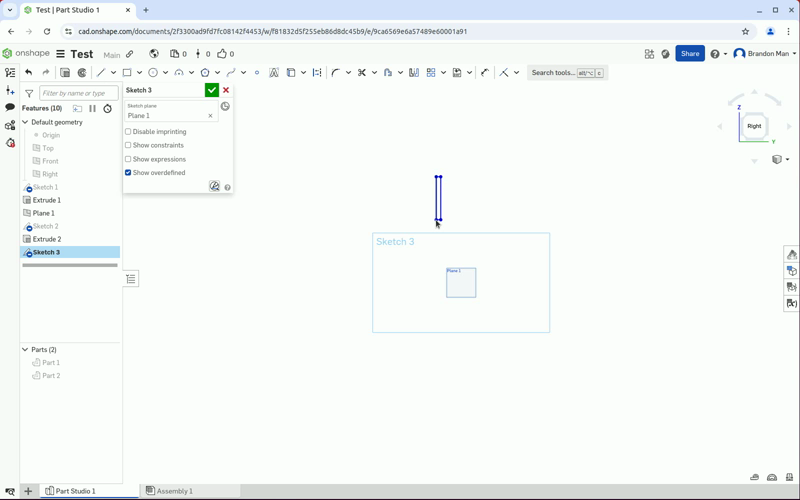
mouse_move(438, 179)
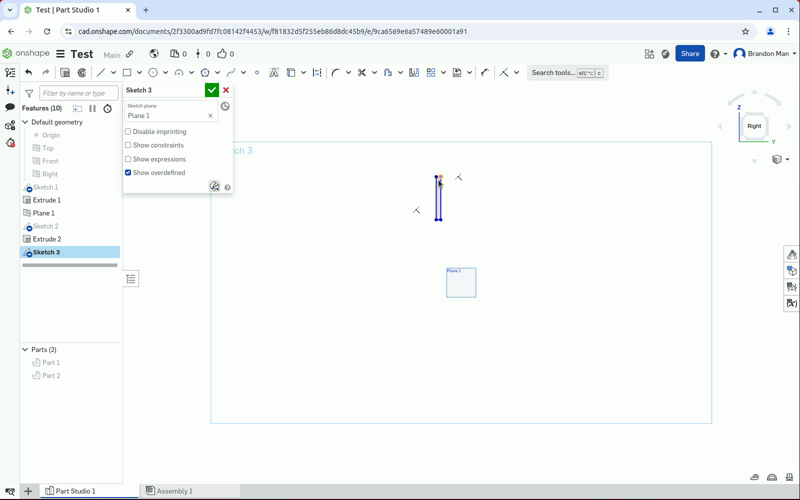
scroll(6)
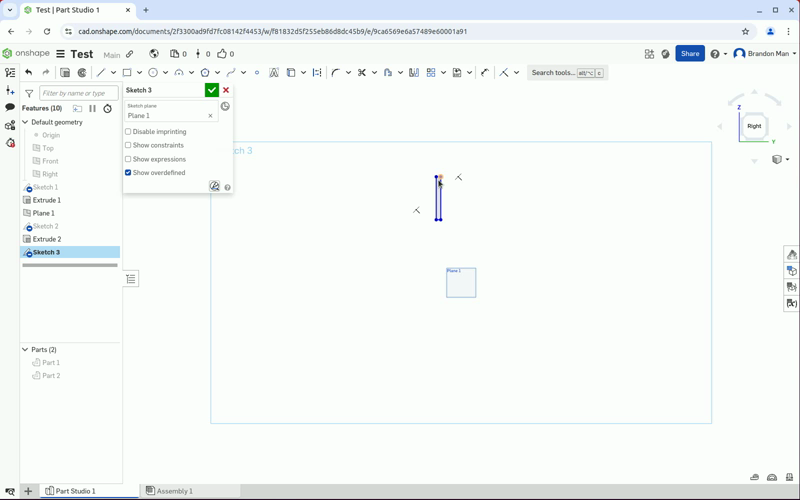
scroll(6)
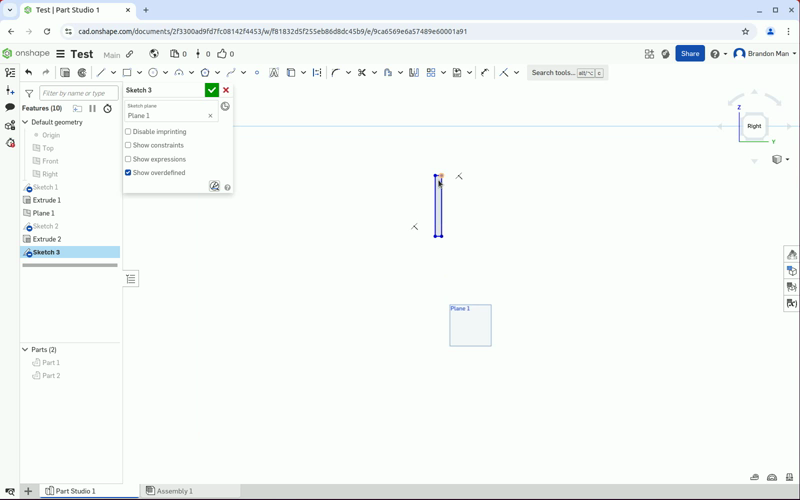
scroll(6)
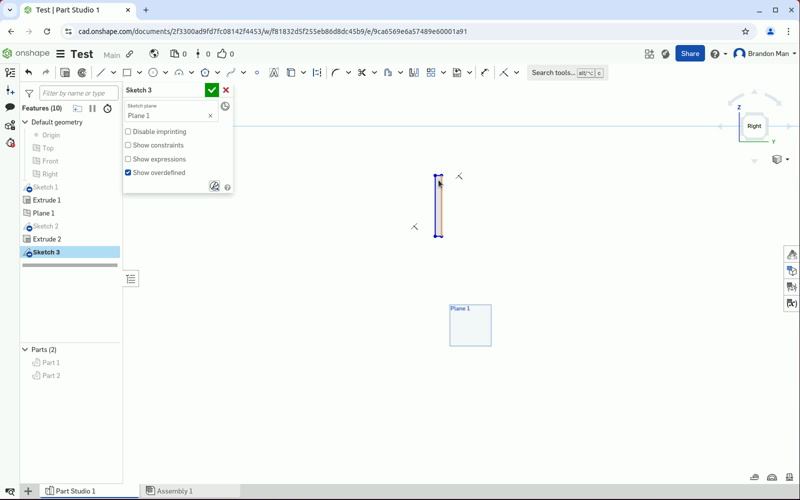
scroll(6)
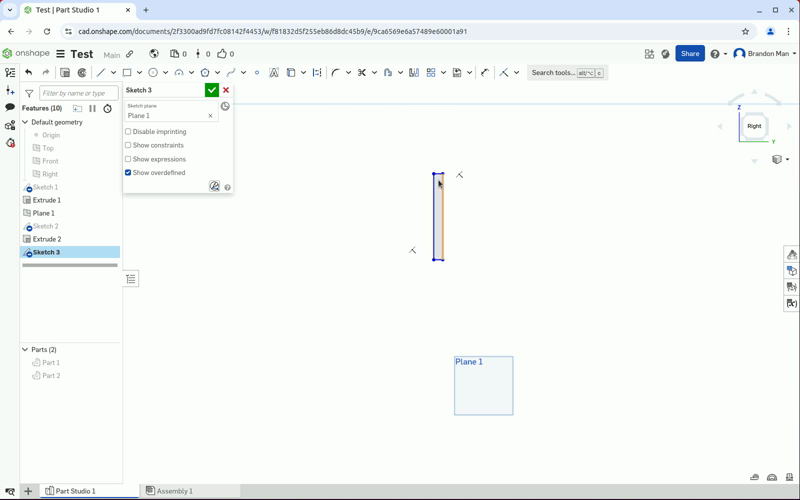
scroll(6)
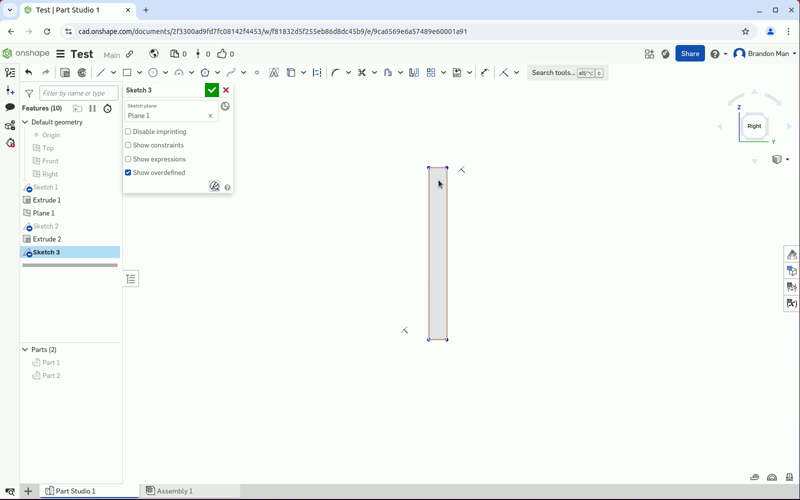
scroll(6)
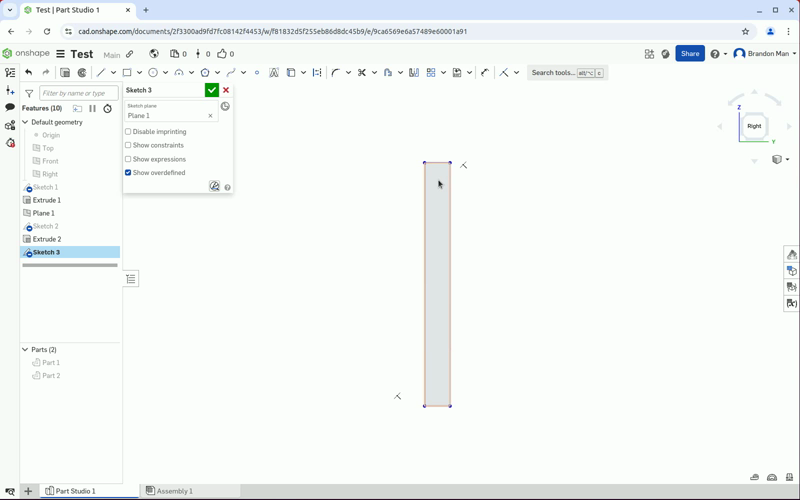
scroll(6)
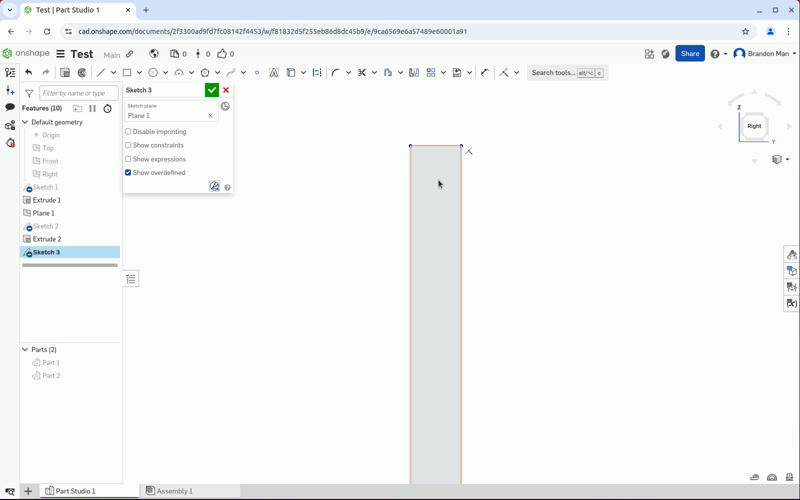
click(438, 179)
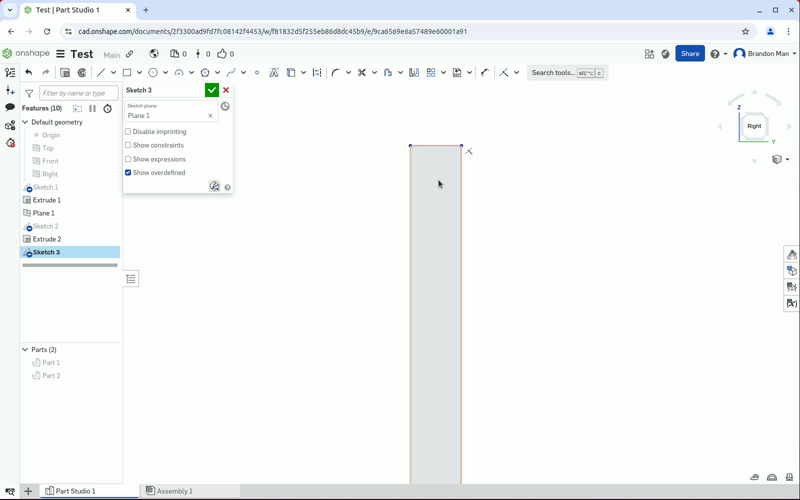
scroll(-6)
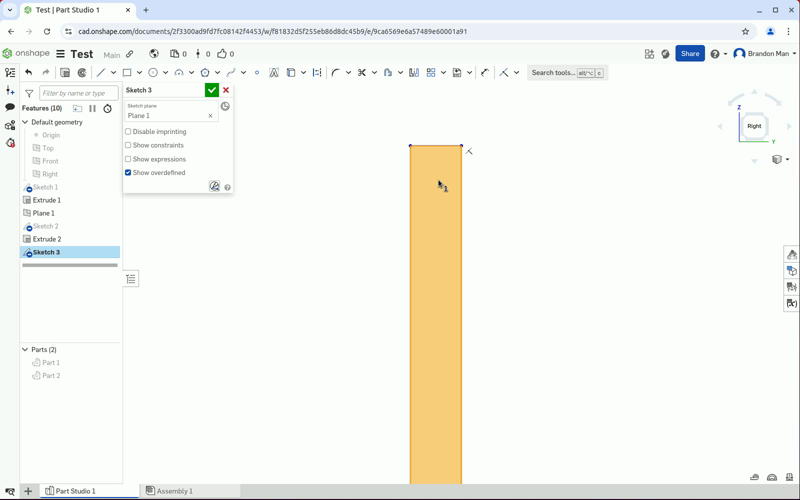
scroll(-6)
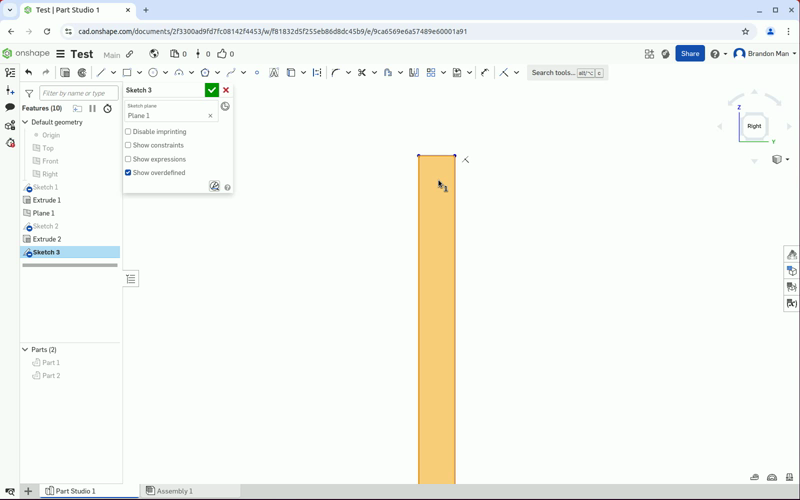
scroll(-6)
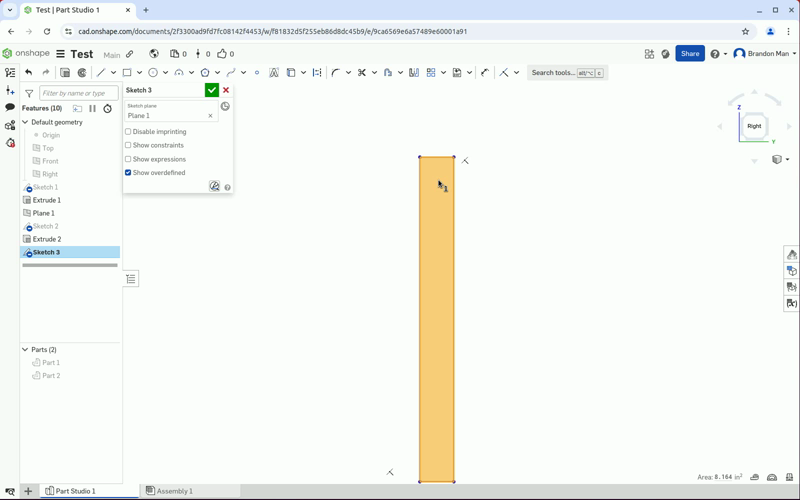
scroll(-6)
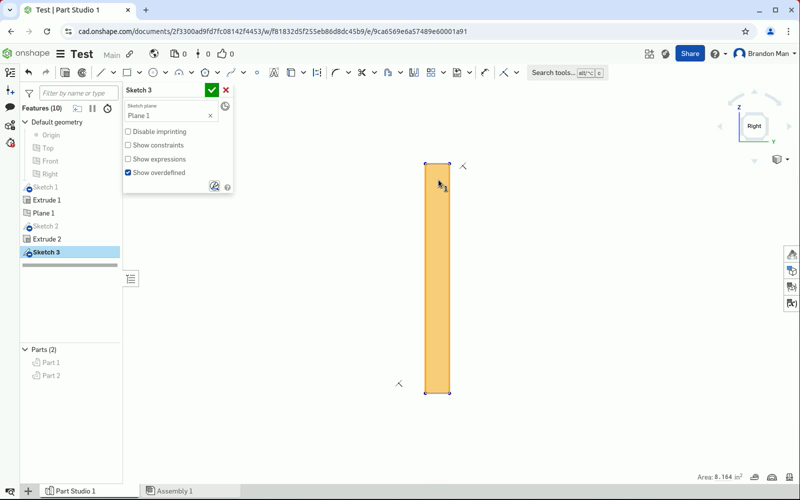
scroll(-6)
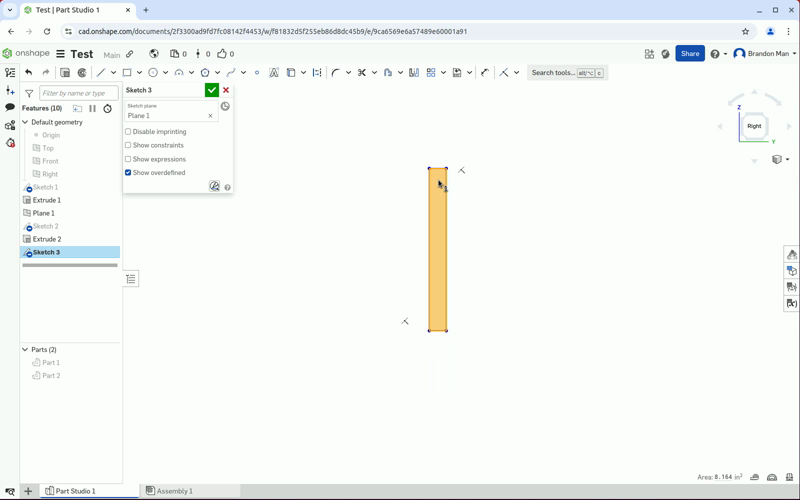
scroll(-6)
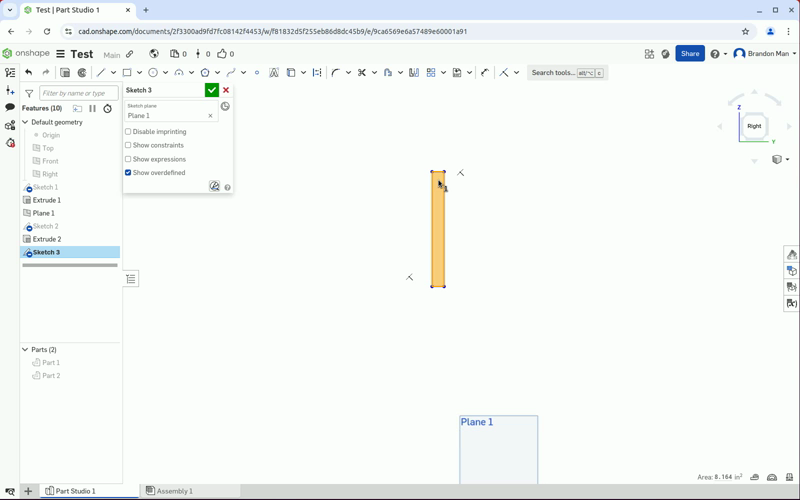
scroll(-6)
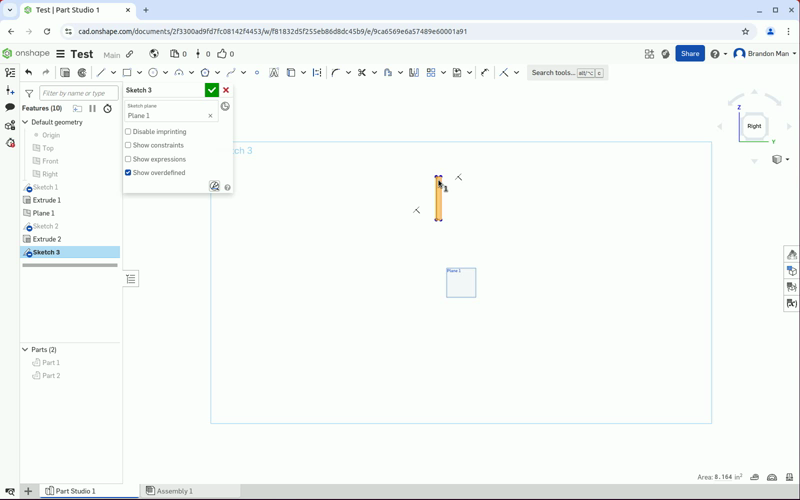
mouse_move(73, 352)
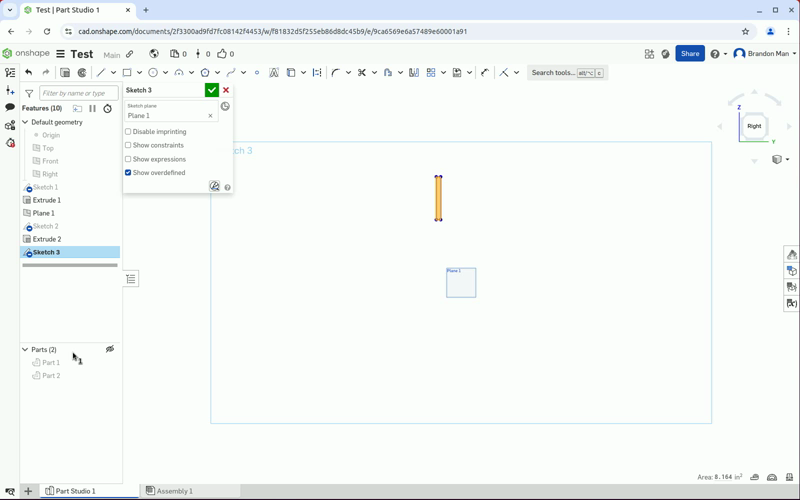
key(shift+y)
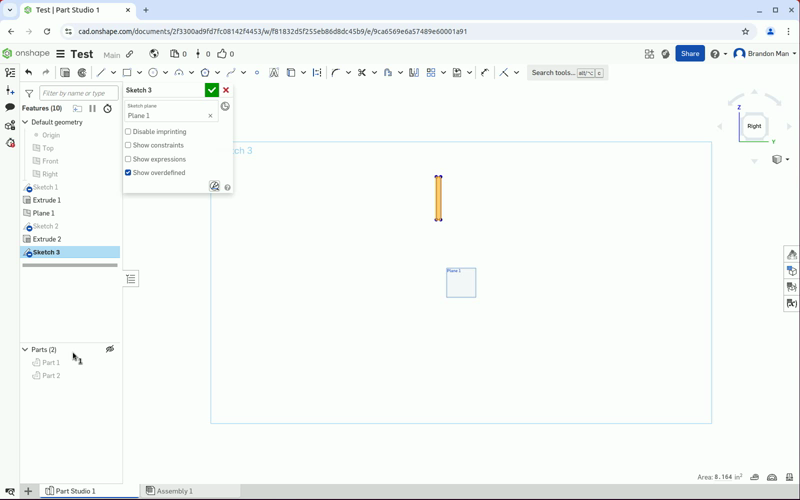
key(shift+e)
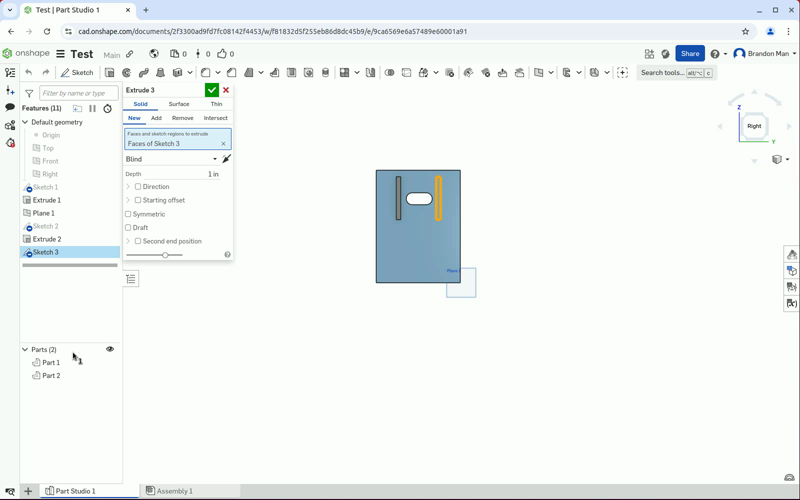
mouse_move(143, 106)
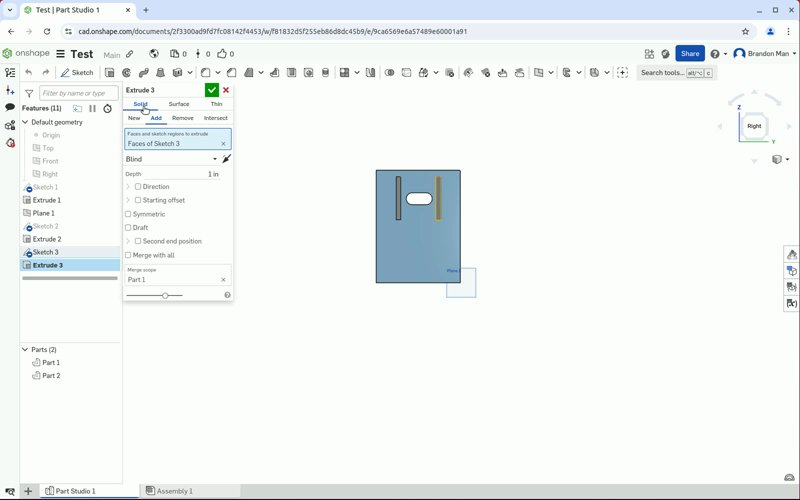
click(143, 106)
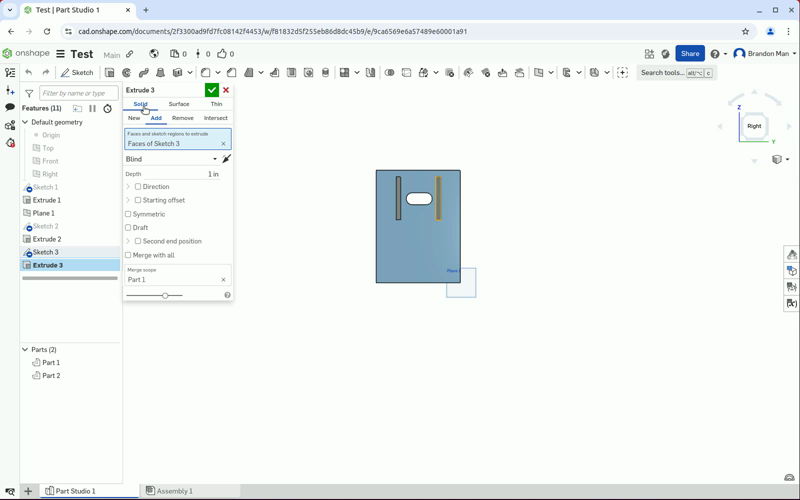
mouse_move(137, 120)
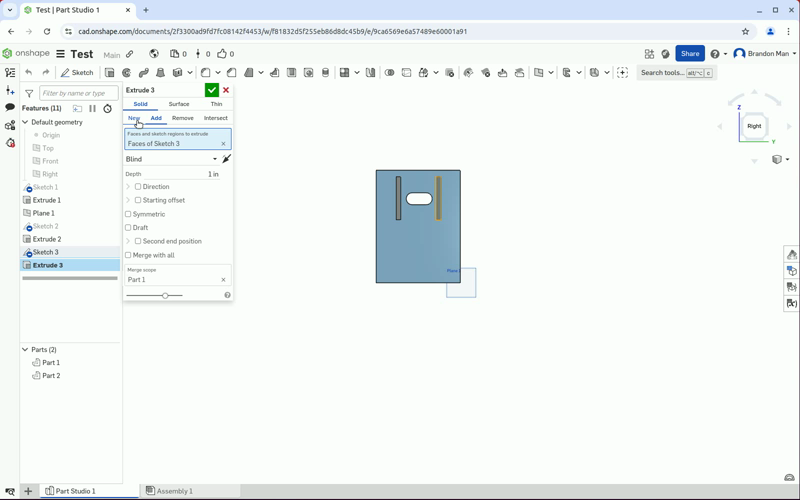
click(137, 120)
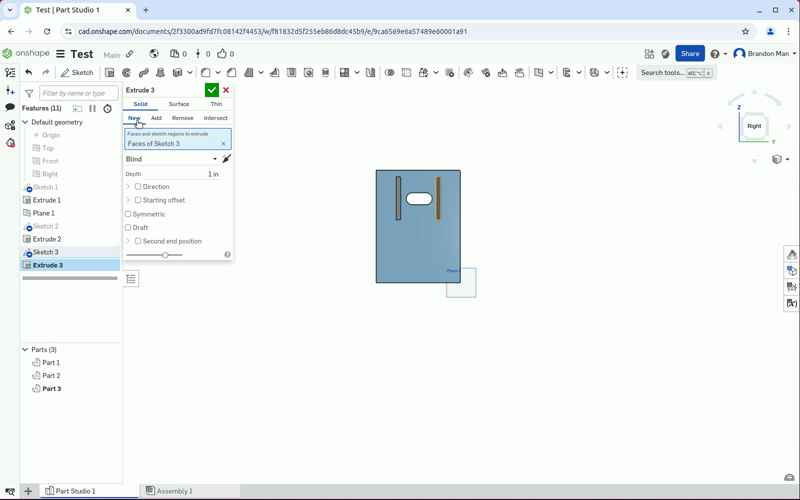
key(tab, 4)
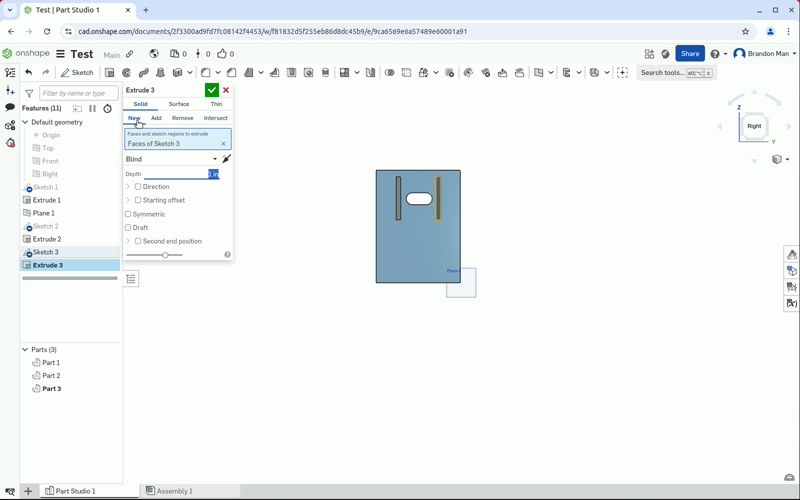
text(0.963)
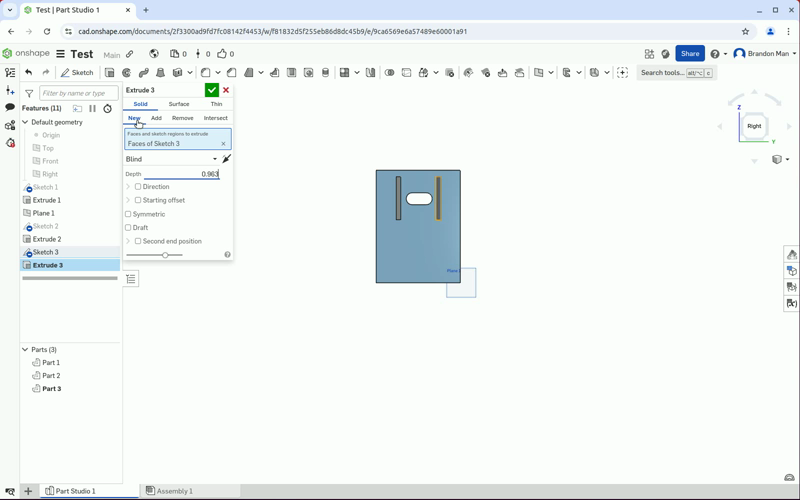
key(enter)
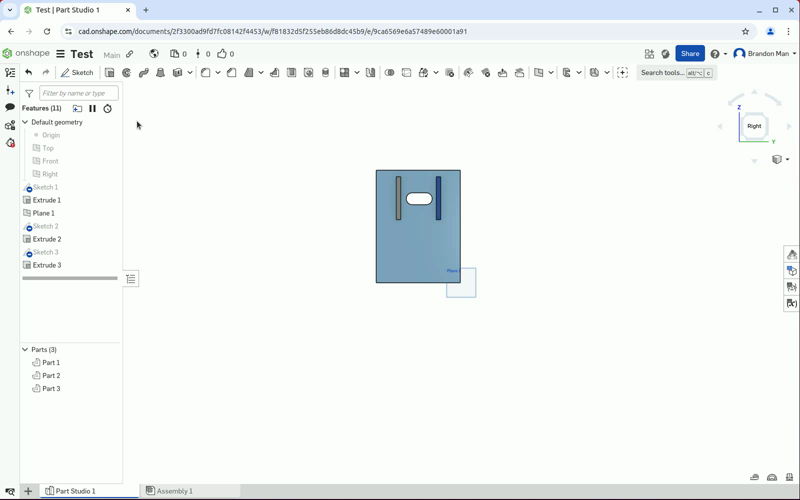
key(shift+h)
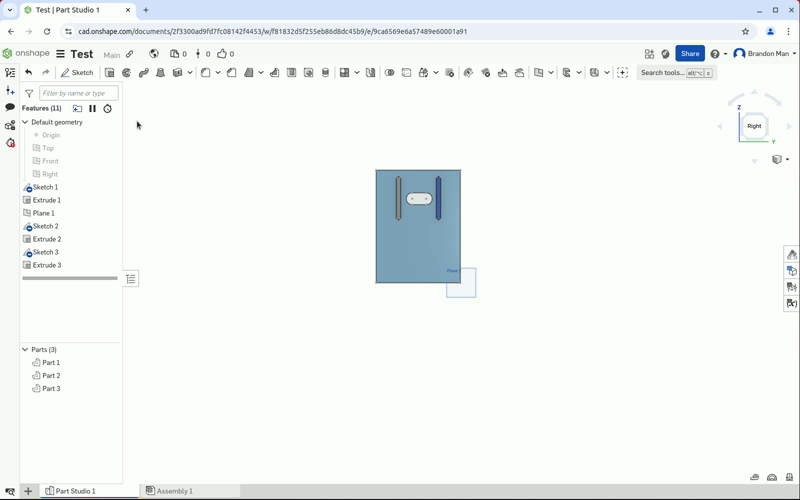
key(shift+h)
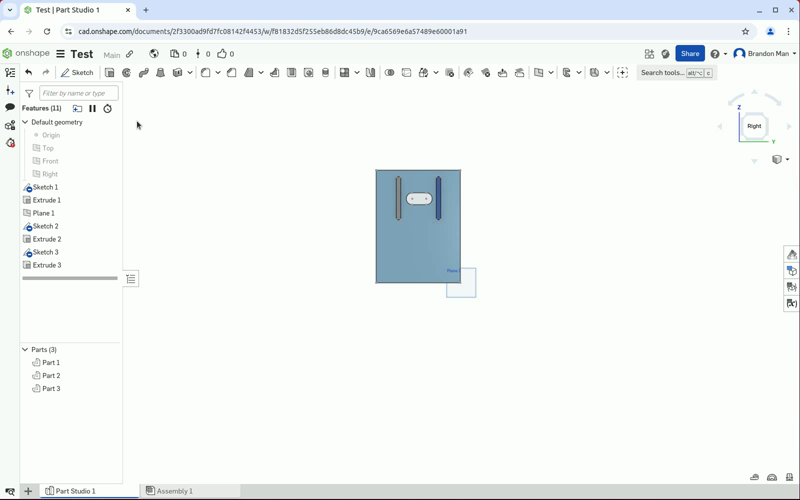
key(shift+7)
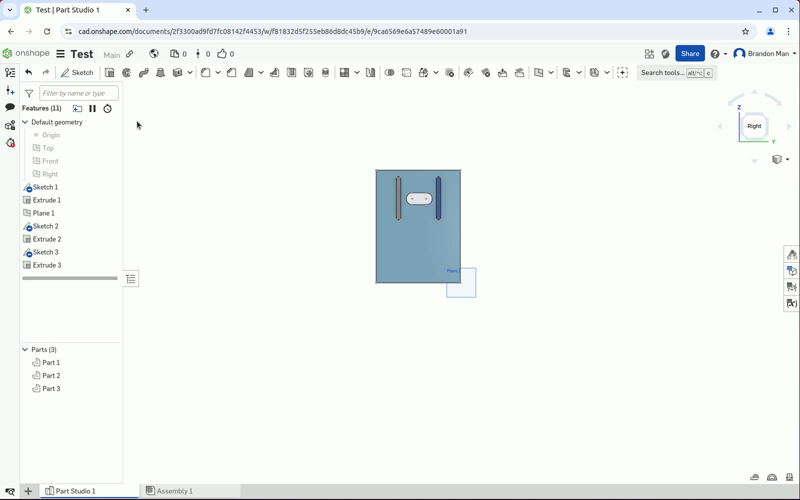
key(right, 2)
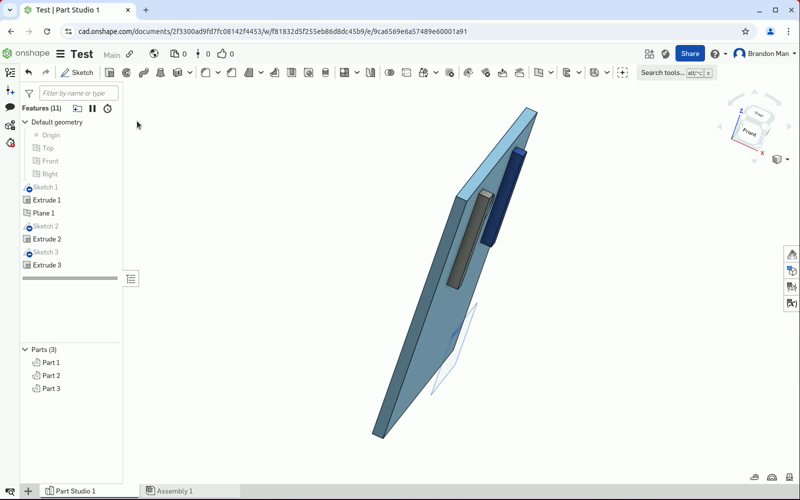
key(down, 2)
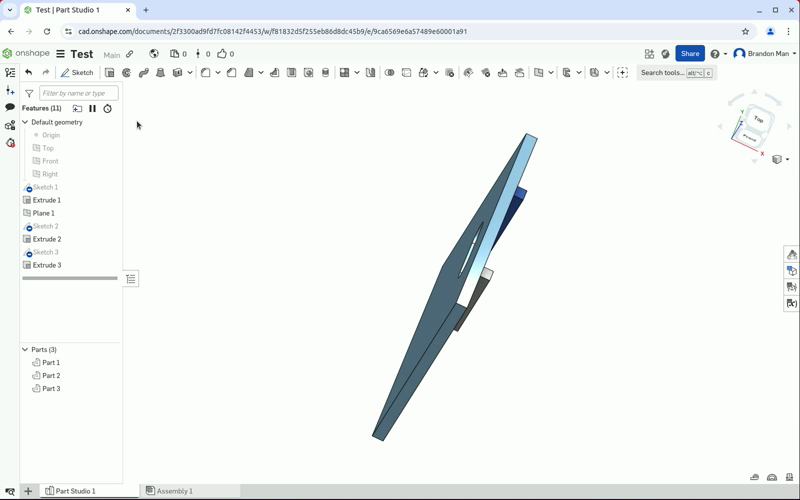
key(up, 2)
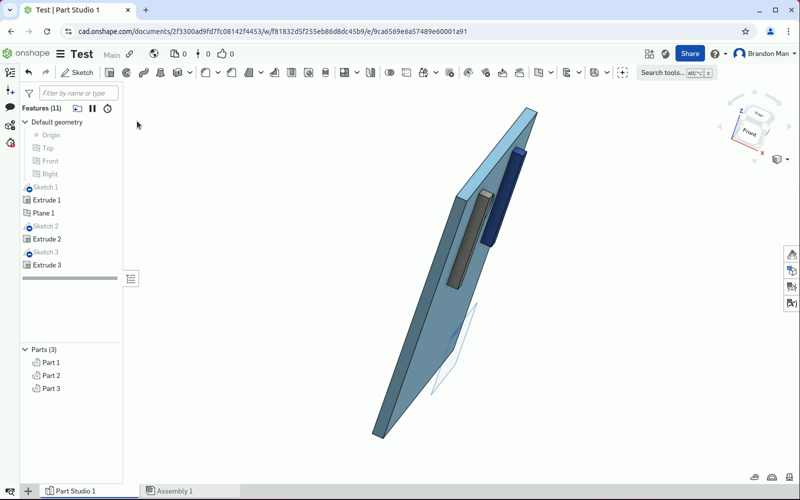
key(left, 2)
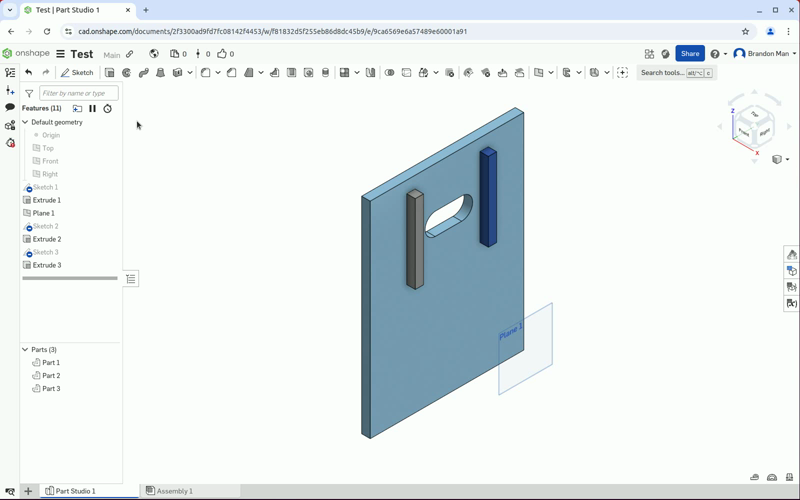
mouse_move(73, 189)
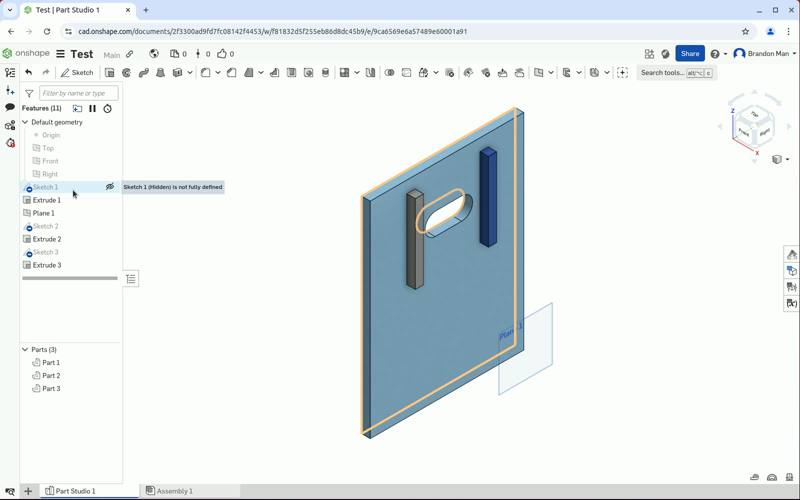
click(73, 189)